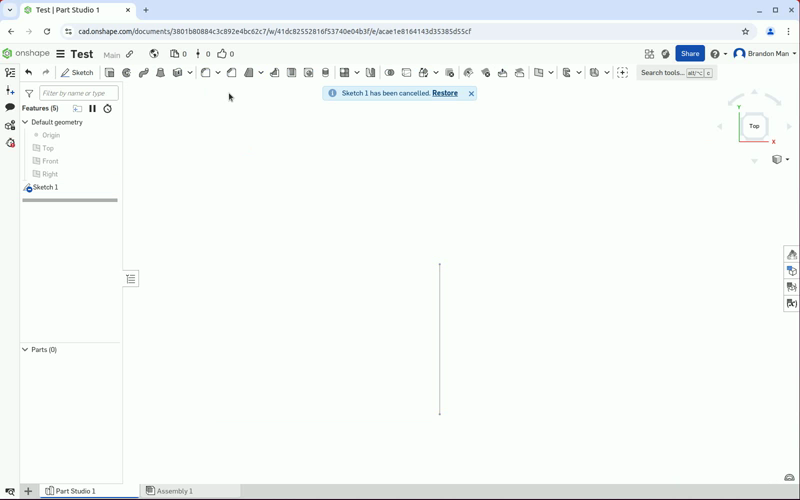
key(shift+h)
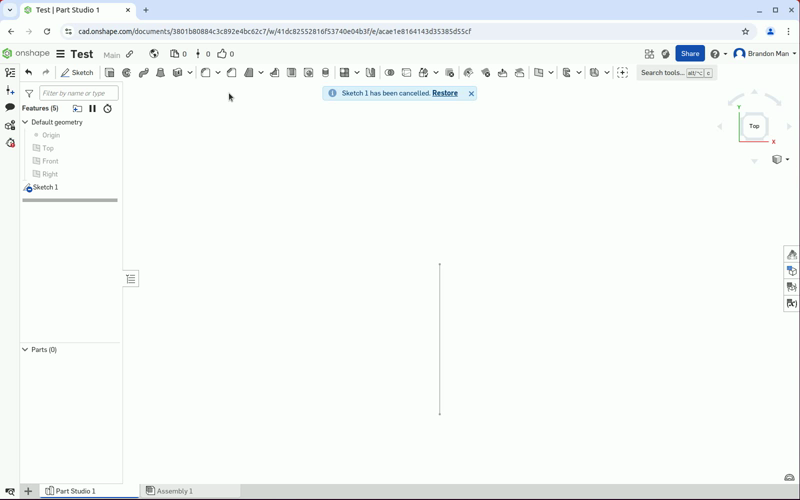
key(shift+s)
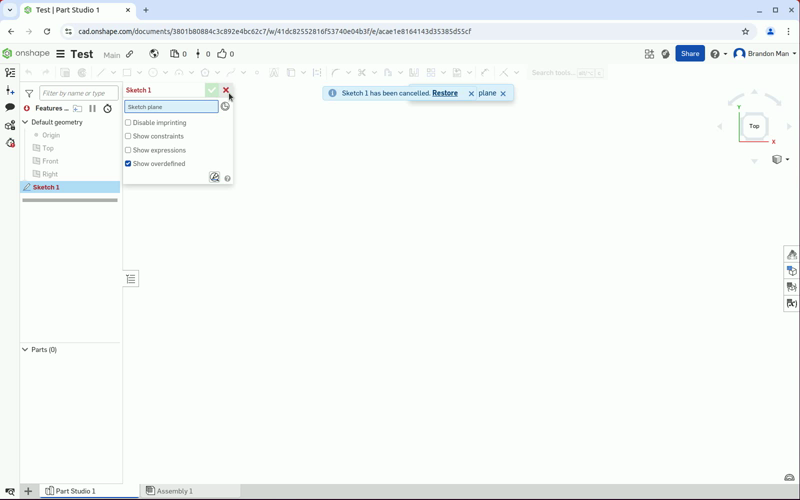
mouse_move(73, 150)
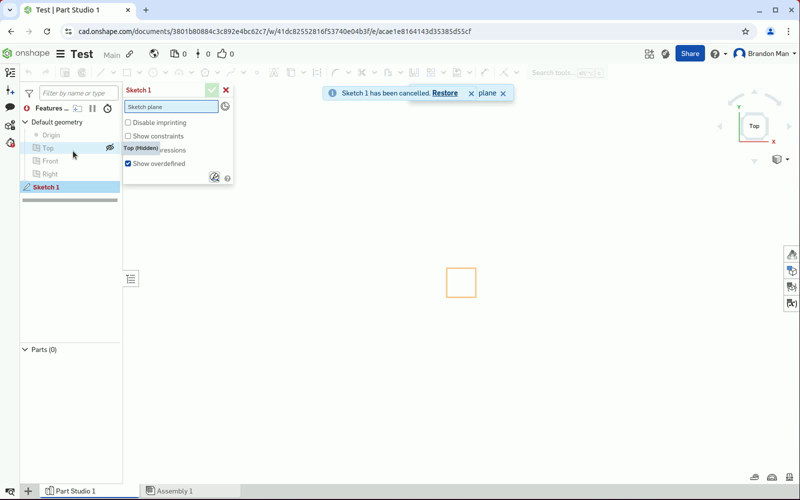
click(73, 150)
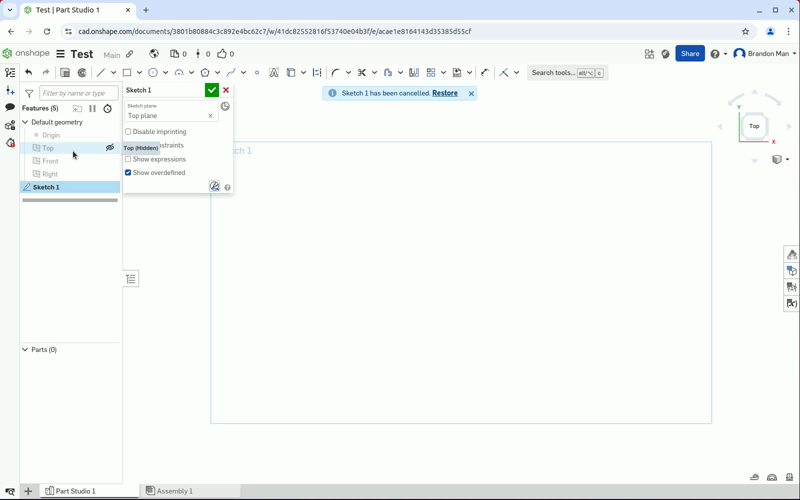
mouse_move(73, 352)
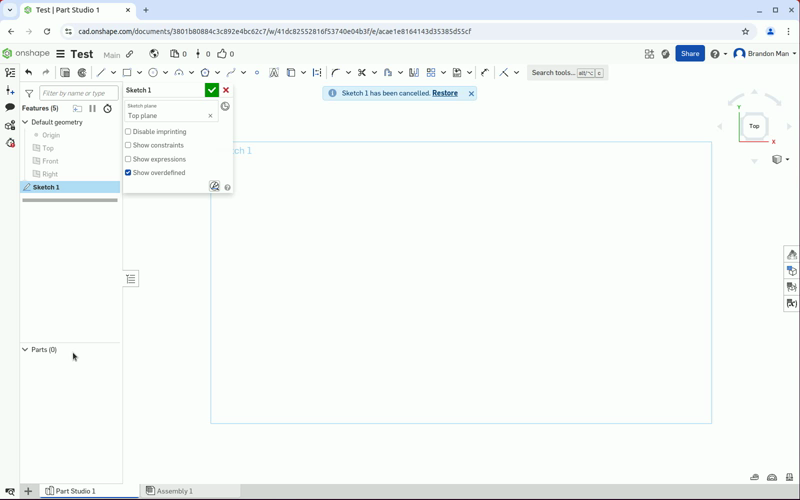
key(y)
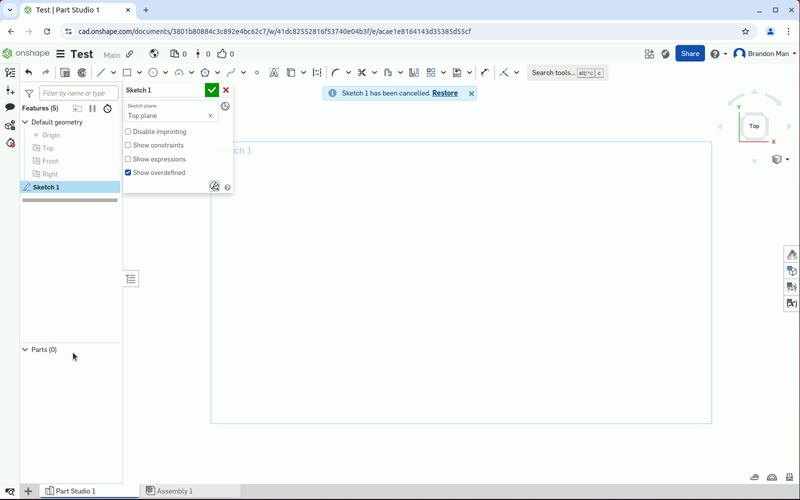
key(l)
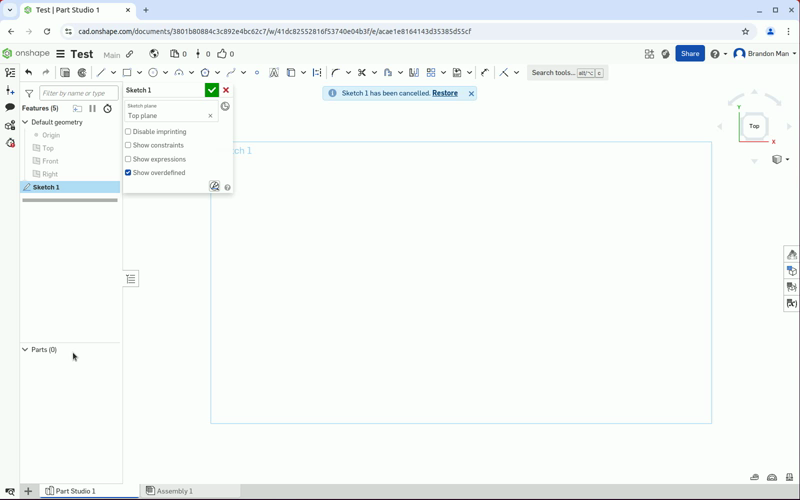
key_down(shift)
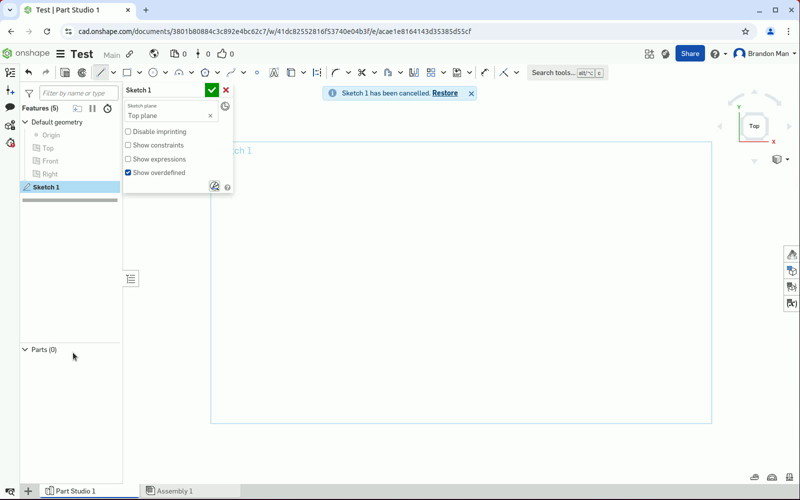
mouse_move(479, 282)
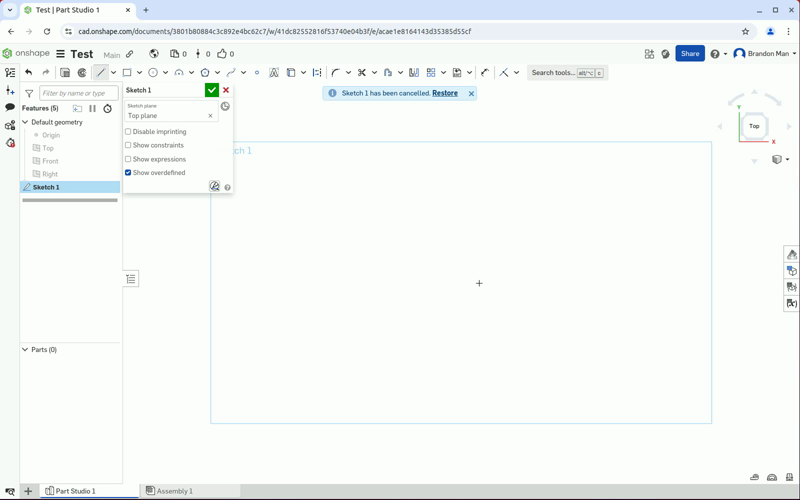
click(479, 282)
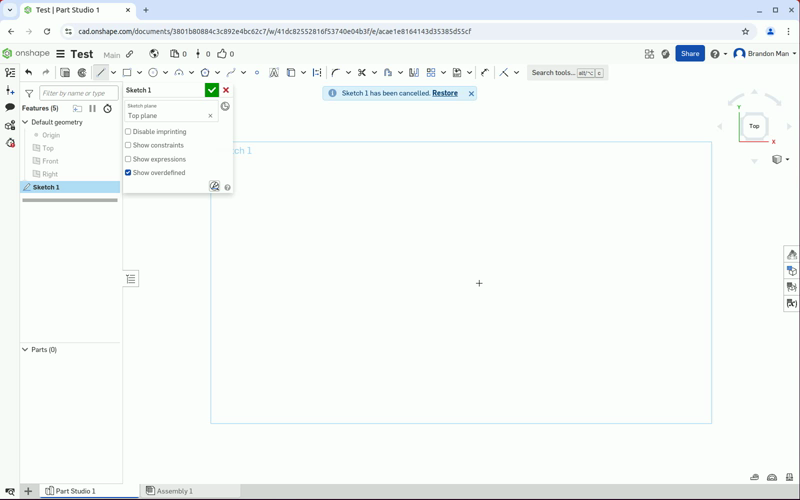
key_up(shift)
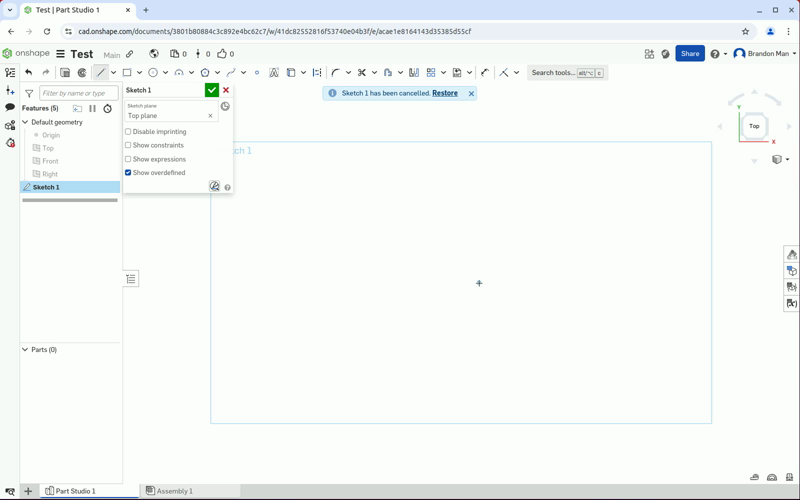
key_down(shift)
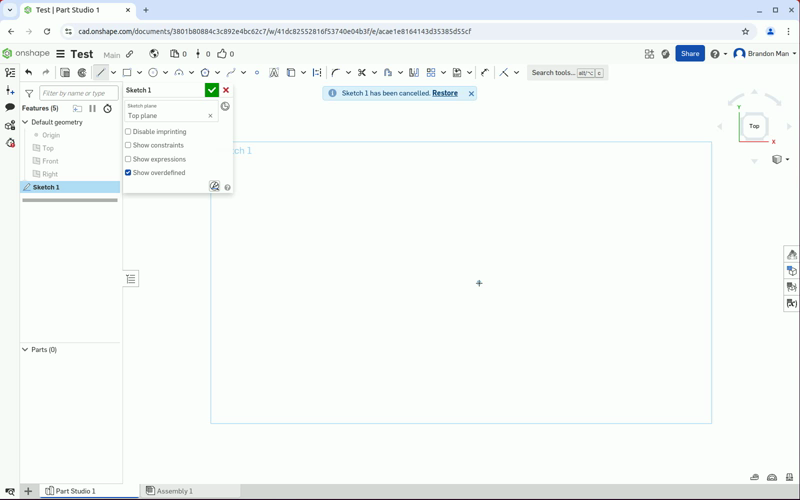
mouse_move(554, 282)
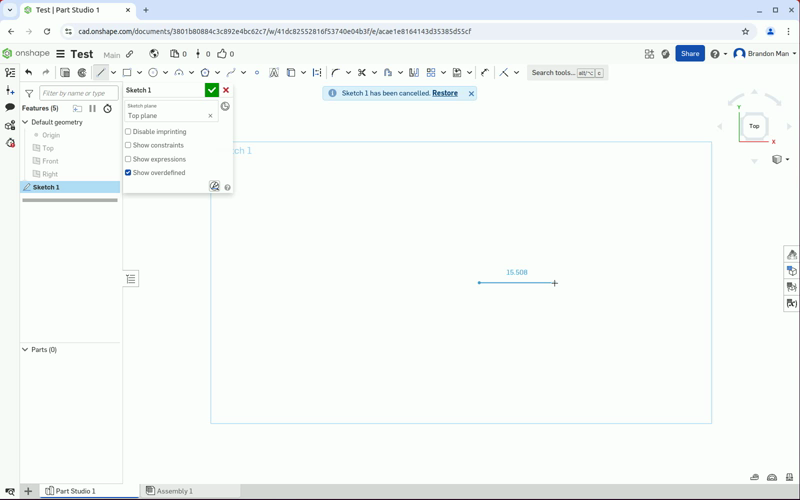
click(554, 282)
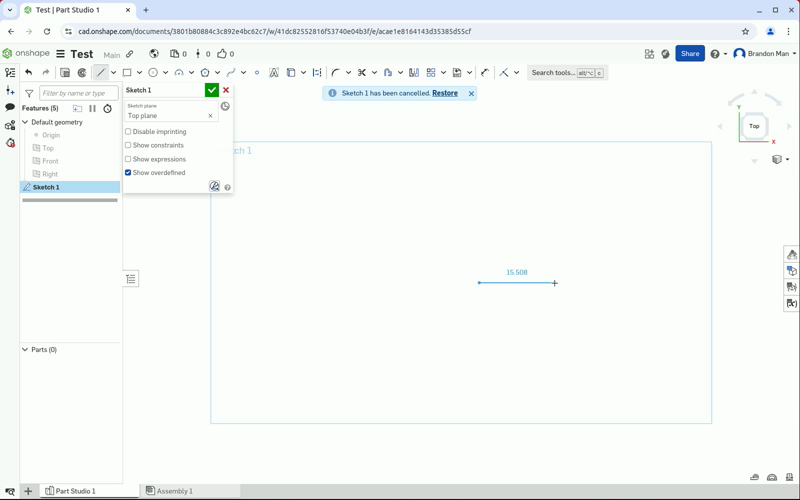
key_up(shift)
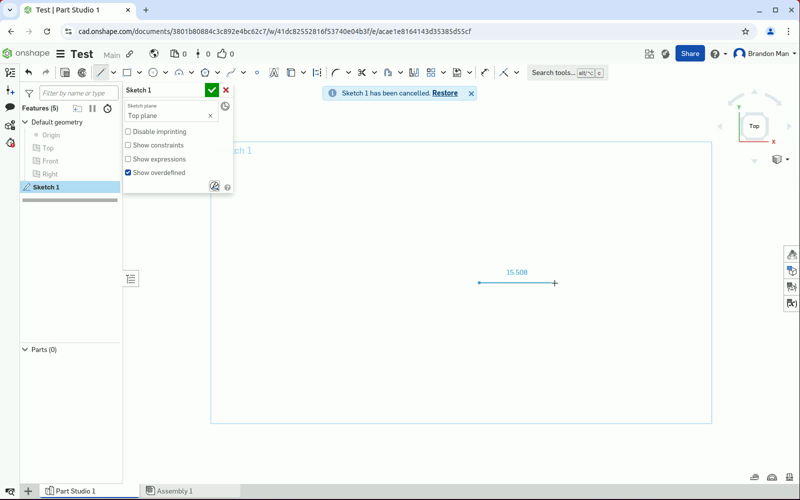
key(esc)
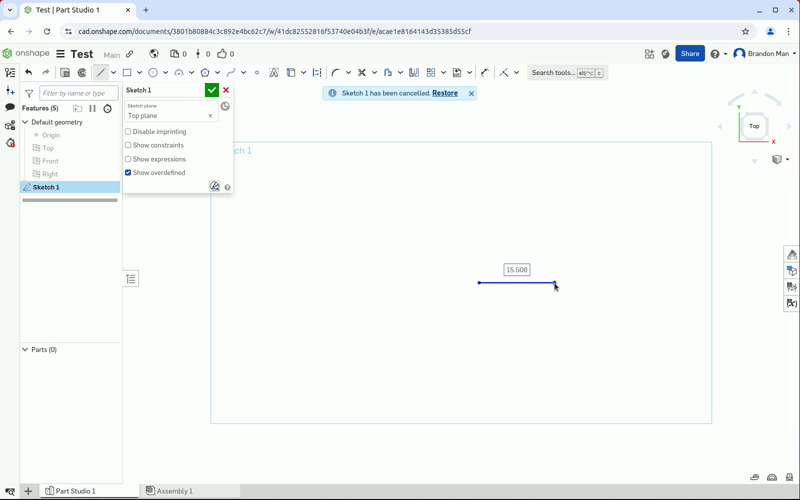
key(a)
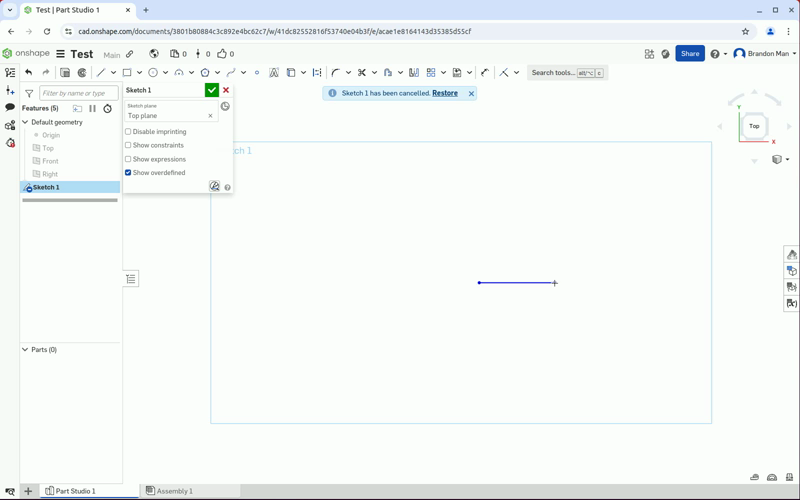
mouse_move(554, 282)
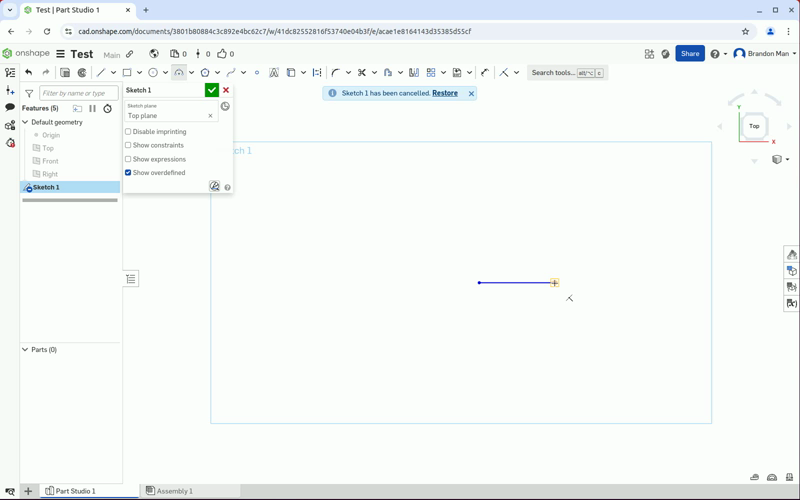
click(554, 282)
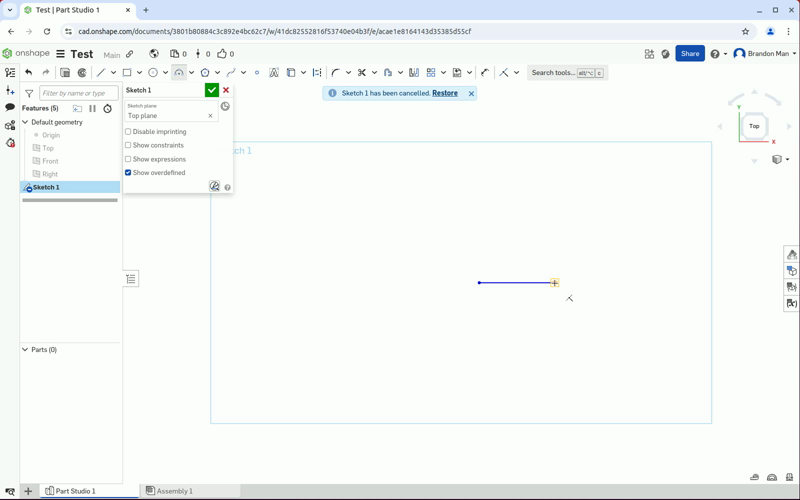
key_down(shift)
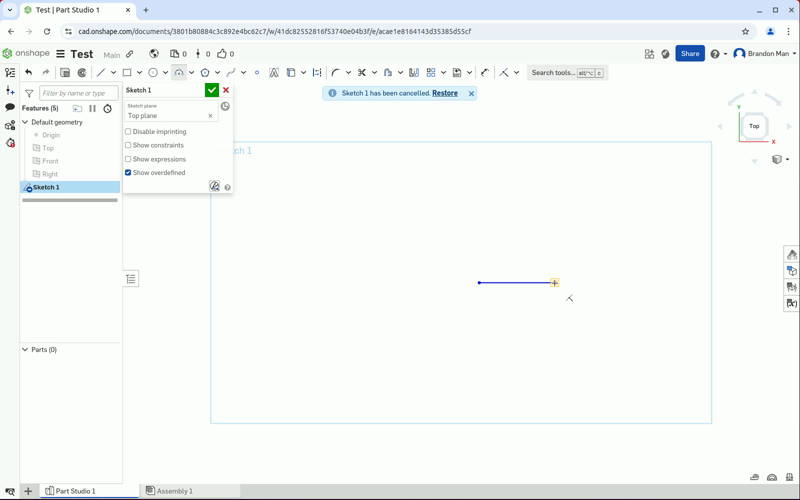
mouse_move(554, 245)
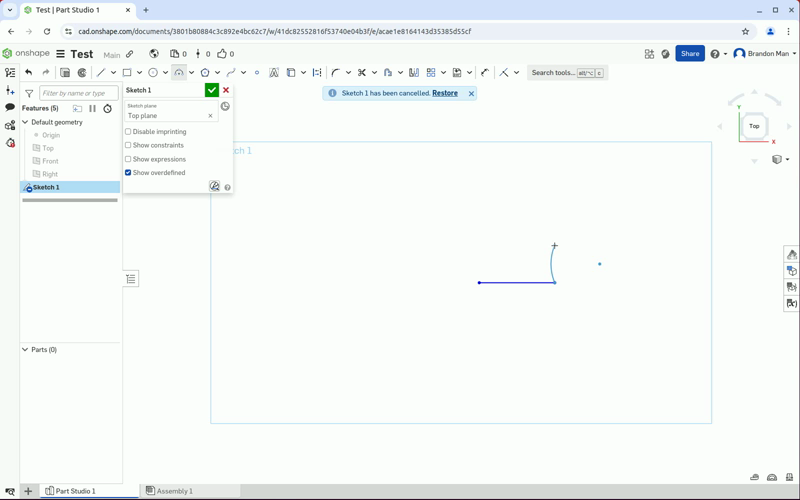
click(554, 245)
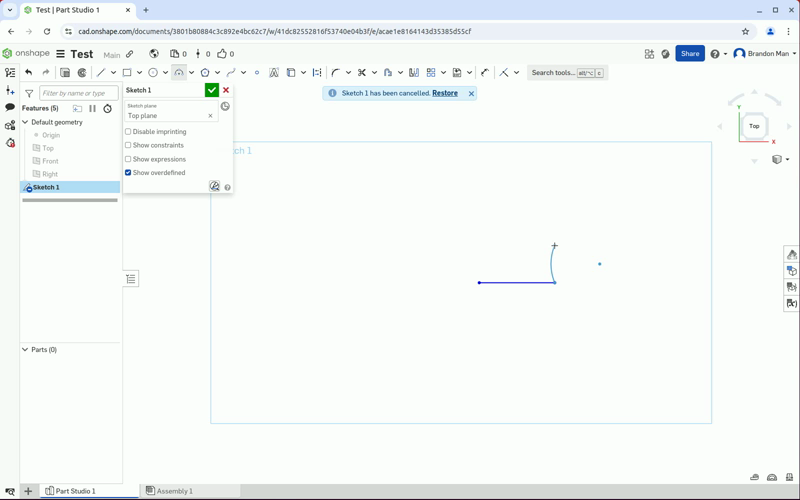
mouse_move(573, 264)
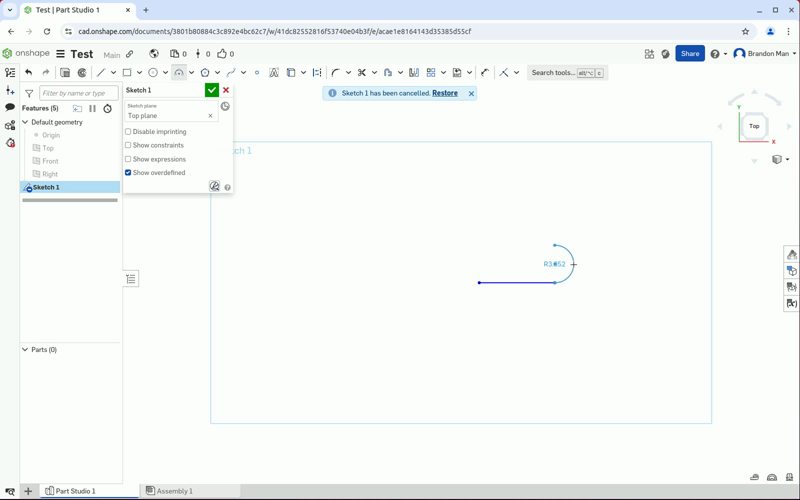
click(573, 264)
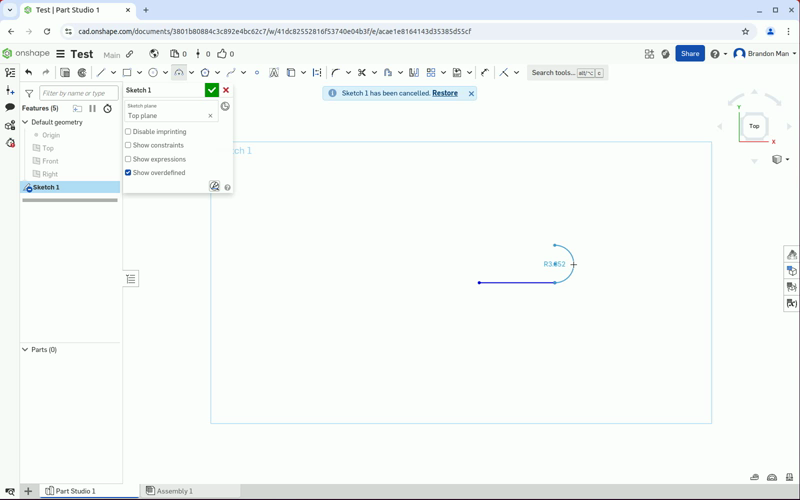
key_up(shift)
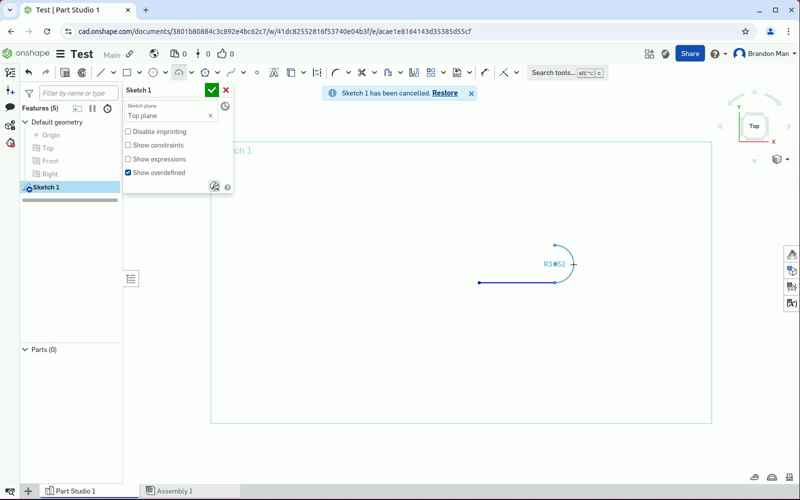
key(esc)
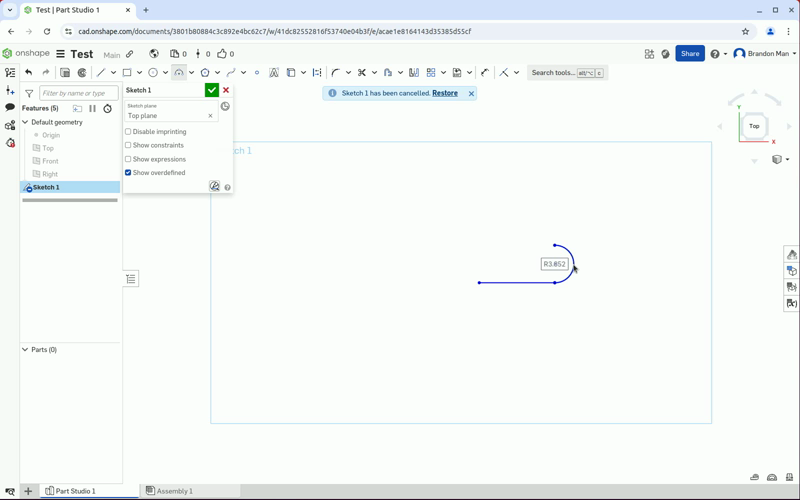
key(l)
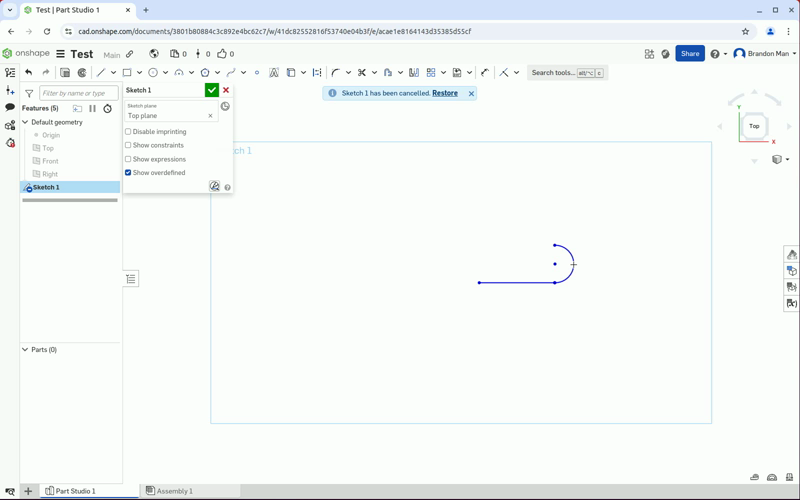
mouse_move(554, 245)
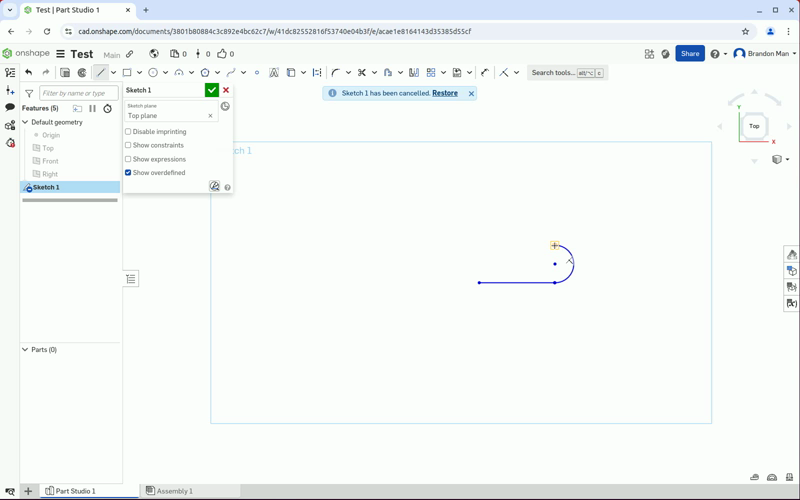
click(554, 245)
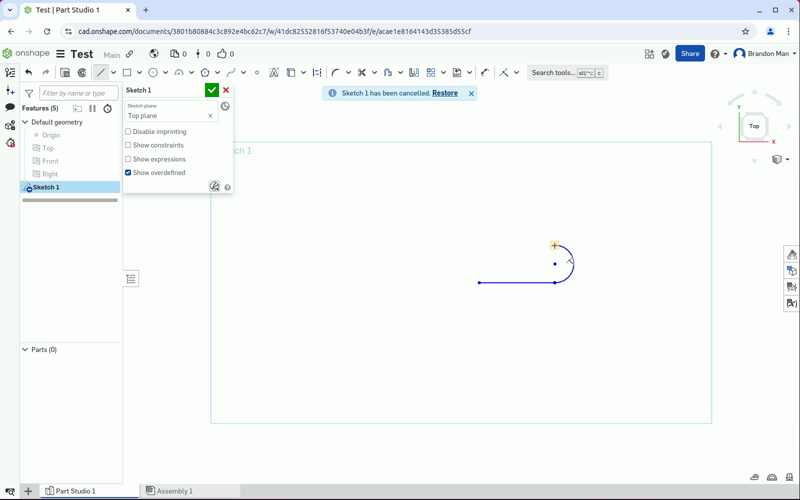
key_down(shift)
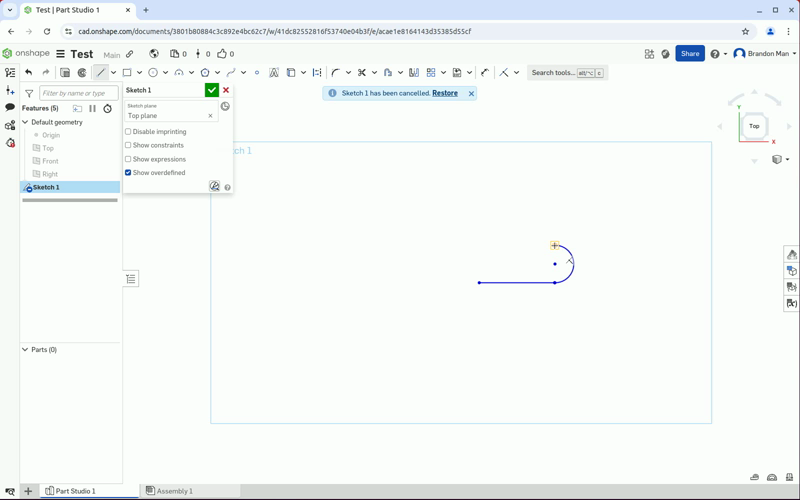
mouse_move(479, 245)
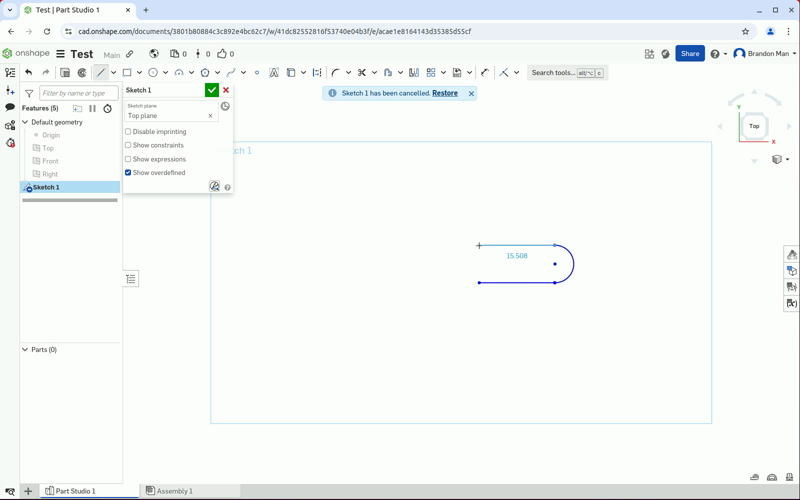
click(479, 245)
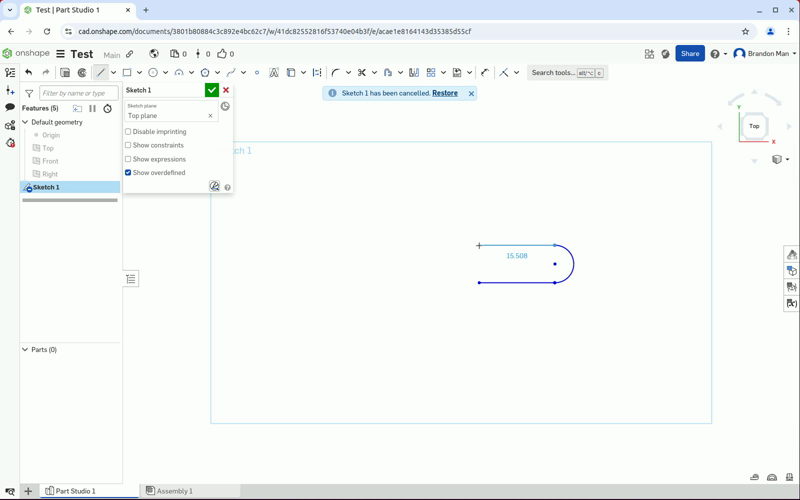
key_up(shift)
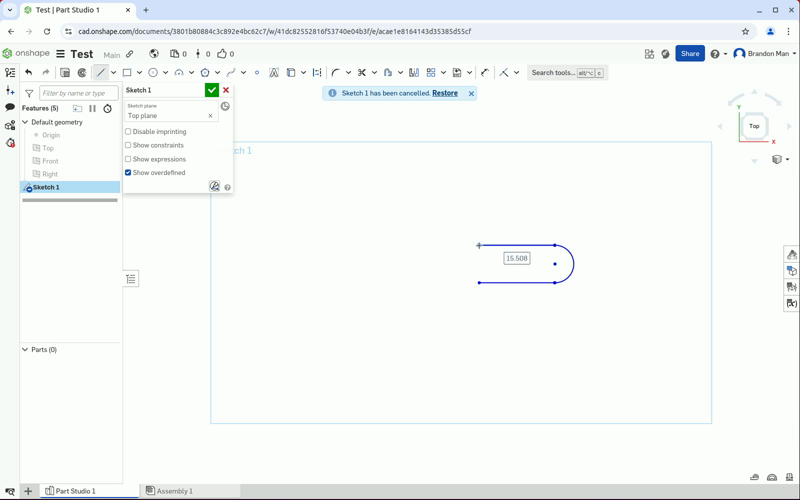
key(esc)
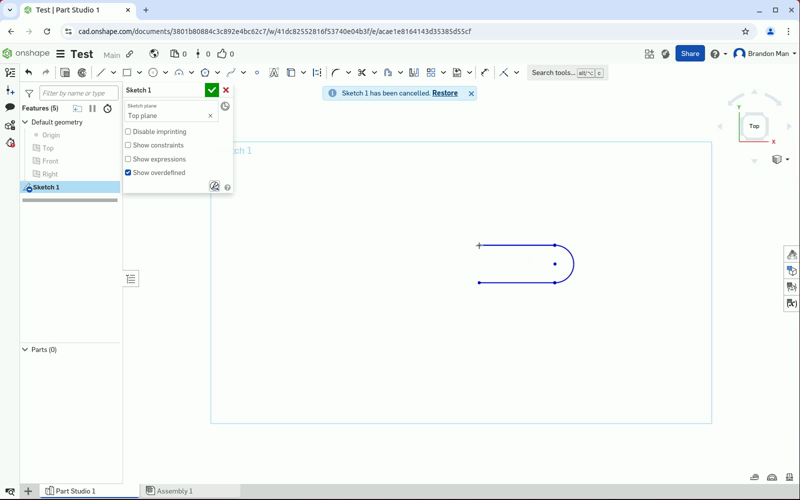
key(a)
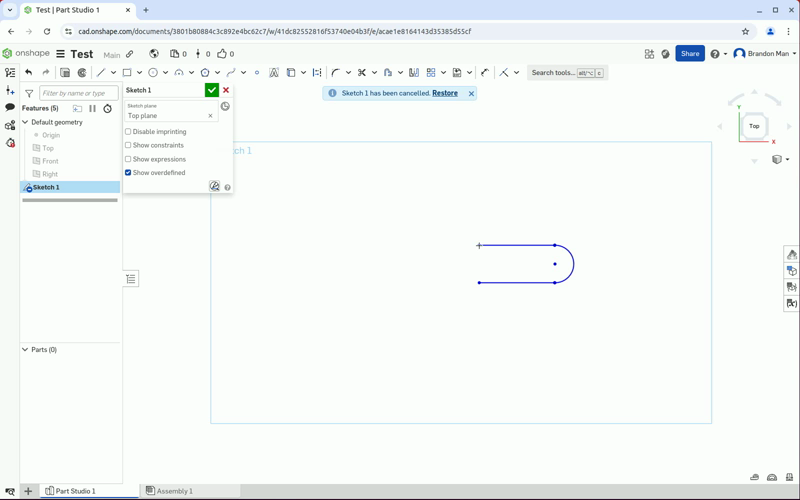
mouse_move(479, 245)
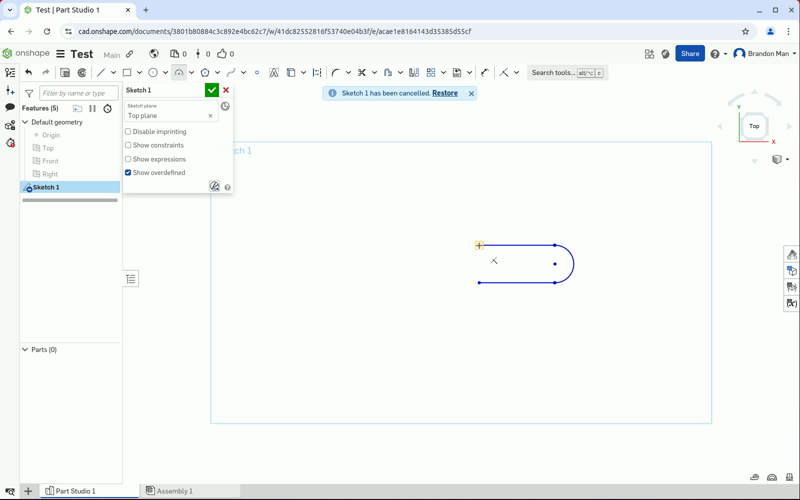
click(479, 245)
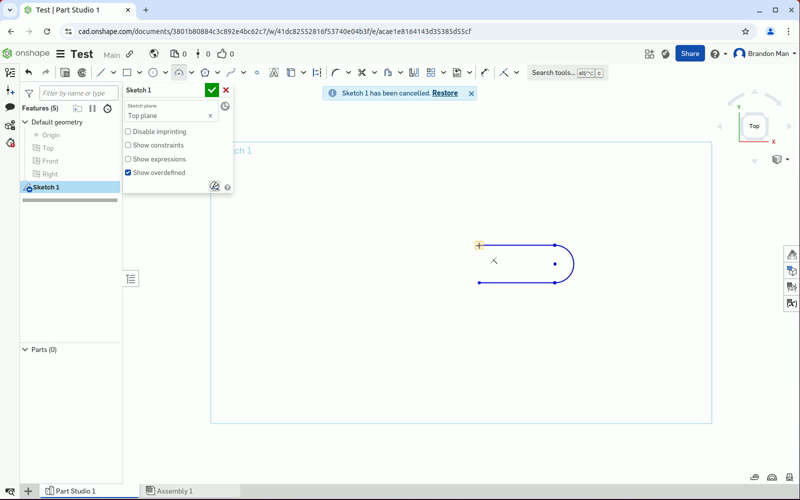
mouse_move(479, 282)
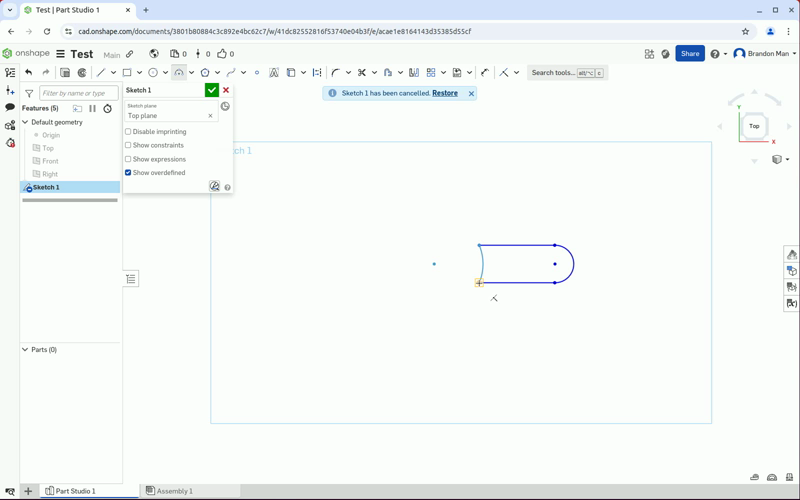
click(479, 282)
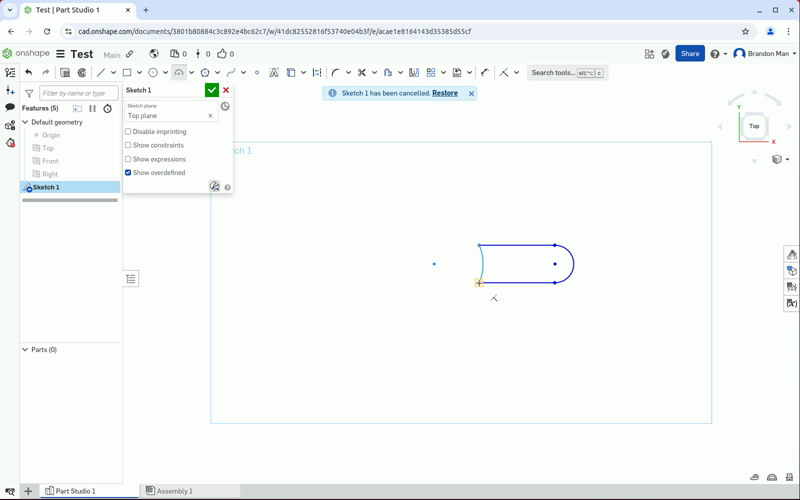
key_down(shift)
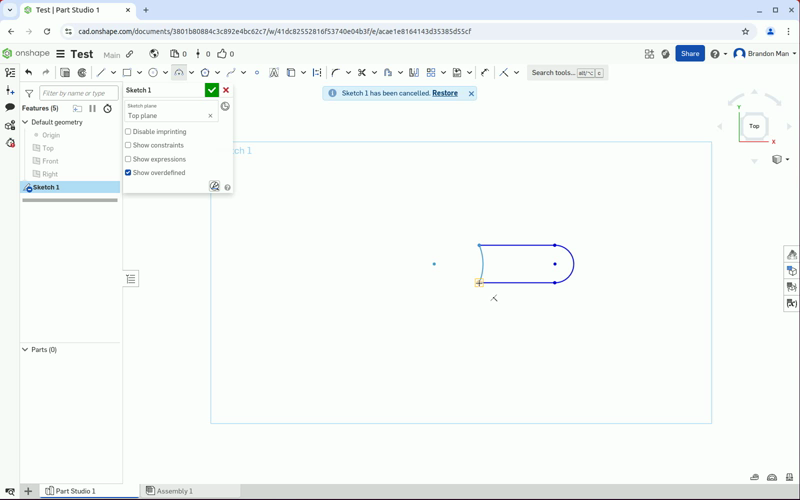
mouse_move(460, 264)
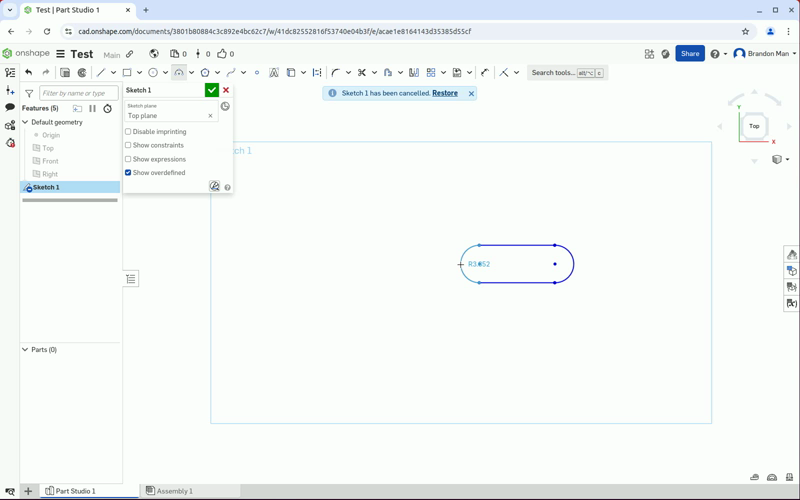
click(460, 264)
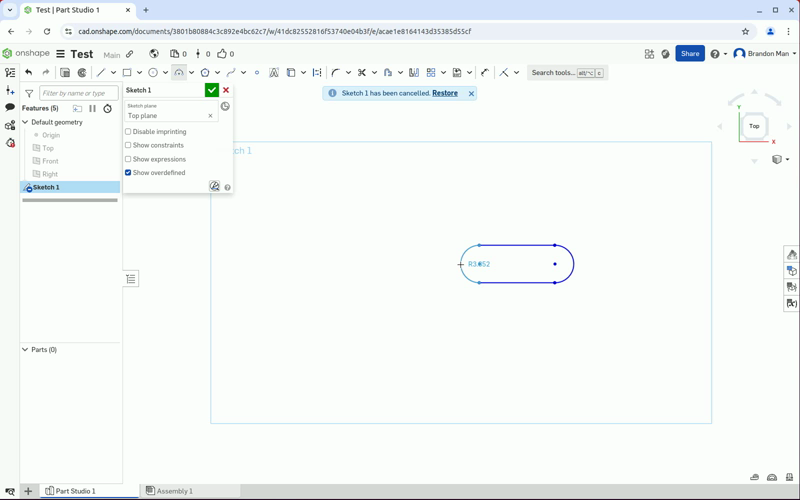
key_up(shift)
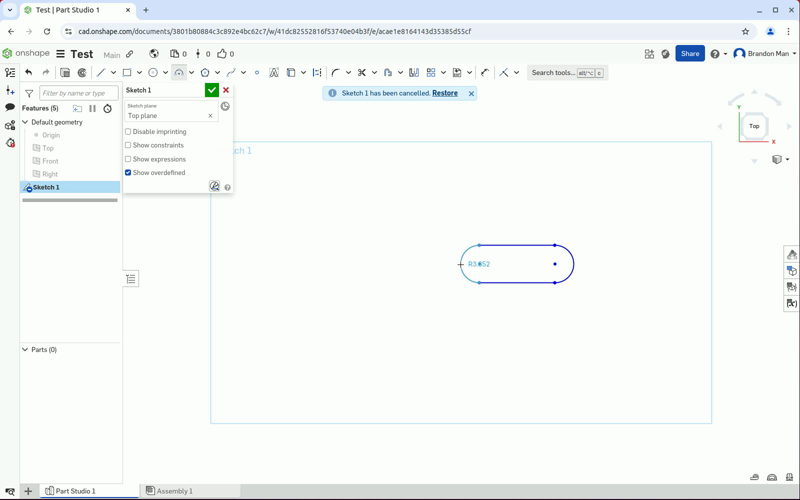
key(esc)
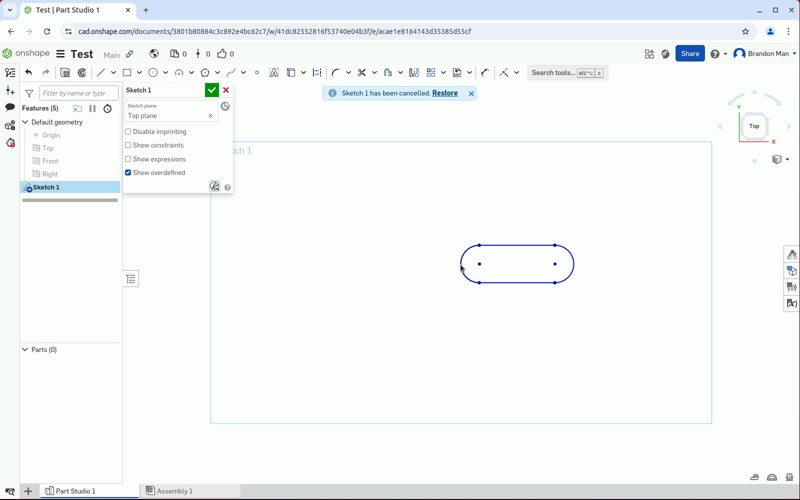
mouse_move(558, 249)
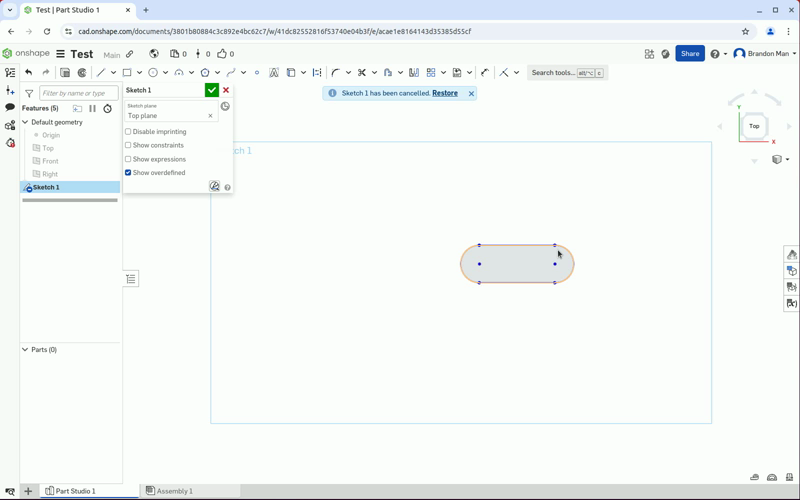
click(558, 249)
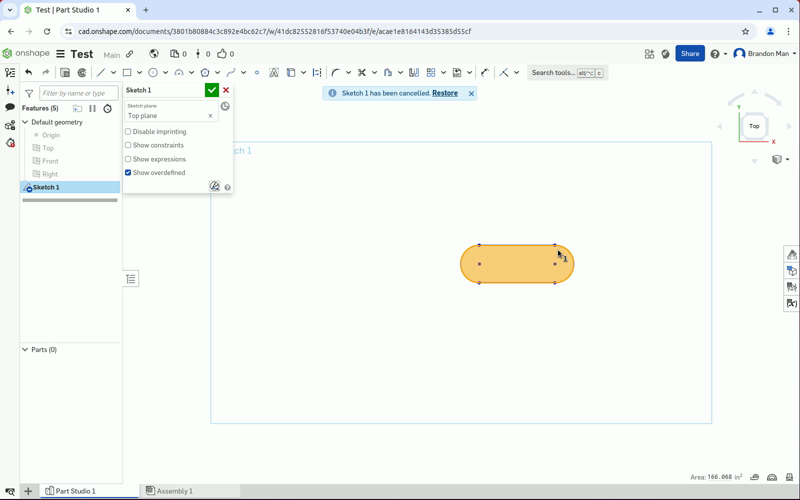
mouse_move(73, 352)
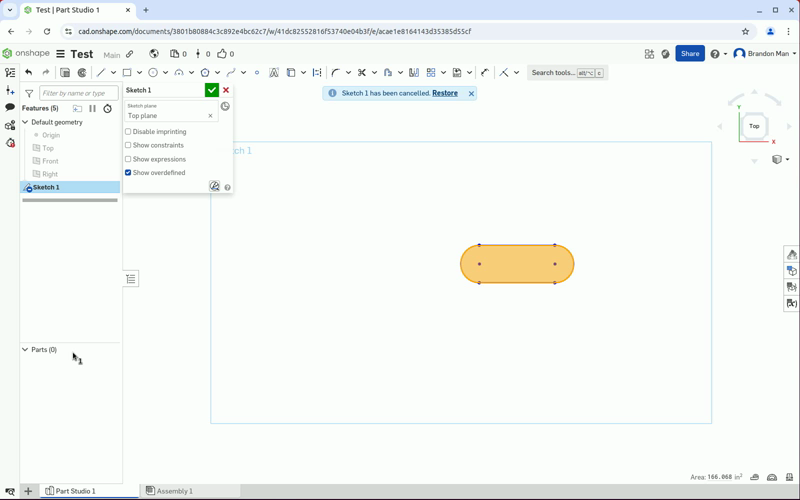
key(shift+y)
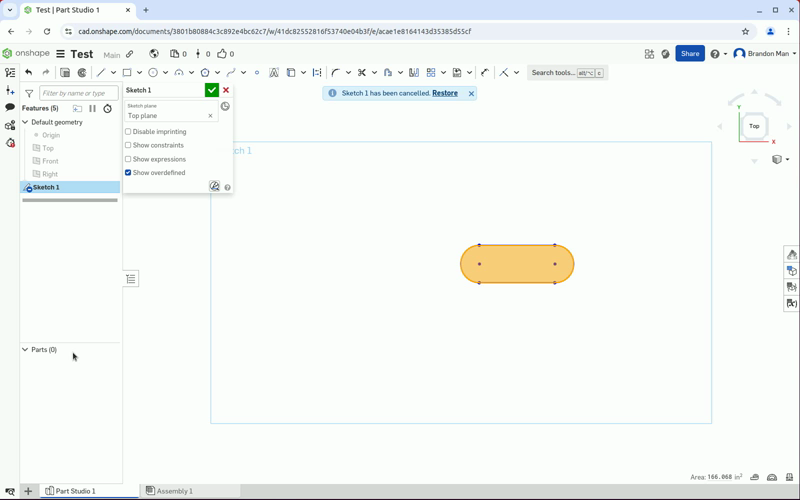
key(shift+e)
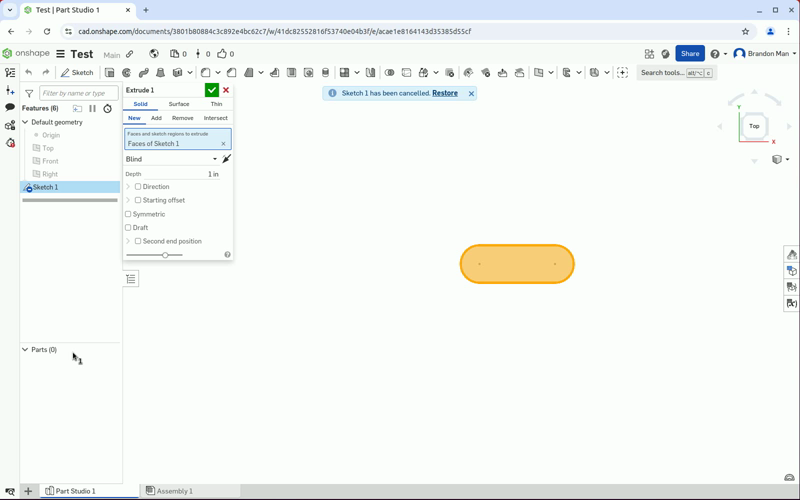
mouse_move(143, 106)
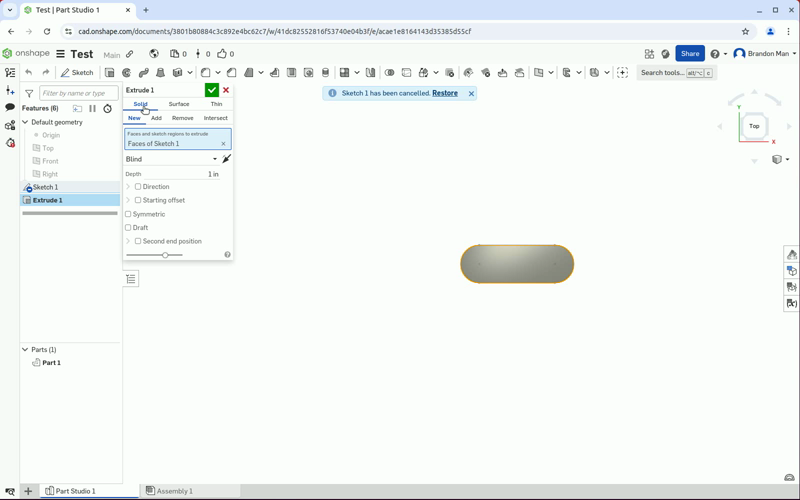
click(143, 106)
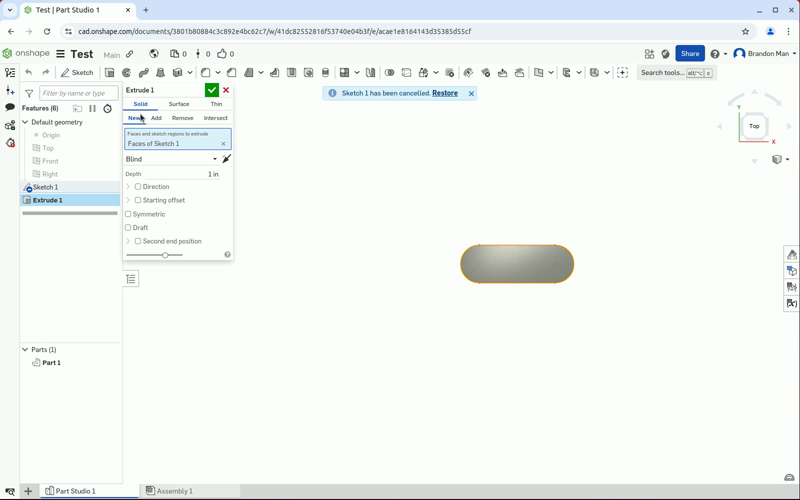
mouse_move(137, 120)
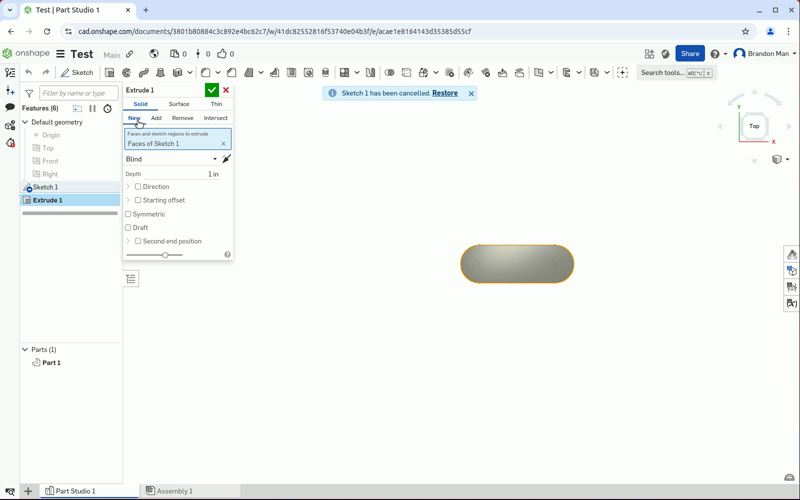
click(137, 120)
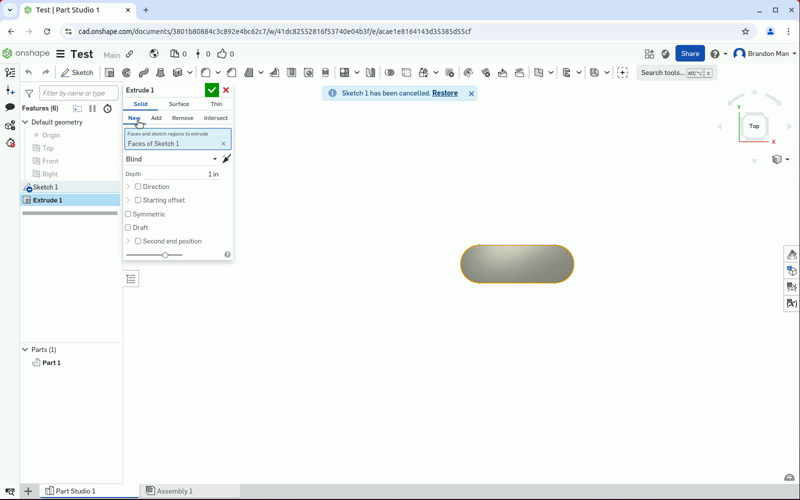
key(tab, 4)
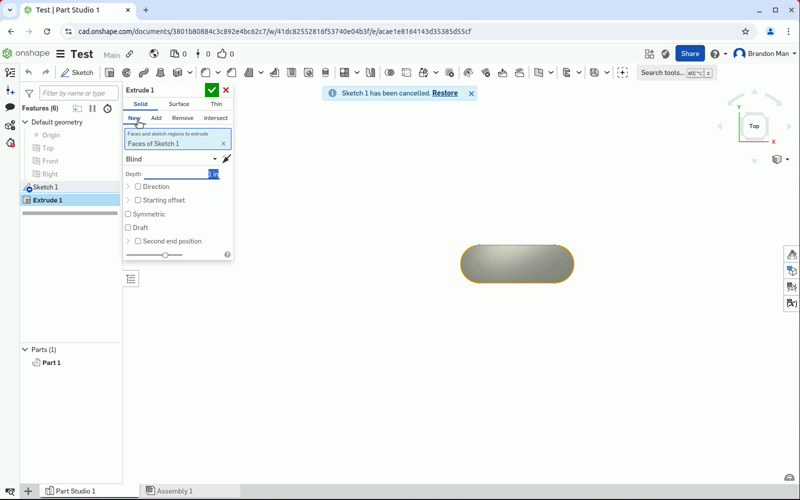
text(1.204)
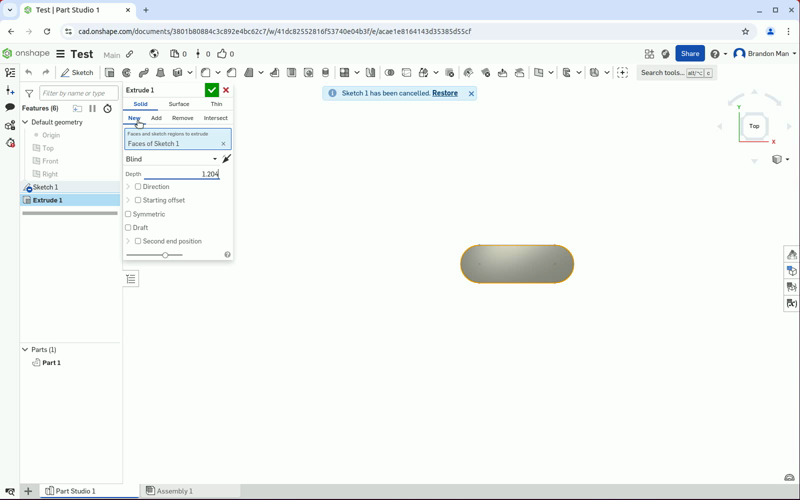
key(enter)
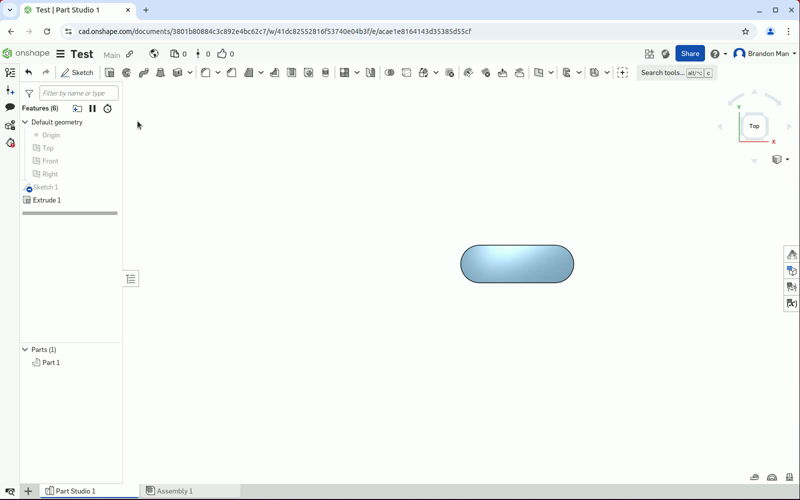
key(shift+h)
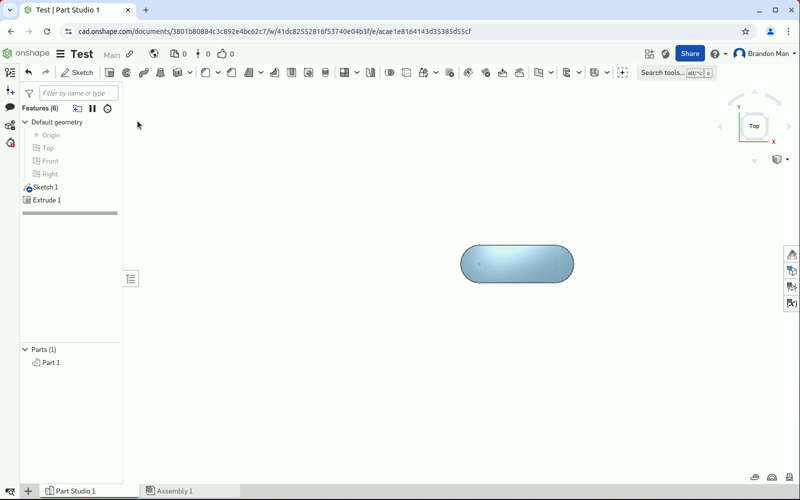
key(shift+h)
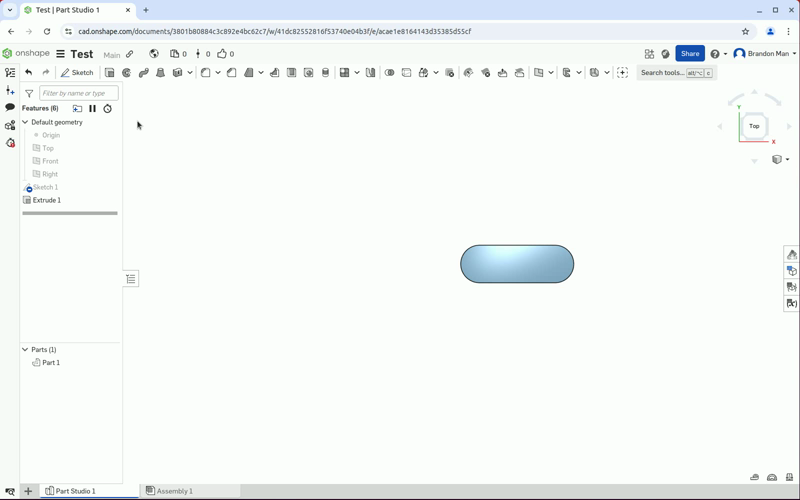
mouse_move(73, 189)
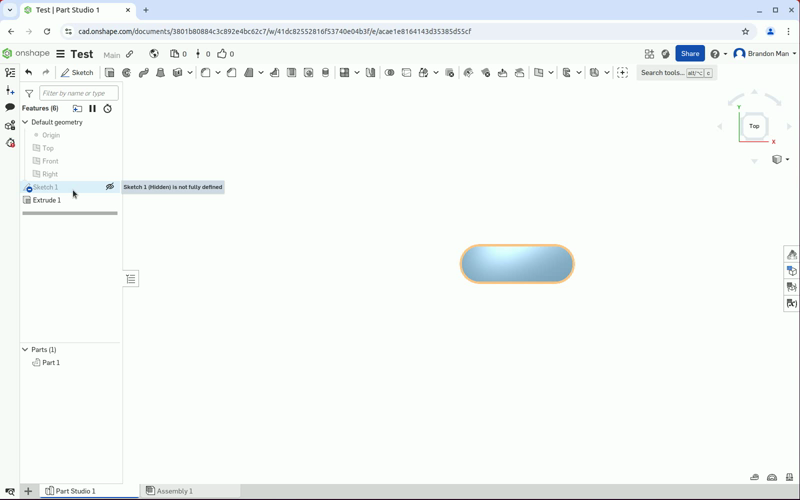
click(73, 189)
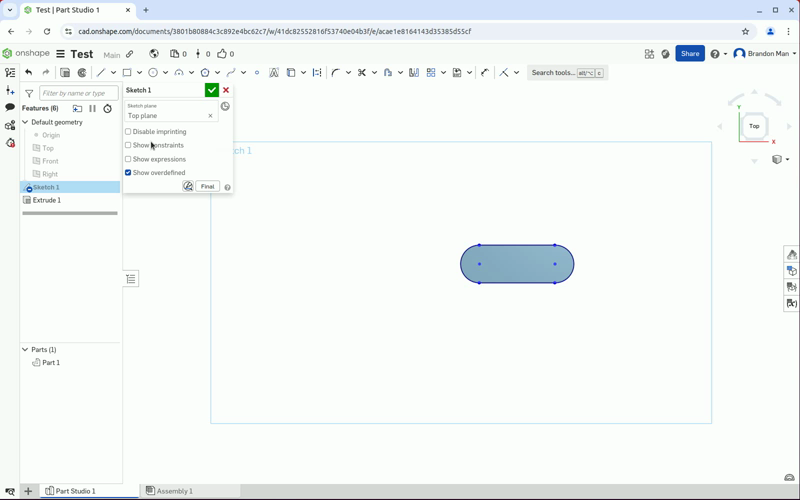
mouse_move(229, 92)
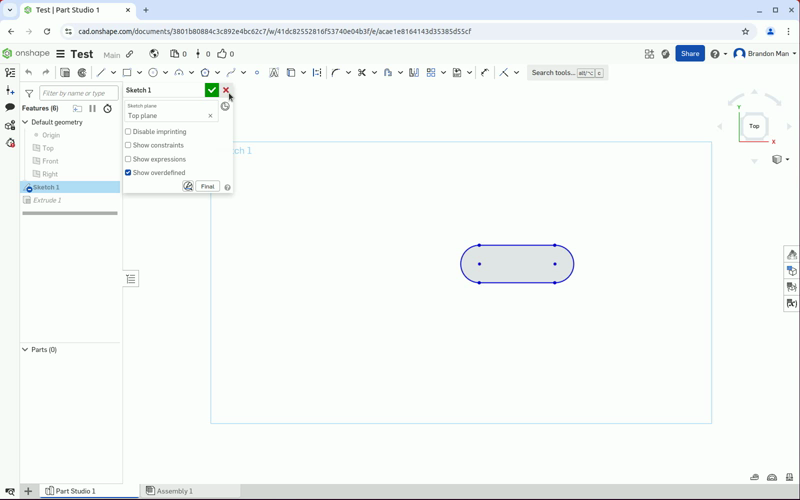
click(229, 92)
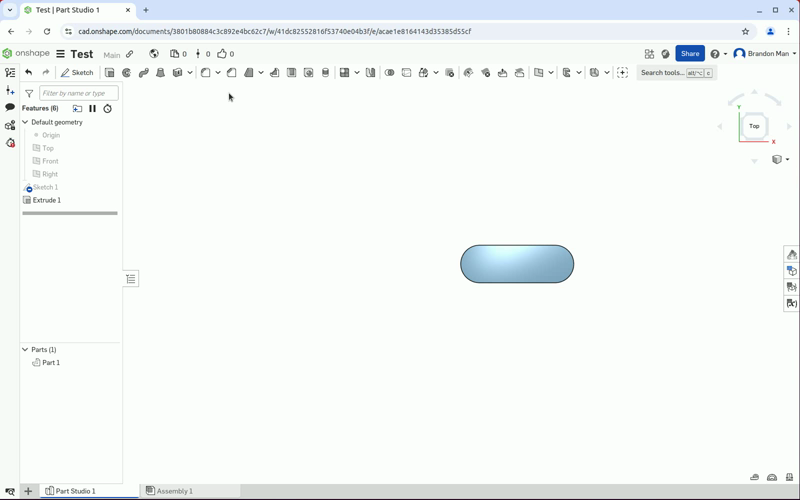
mouse_move(541, 75)
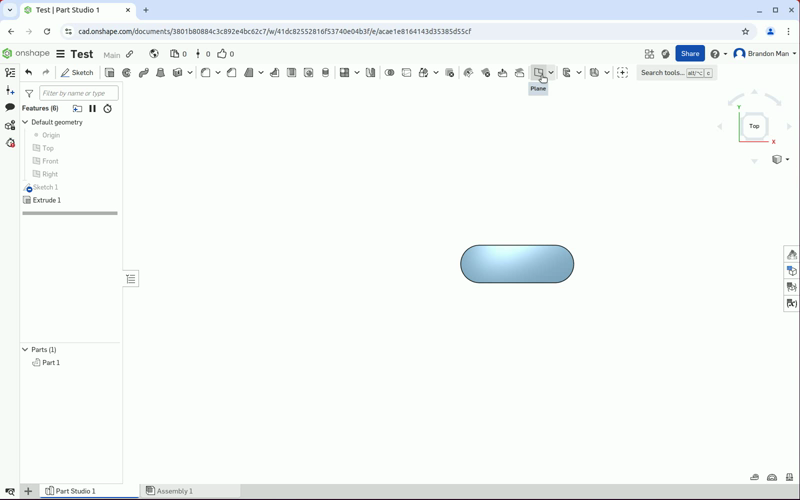
click(541, 75)
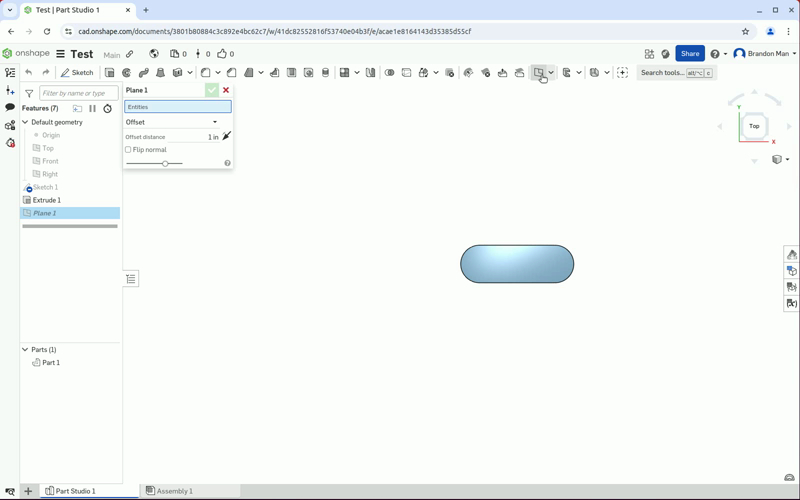
mouse_move(73, 150)
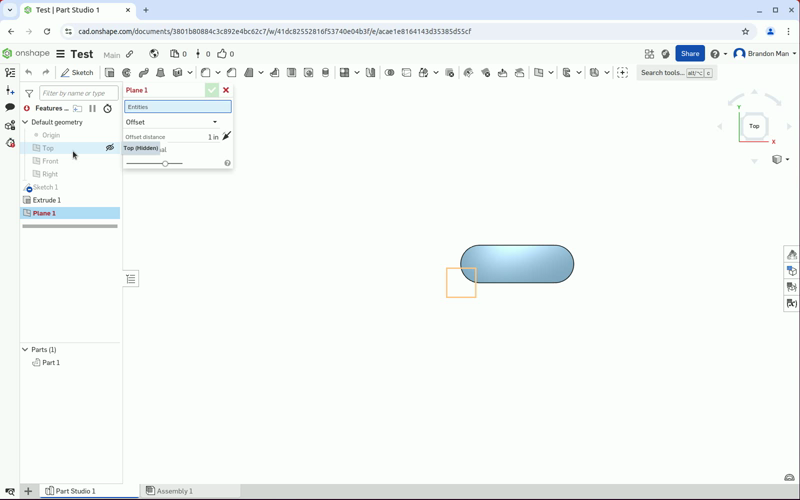
click(73, 150)
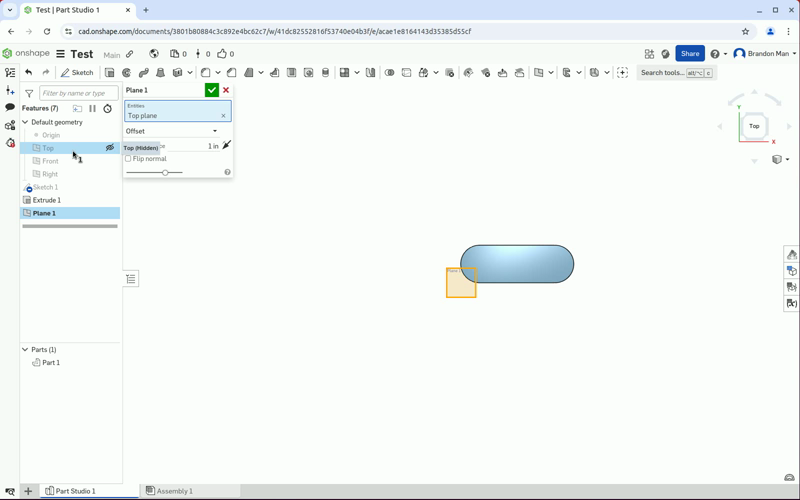
key(tab, 2)
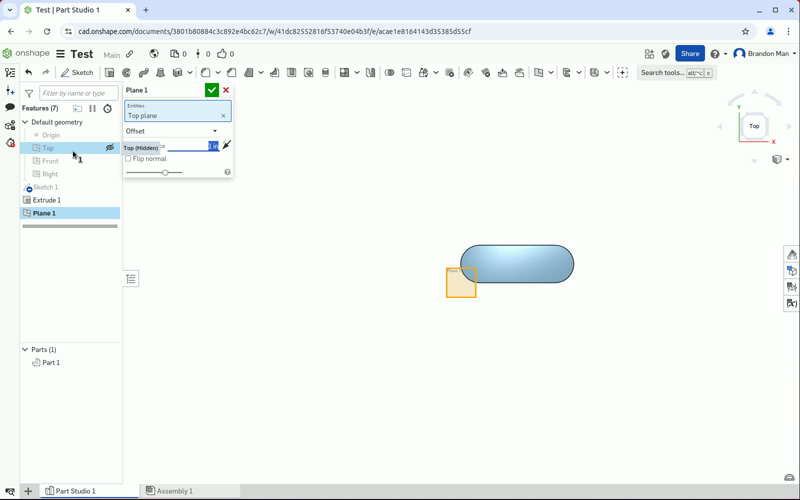
text(1.202)
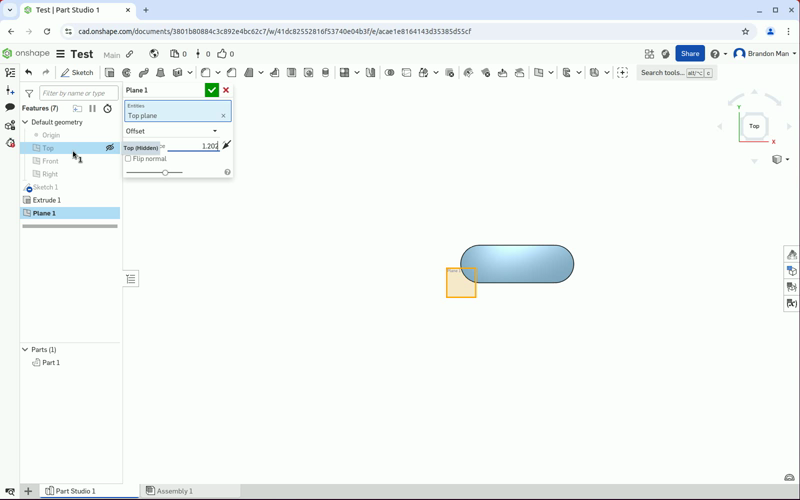
key(enter, 2)
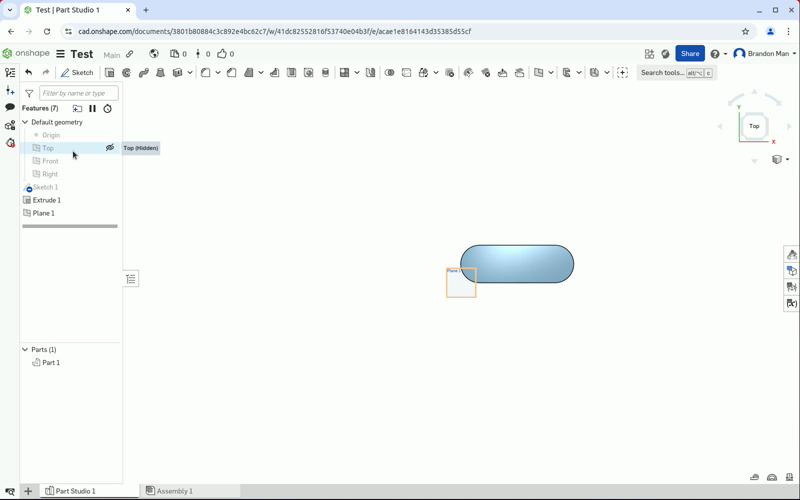
key(shift+s)
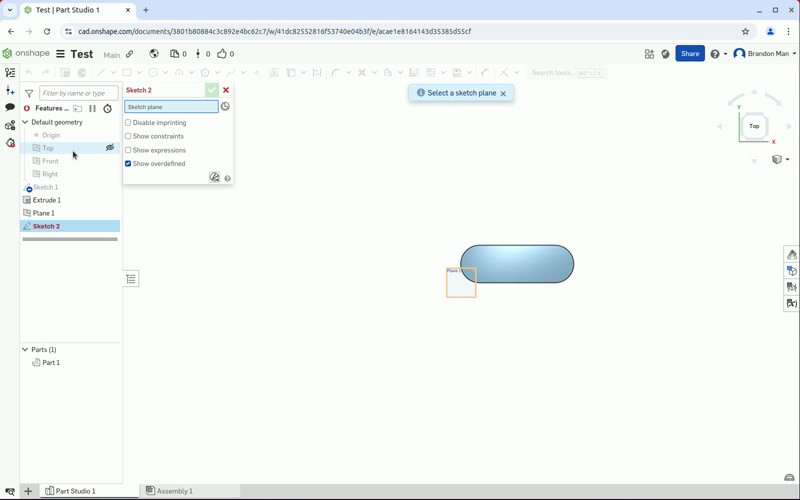
mouse_move(73, 215)
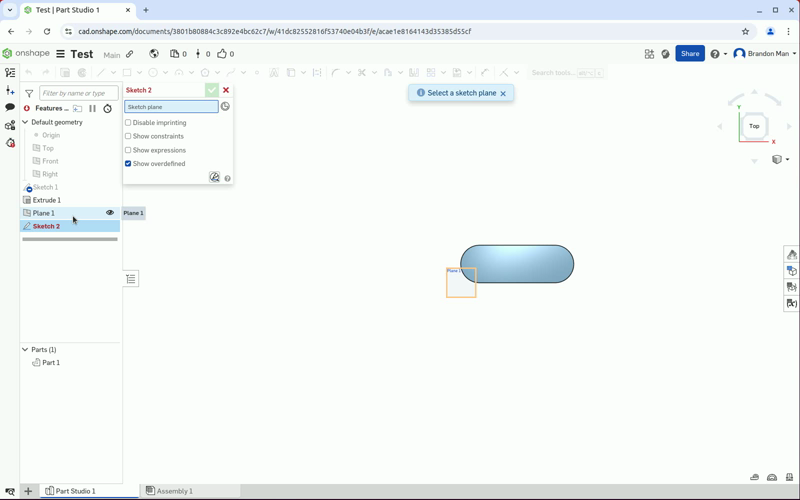
click(73, 215)
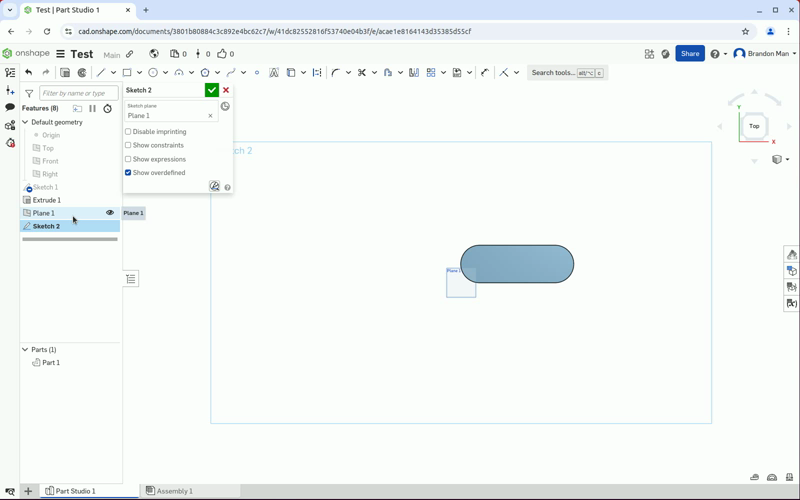
mouse_move(73, 352)
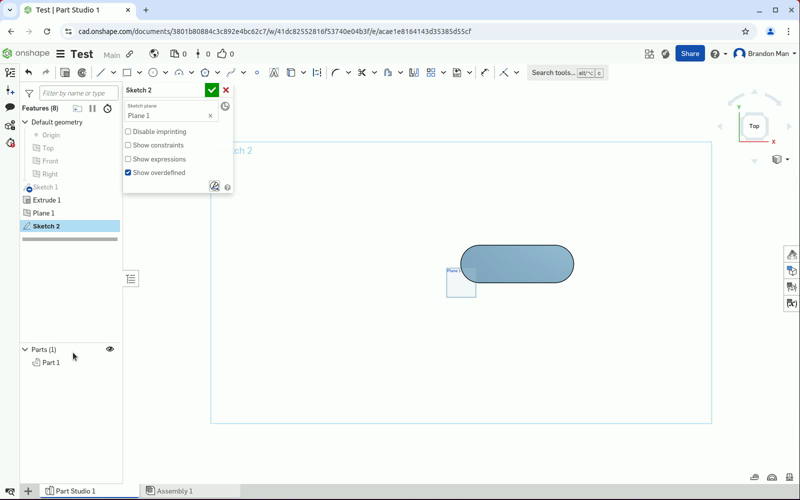
key(y)
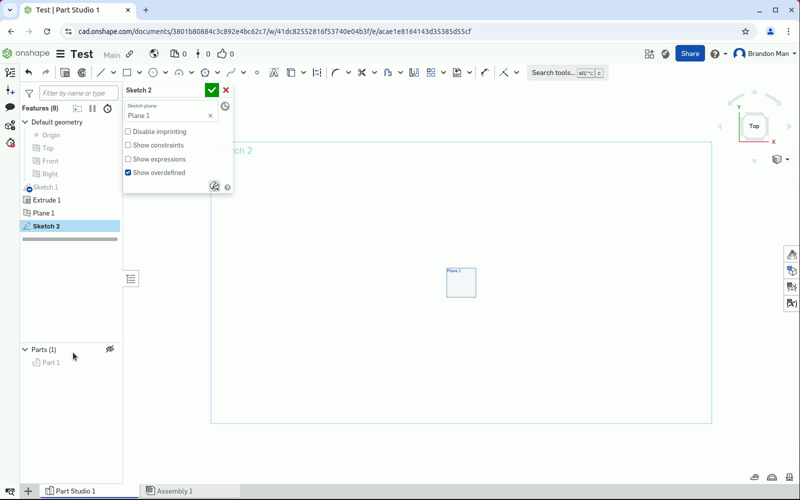
key(l)
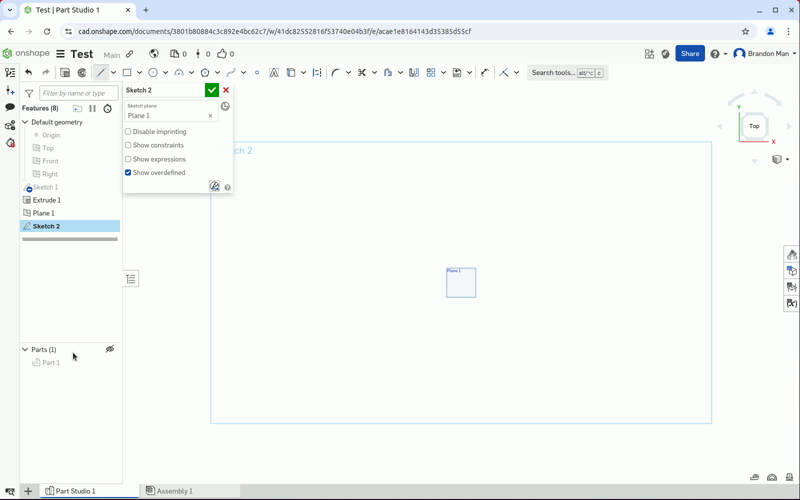
key_down(shift)
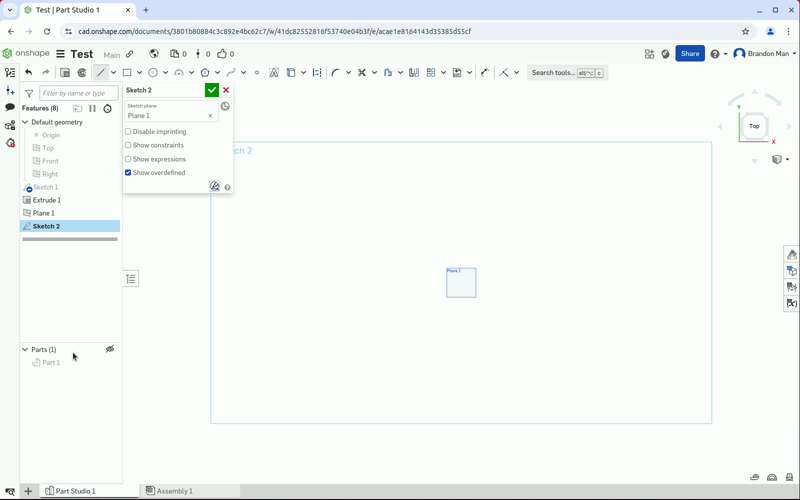
mouse_move(479, 279)
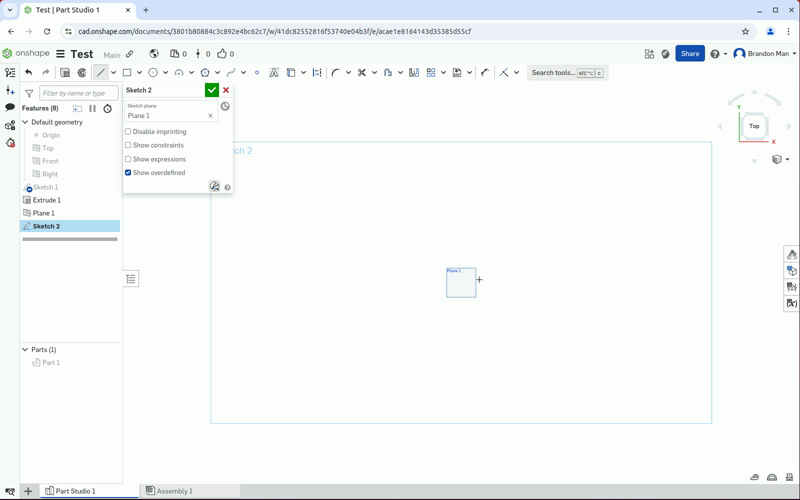
click(479, 279)
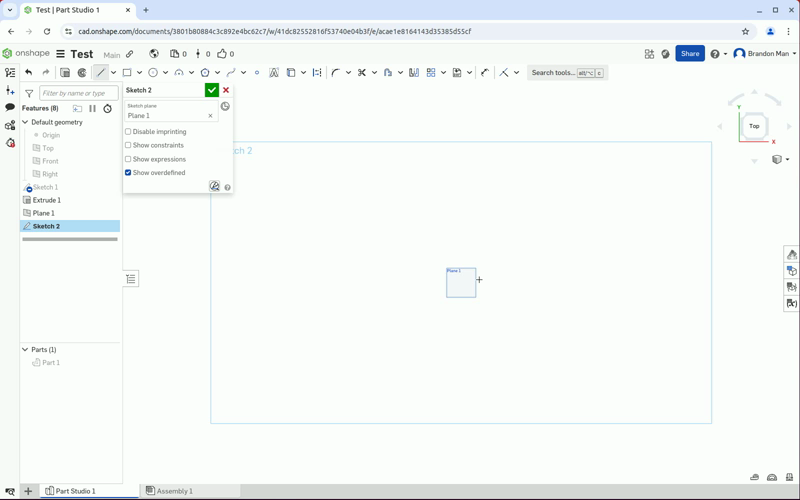
key_up(shift)
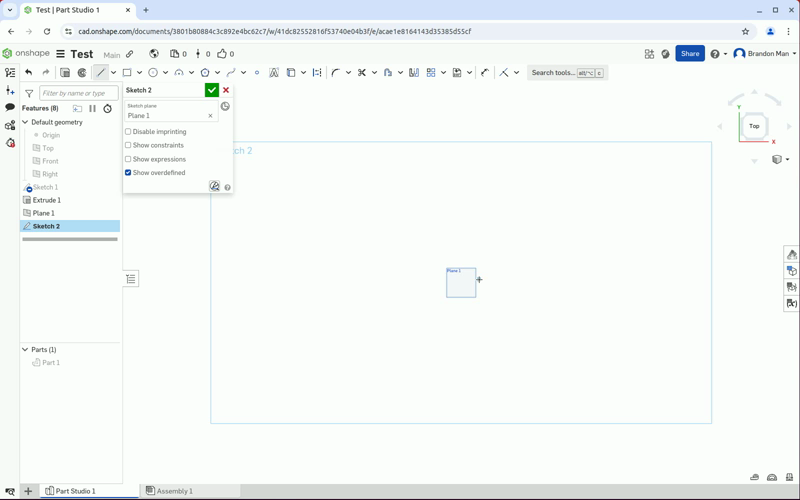
key_down(shift)
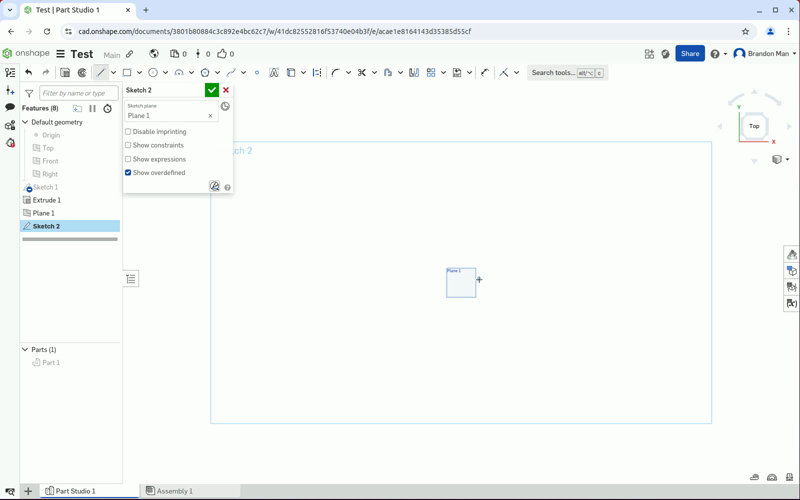
mouse_move(554, 279)
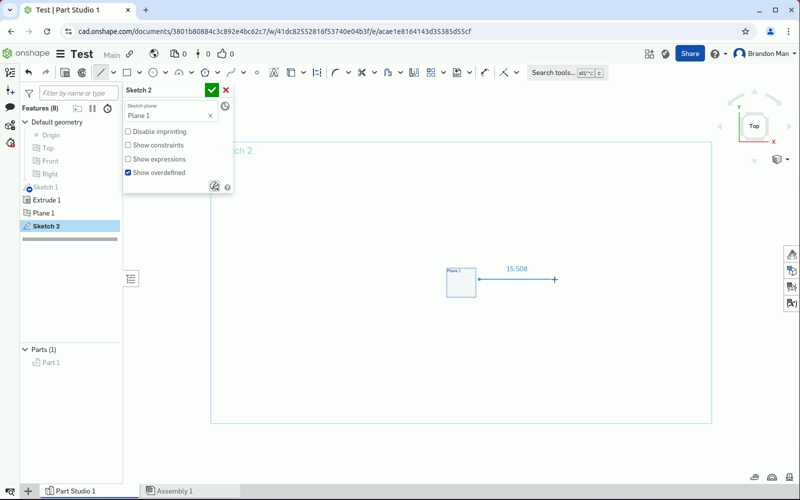
click(554, 279)
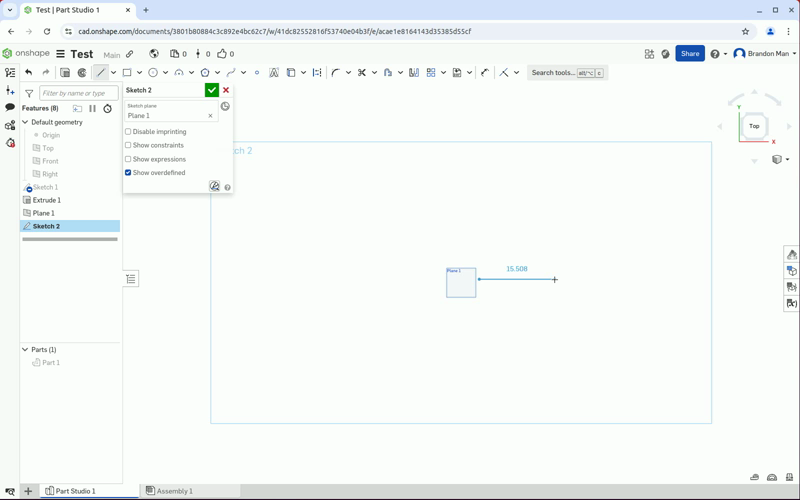
key_up(shift)
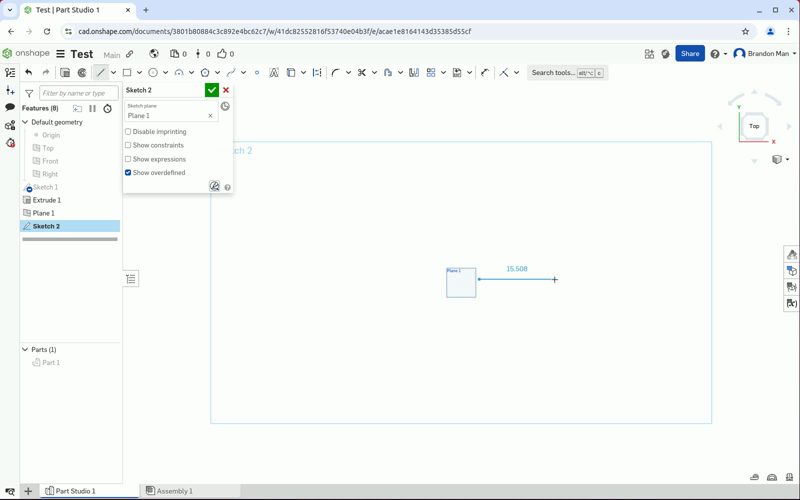
key(esc)
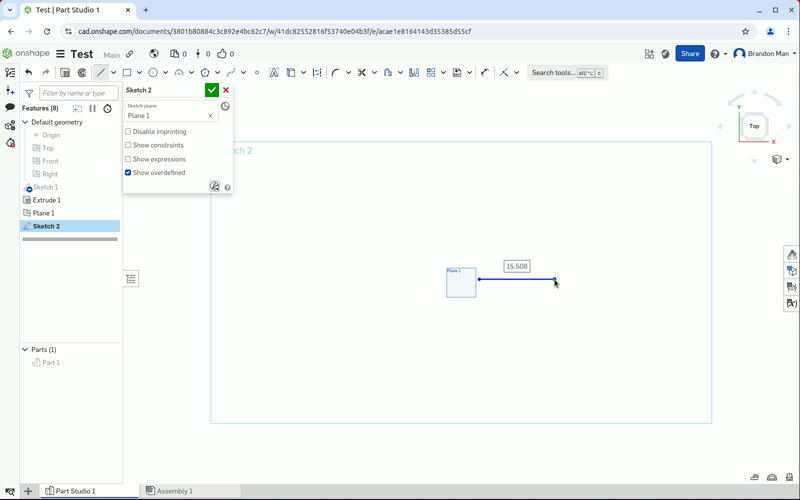
key(a)
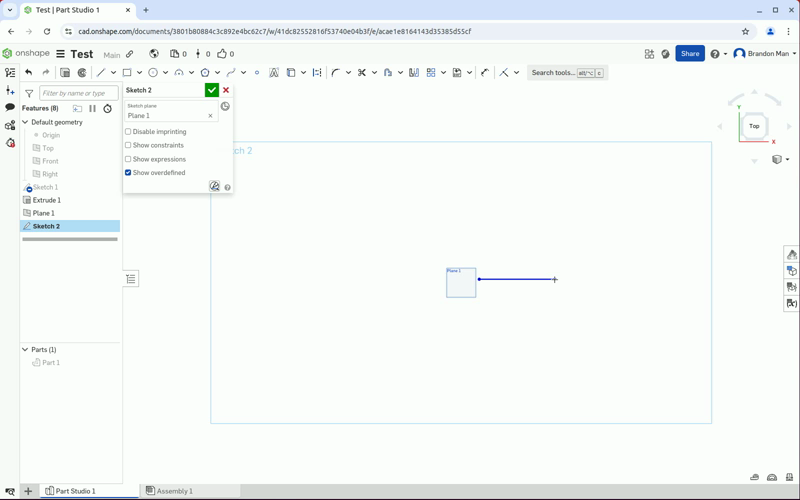
mouse_move(554, 279)
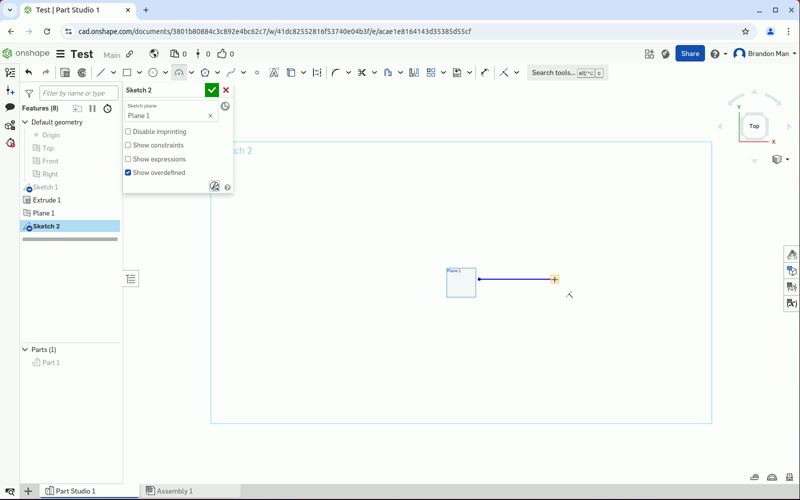
click(554, 279)
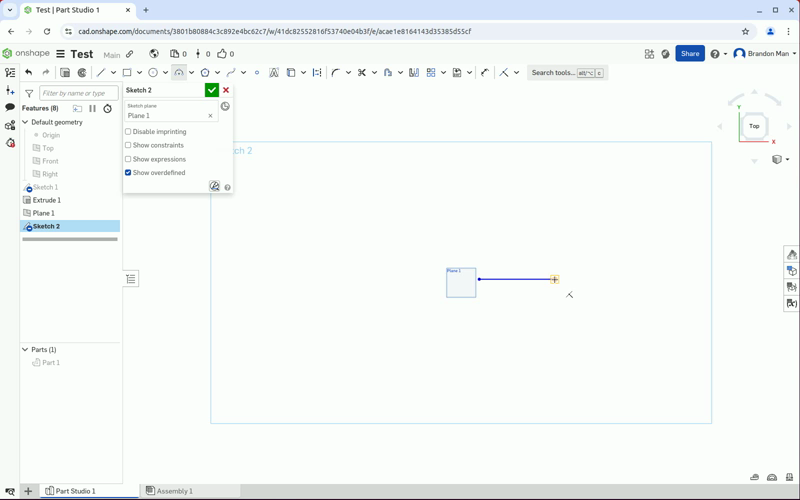
key_down(shift)
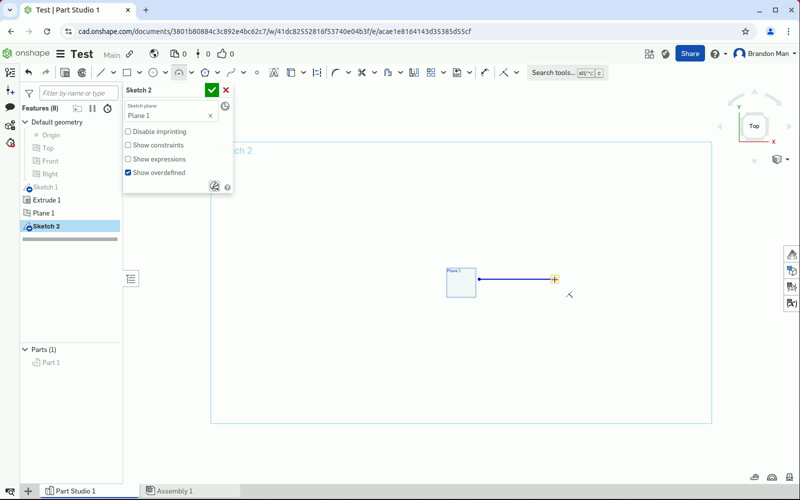
mouse_move(554, 249)
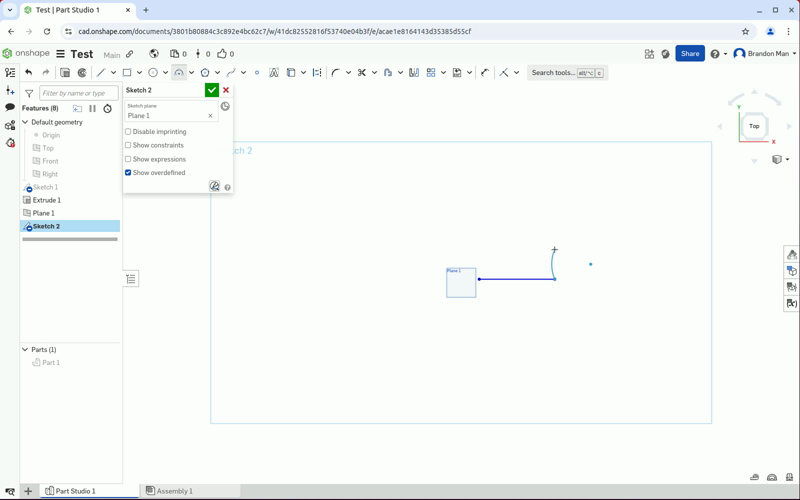
click(554, 249)
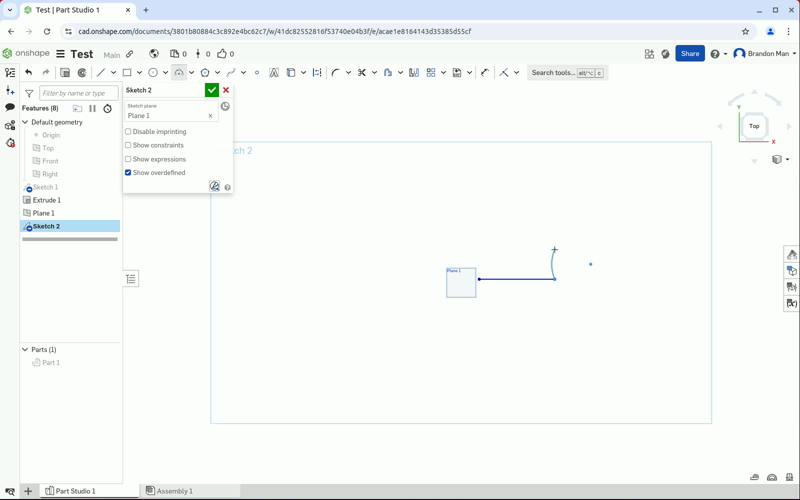
mouse_move(570, 264)
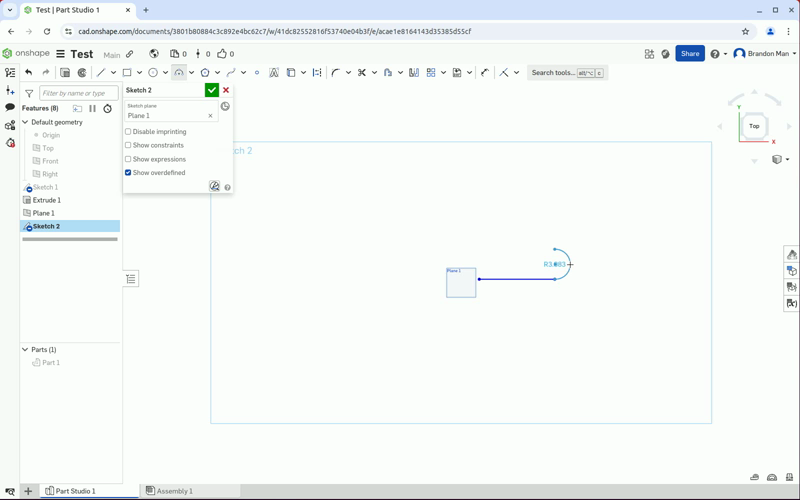
click(570, 264)
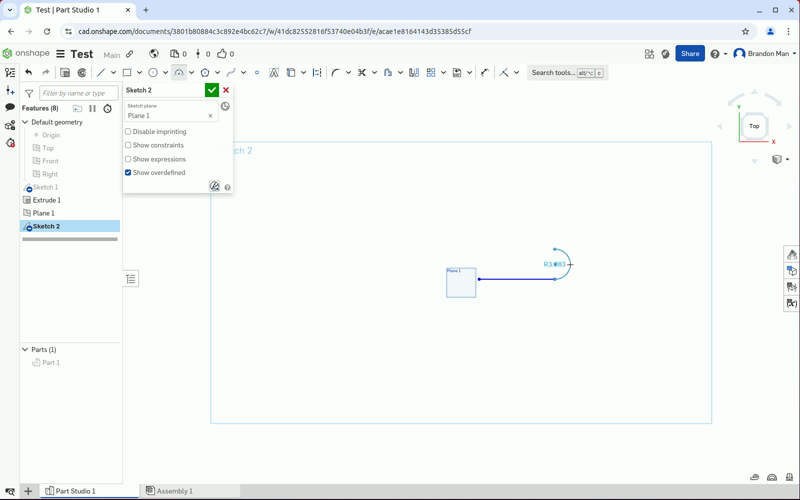
key_up(shift)
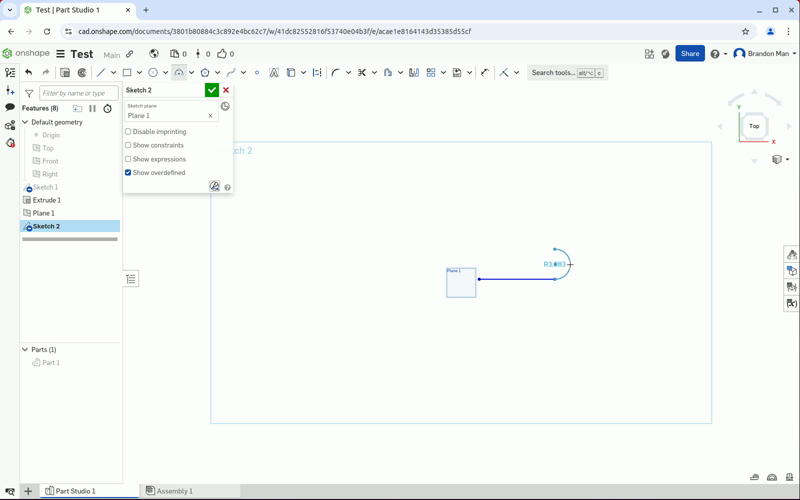
key(esc)
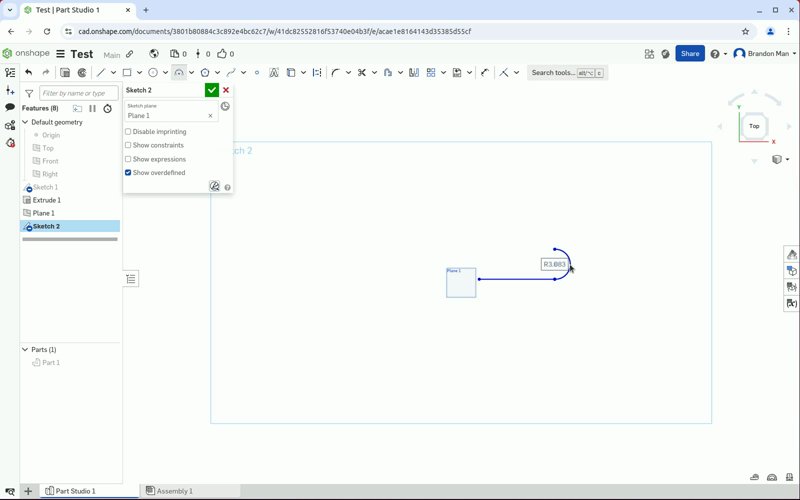
key(l)
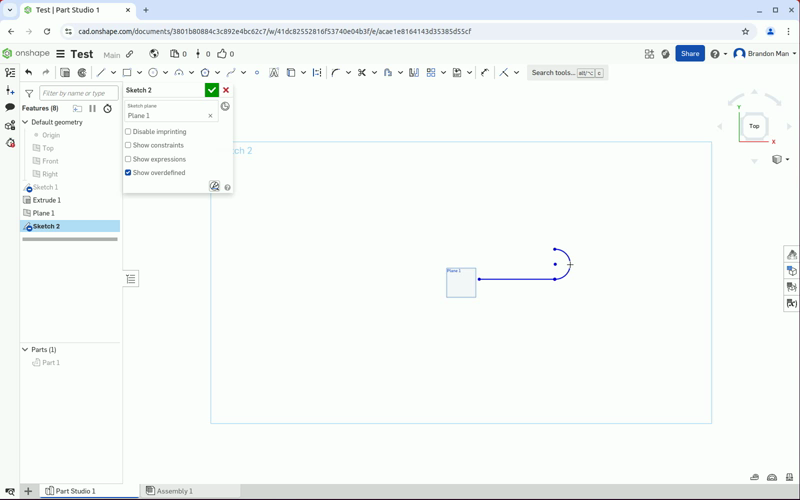
mouse_move(554, 249)
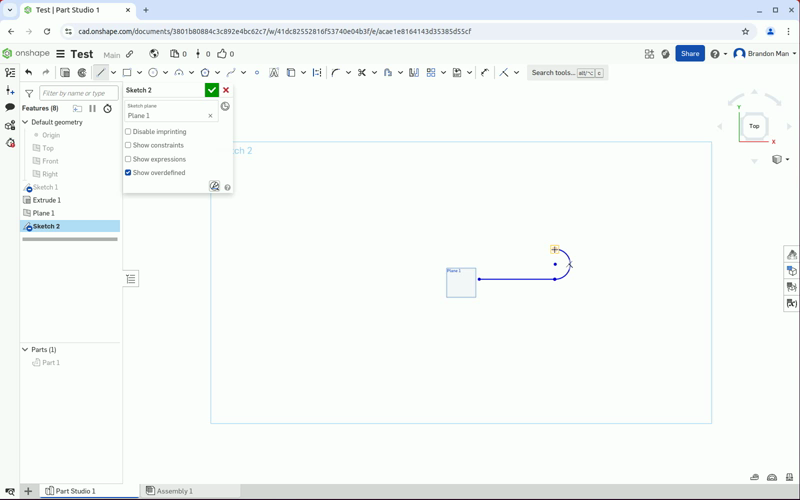
click(554, 249)
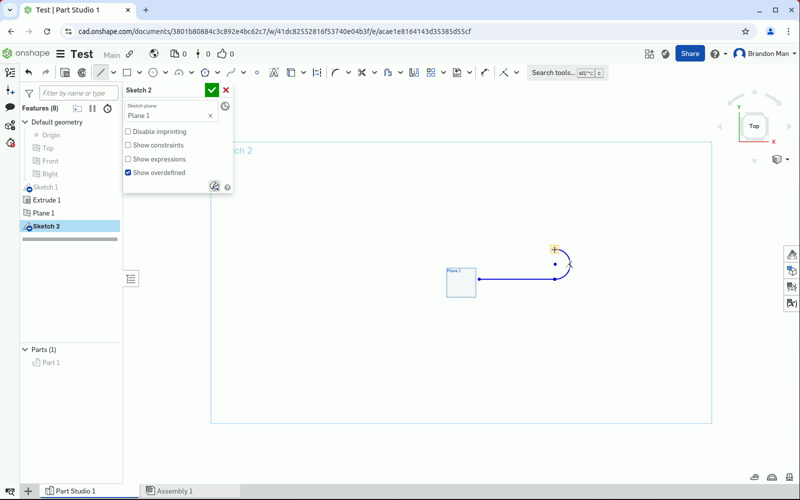
key_down(shift)
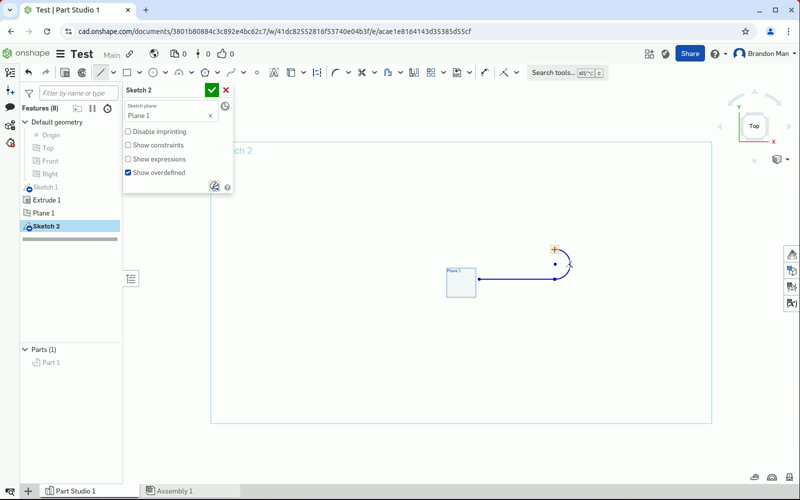
mouse_move(479, 249)
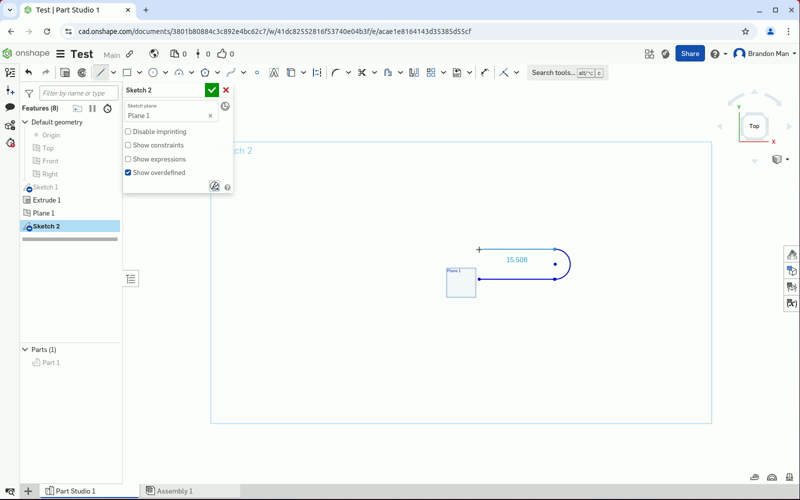
click(479, 249)
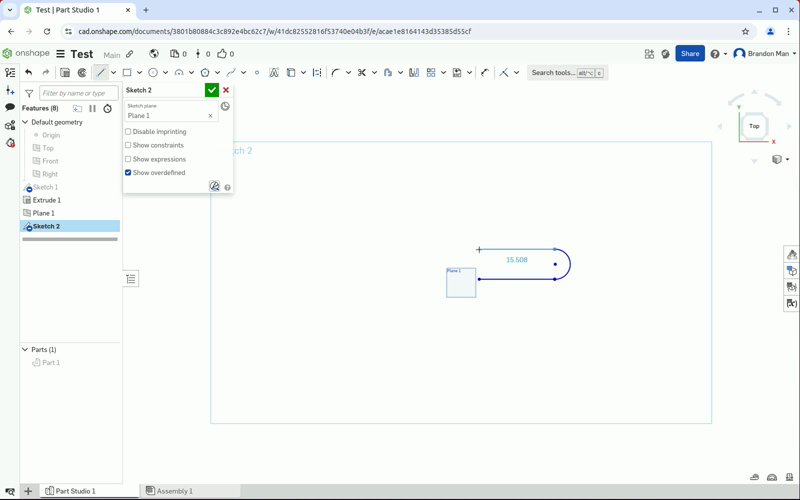
key_up(shift)
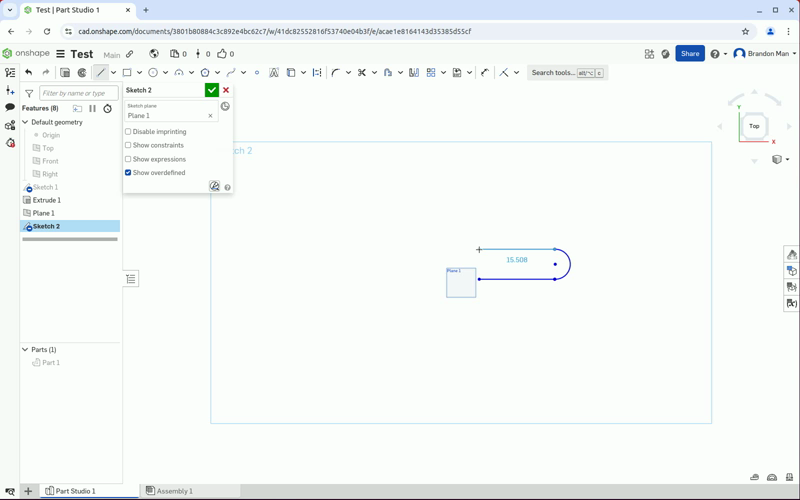
key(esc)
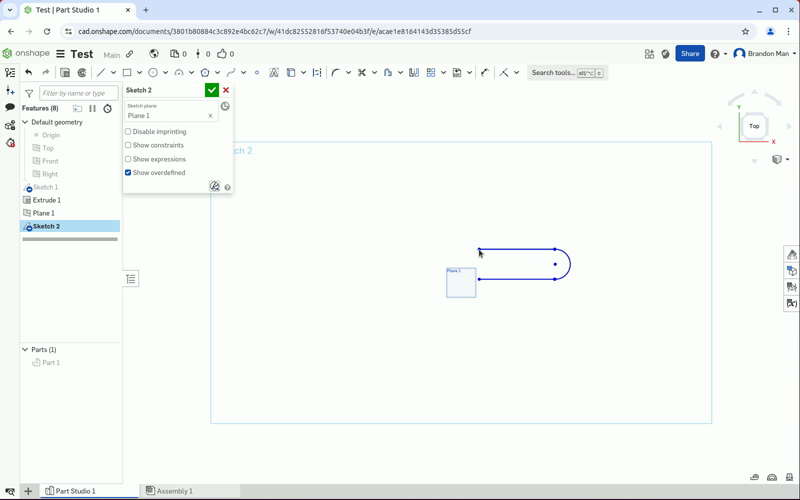
key(a)
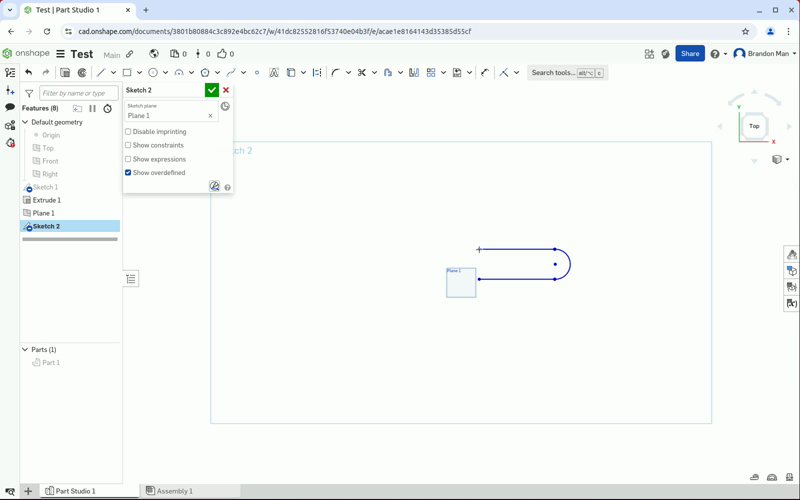
mouse_move(479, 249)
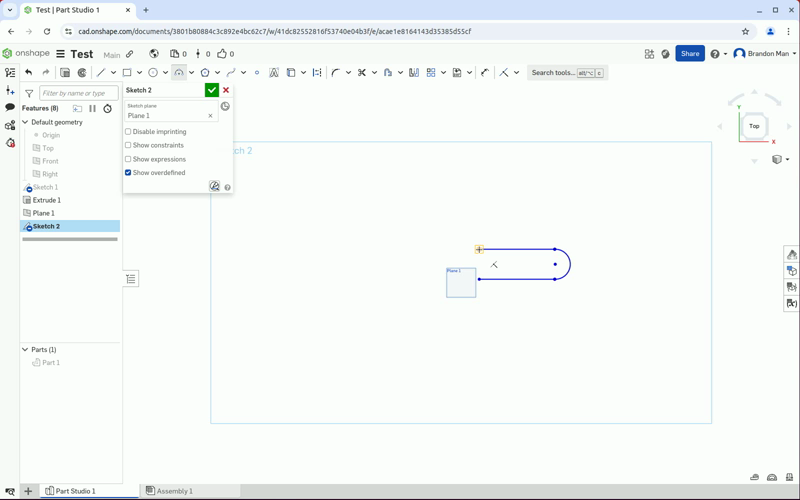
click(479, 249)
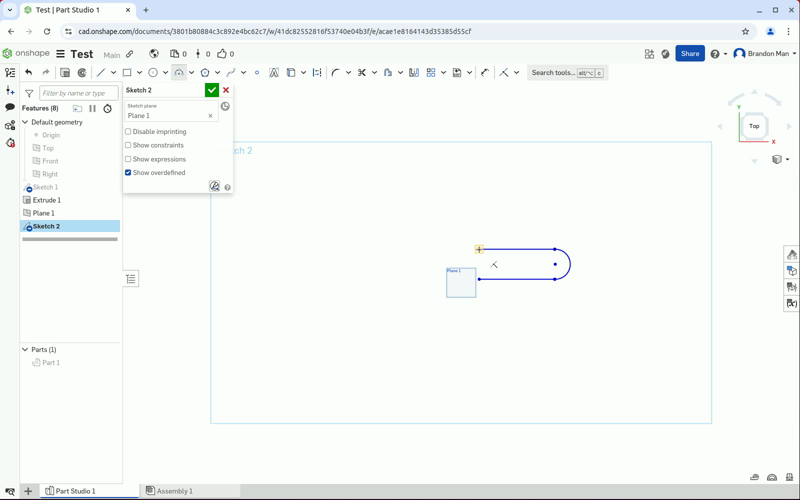
mouse_move(479, 279)
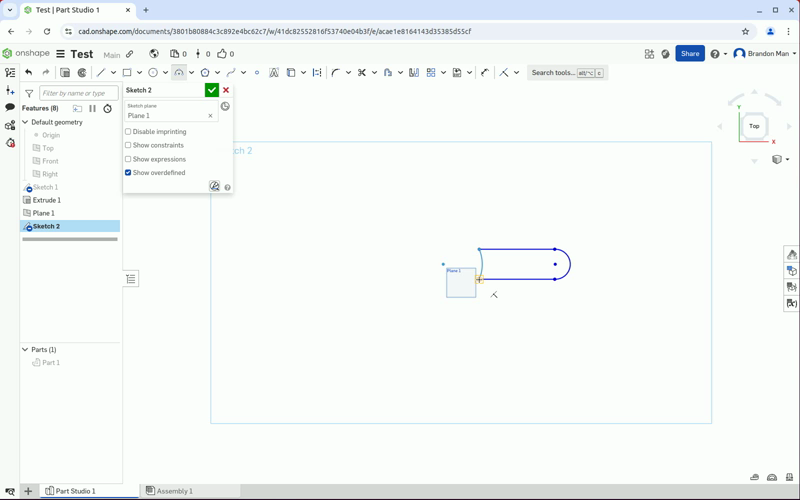
click(479, 279)
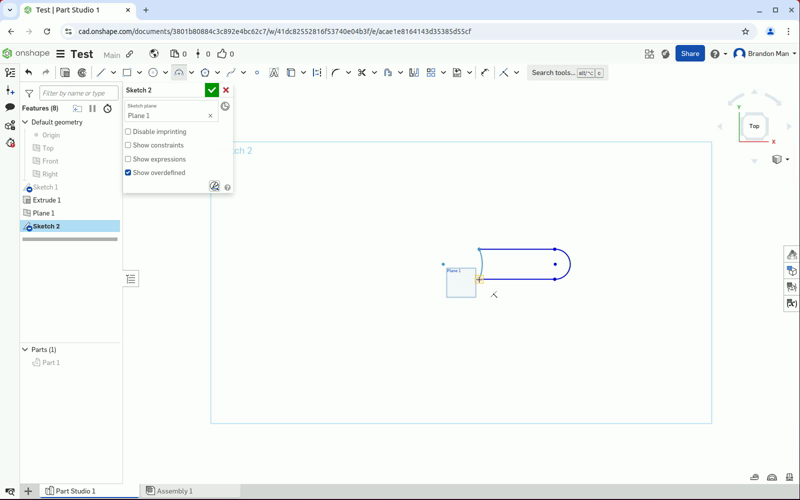
key_down(shift)
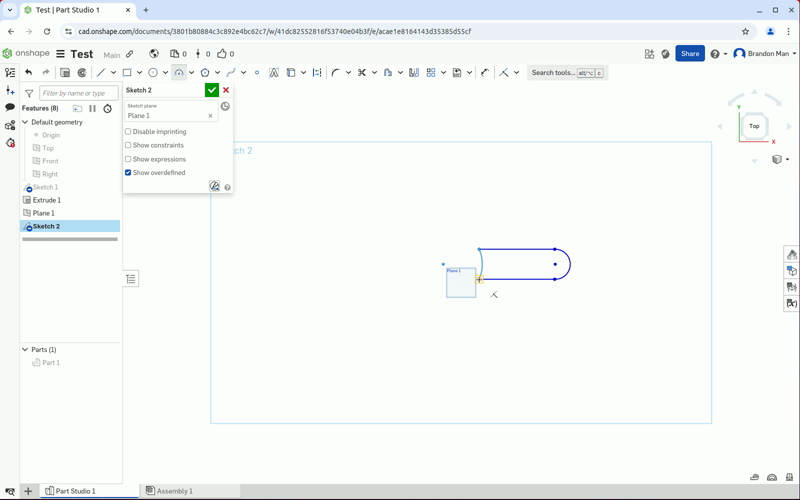
mouse_move(464, 264)
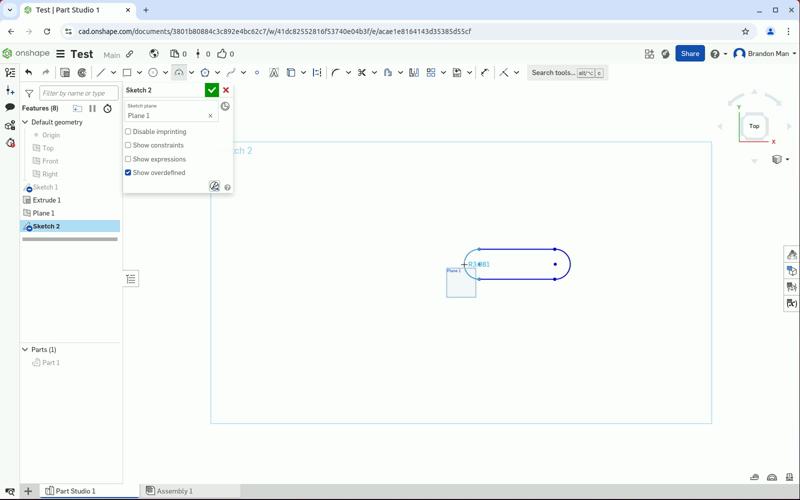
click(464, 264)
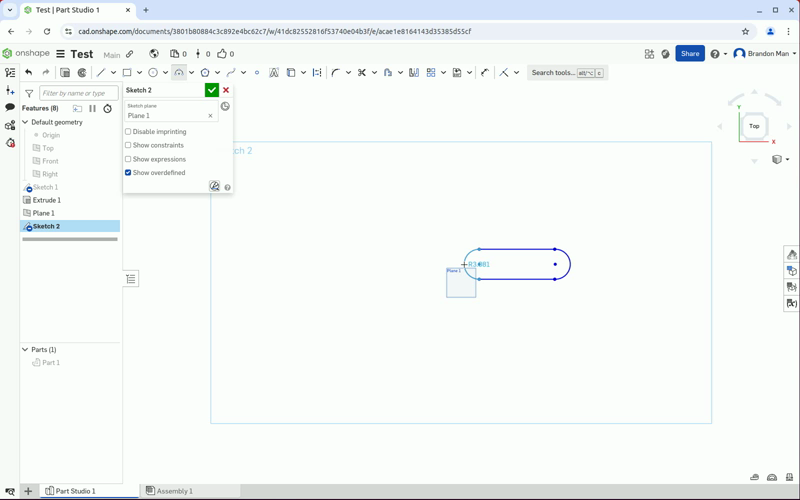
key_up(shift)
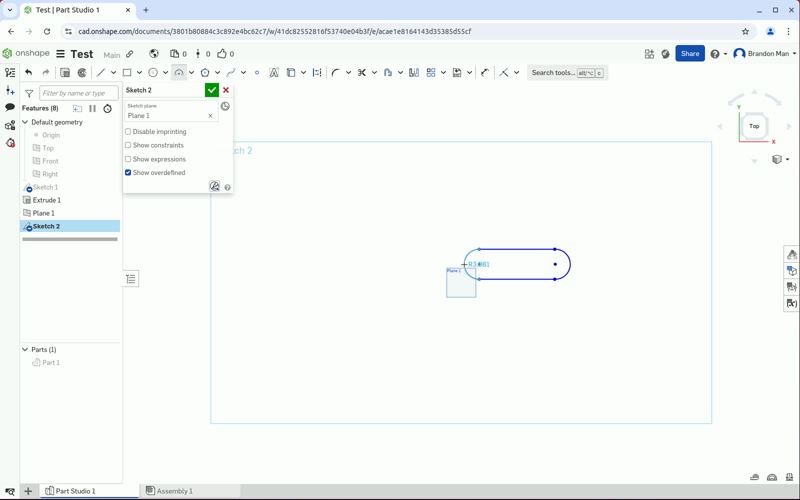
key(esc)
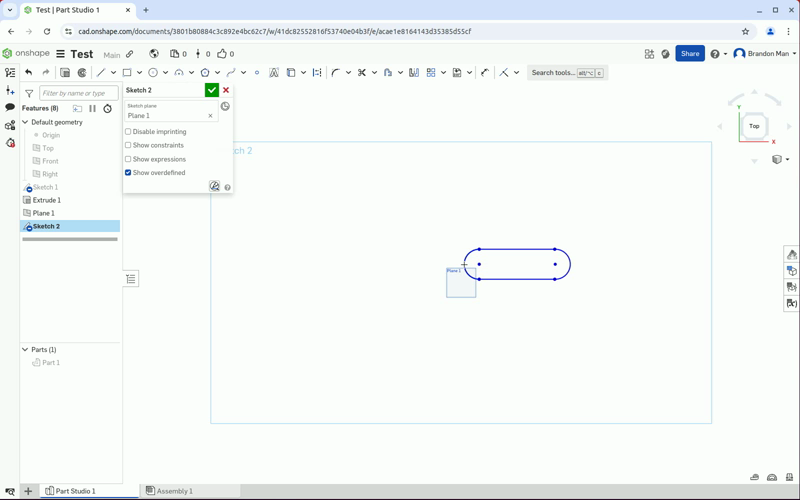
mouse_move(538, 272)
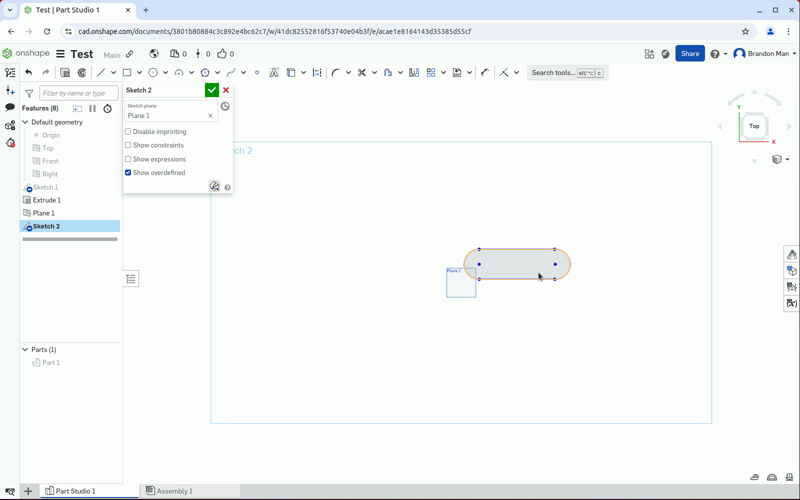
click(538, 272)
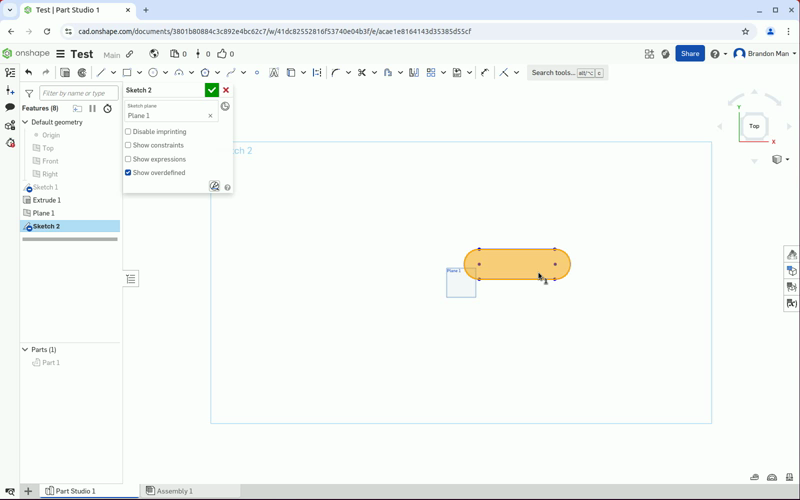
mouse_move(73, 352)
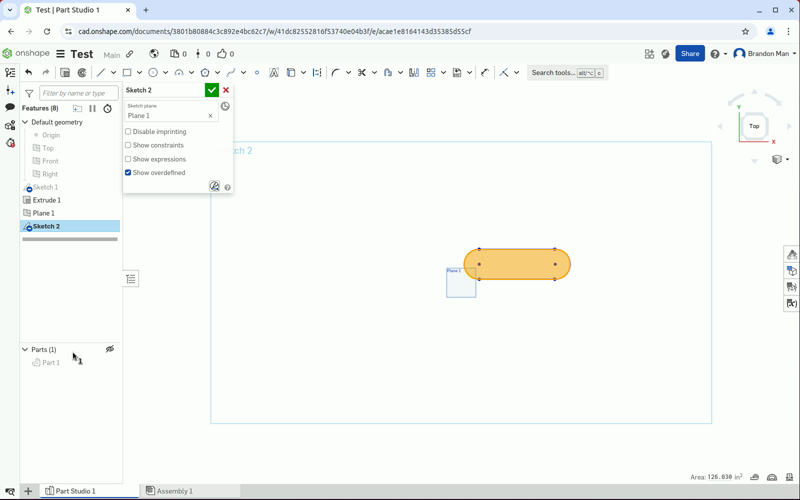
key(shift+y)
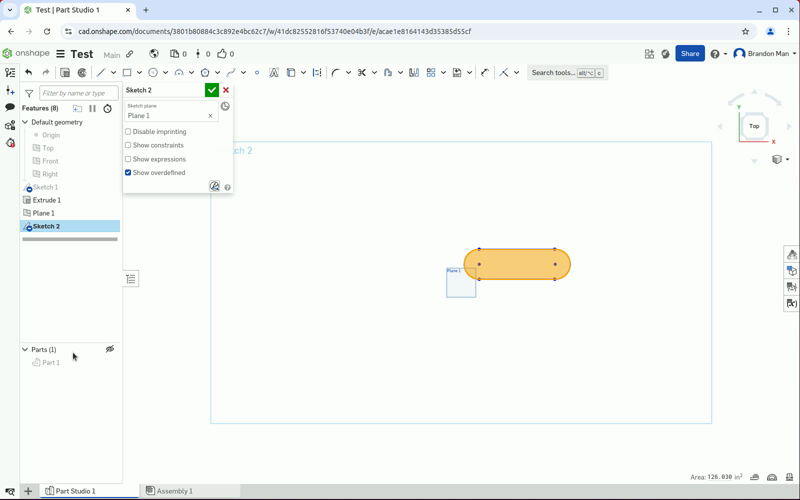
key(shift+e)
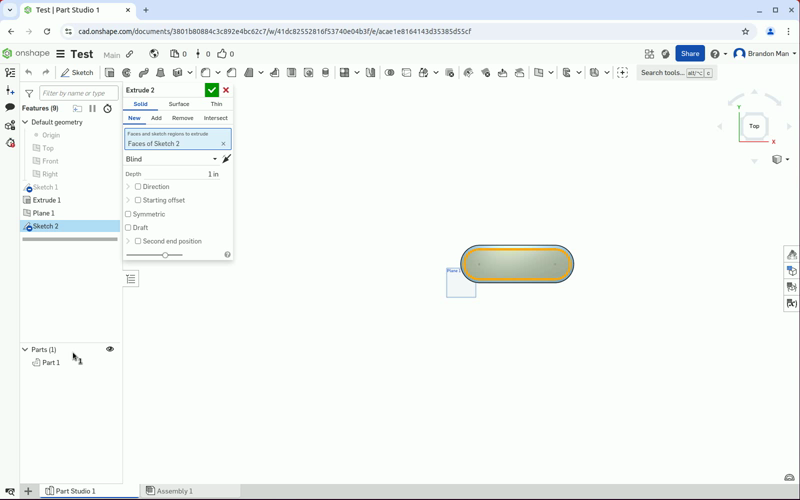
mouse_move(143, 106)
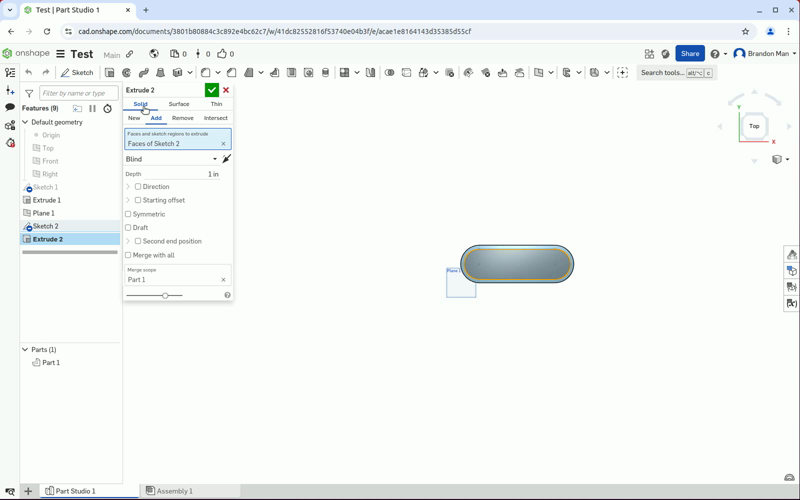
click(143, 106)
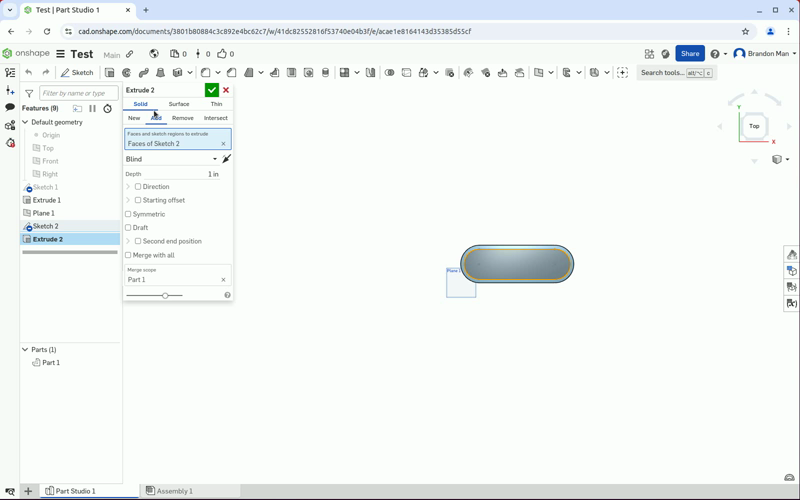
mouse_move(186, 120)
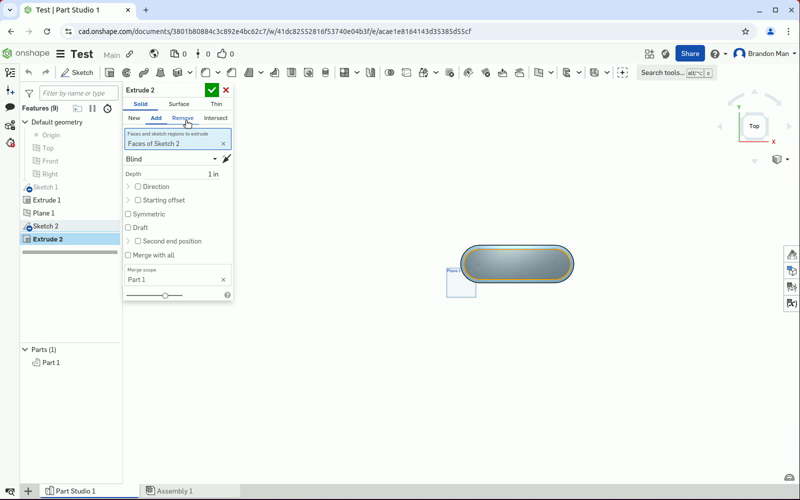
click(186, 120)
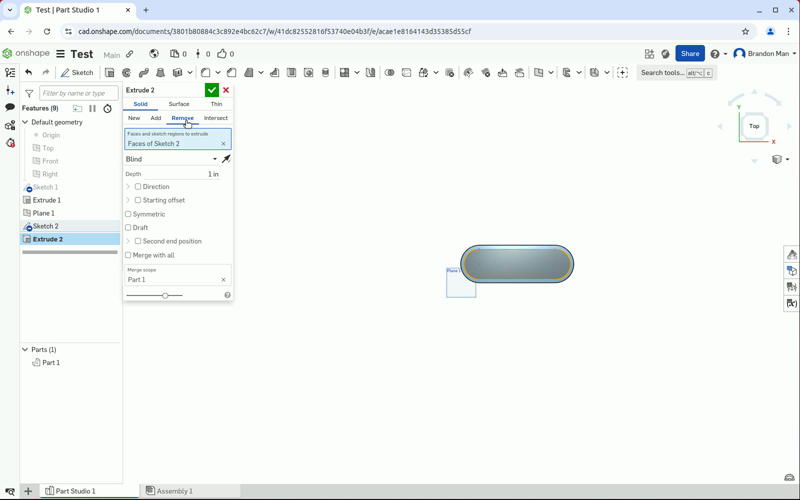
key(tab, 4)
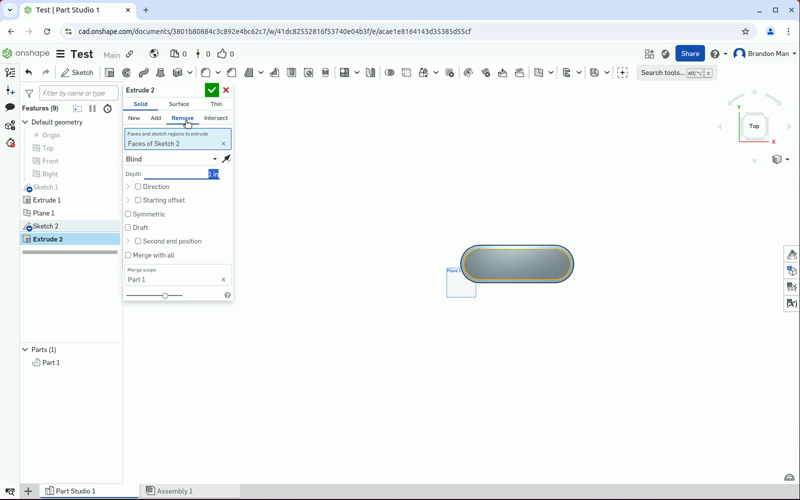
text(0.481)
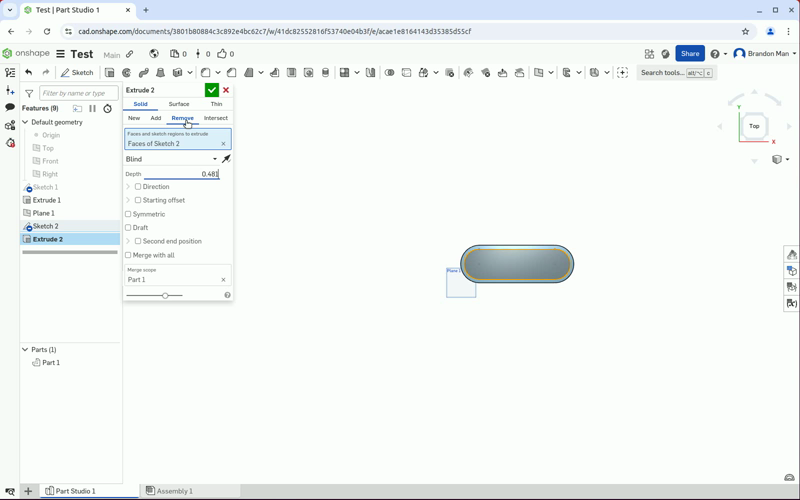
key(tab, 6)
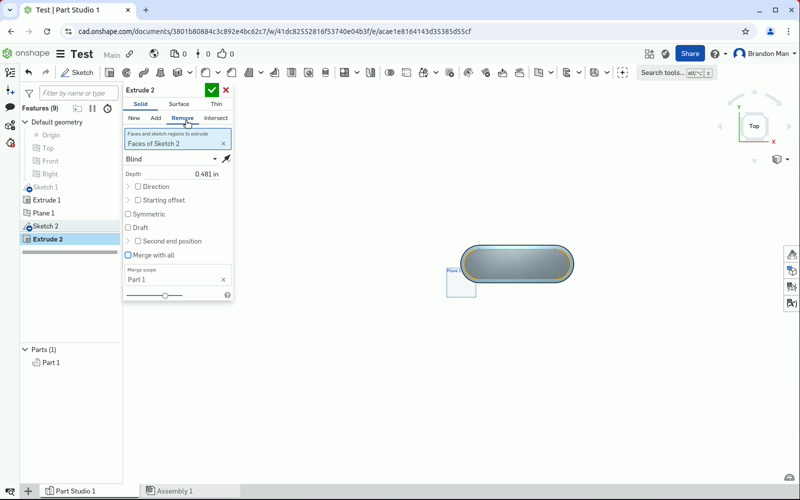
key(space)
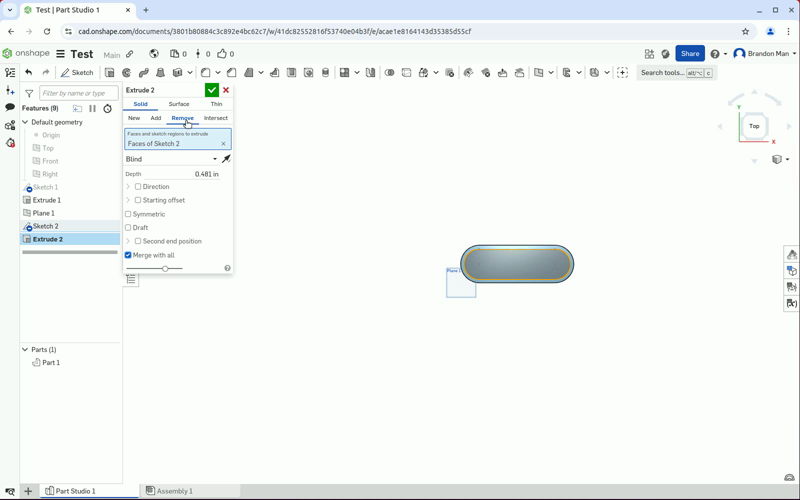
key(enter)
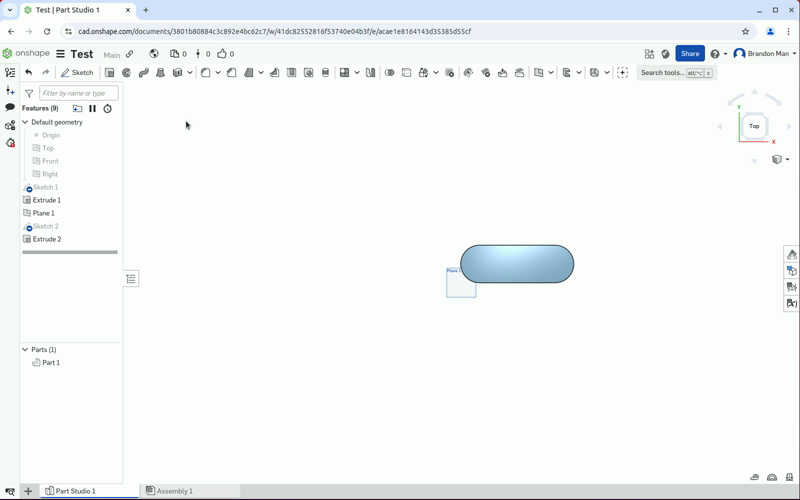
key(shift+h)
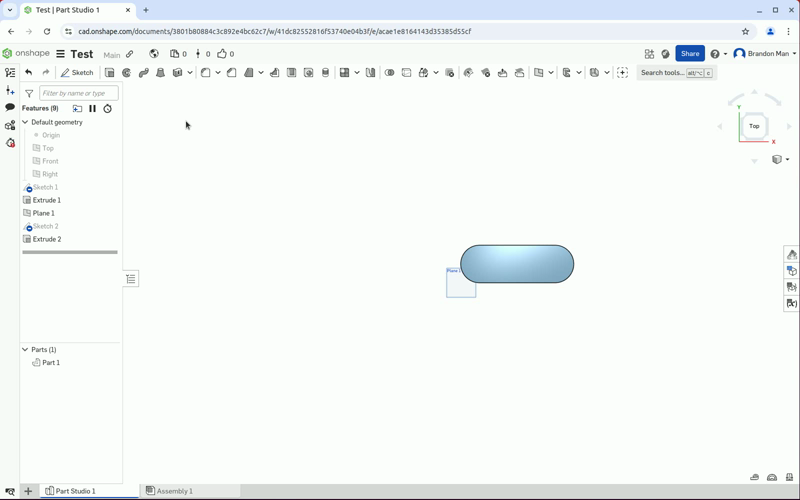
key(shift+h)
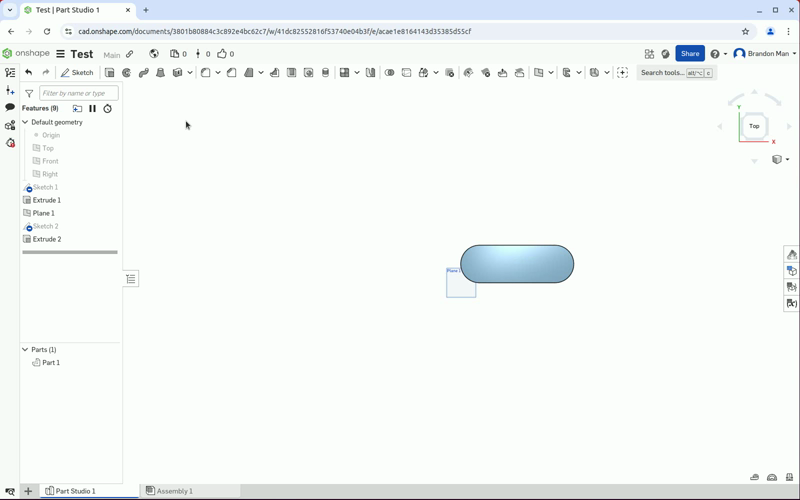
mouse_move(73, 189)
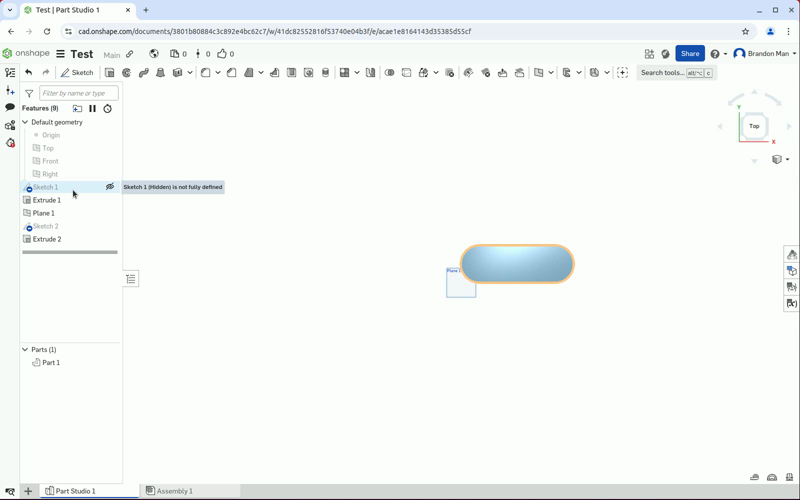
click(73, 189)
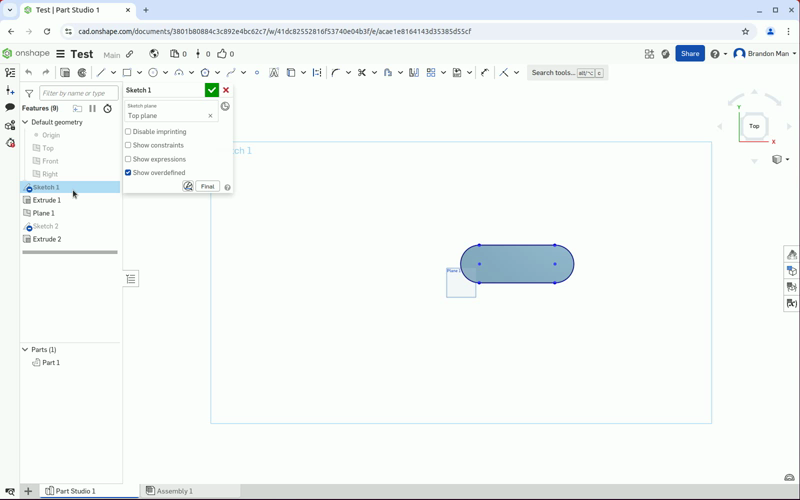
mouse_move(229, 92)
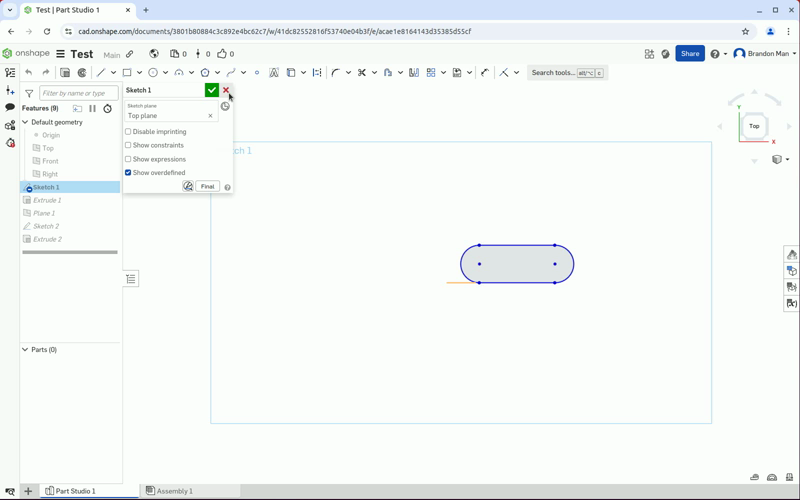
click(229, 92)
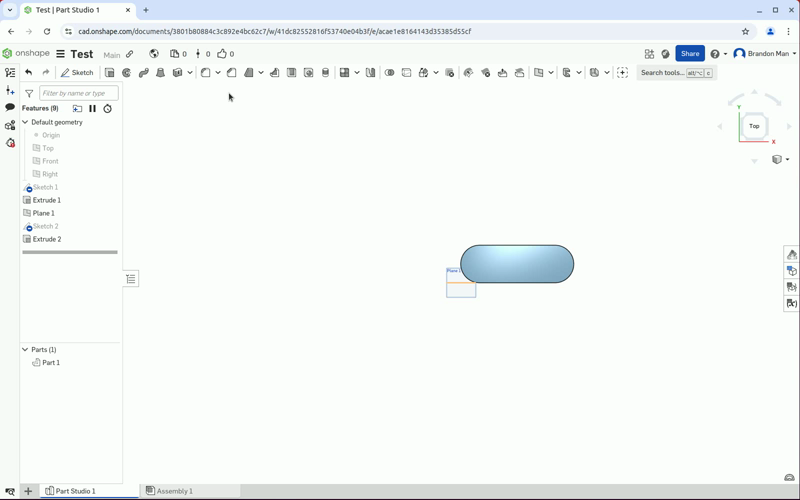
mouse_move(541, 75)
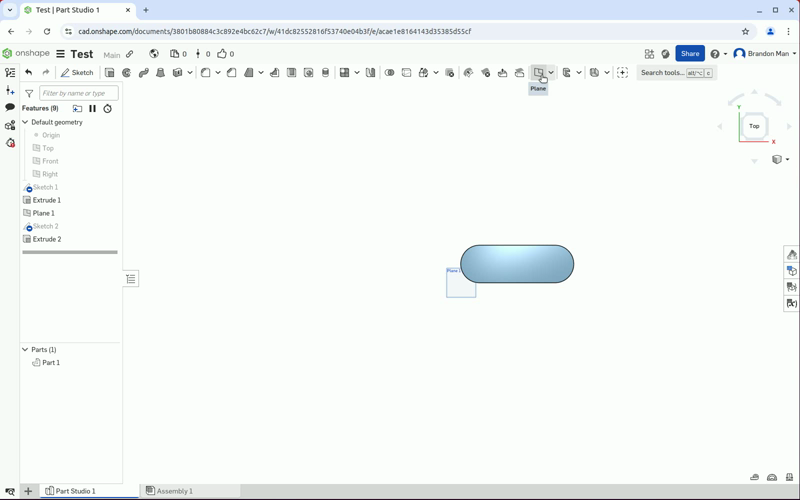
click(541, 75)
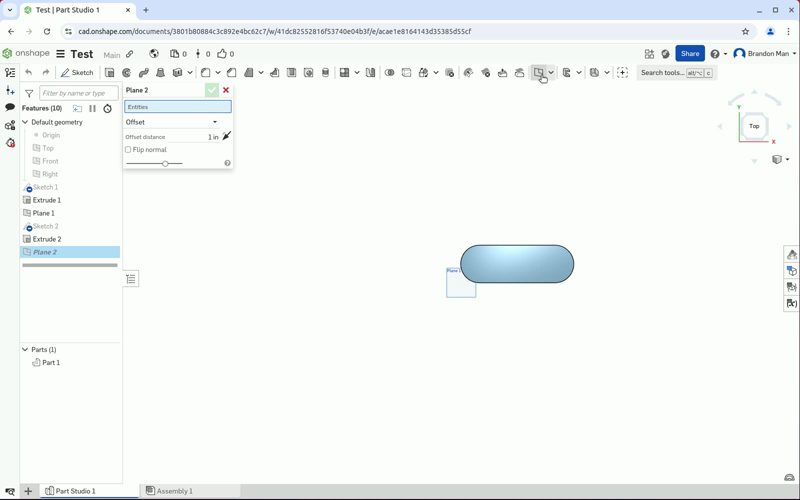
mouse_move(73, 150)
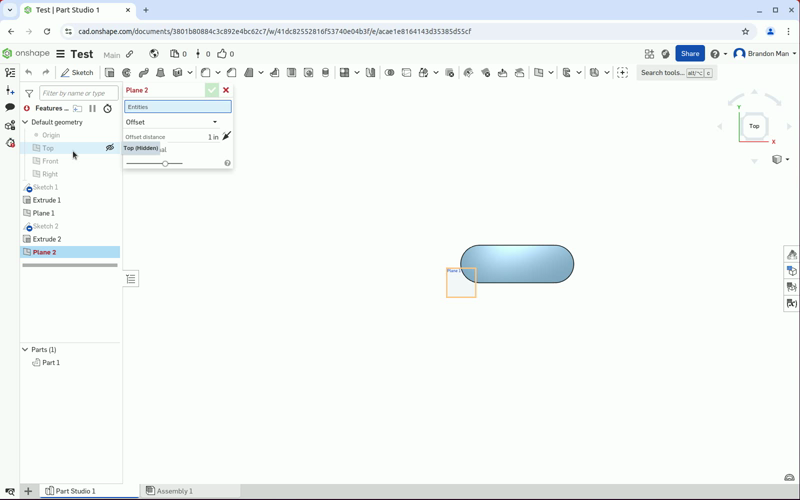
click(73, 150)
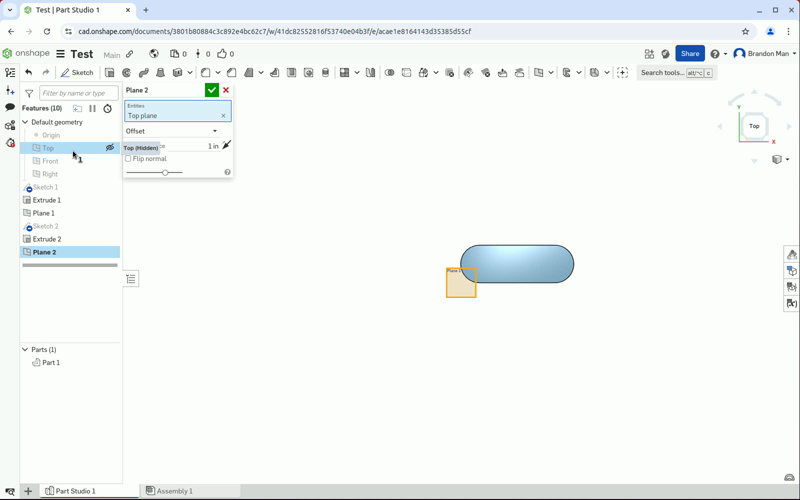
key(tab, 2)
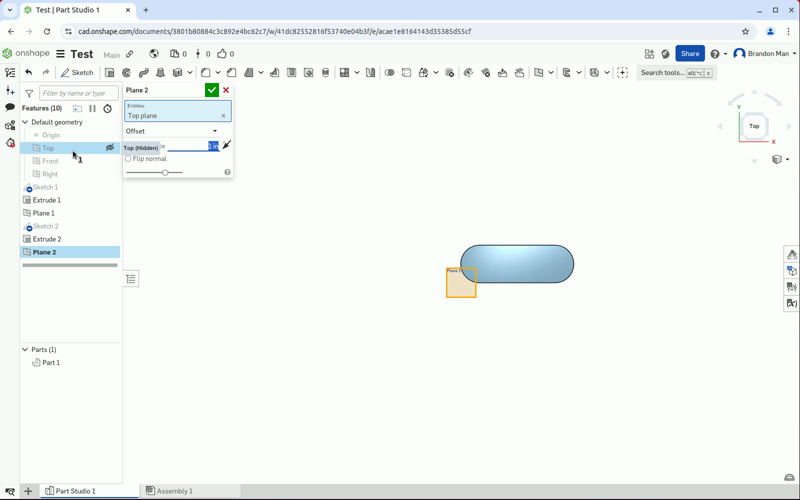
text(0.709)
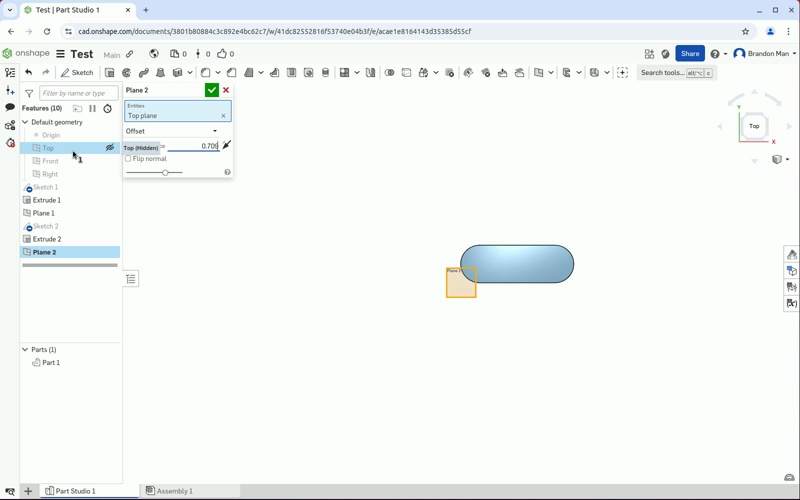
key(enter, 2)
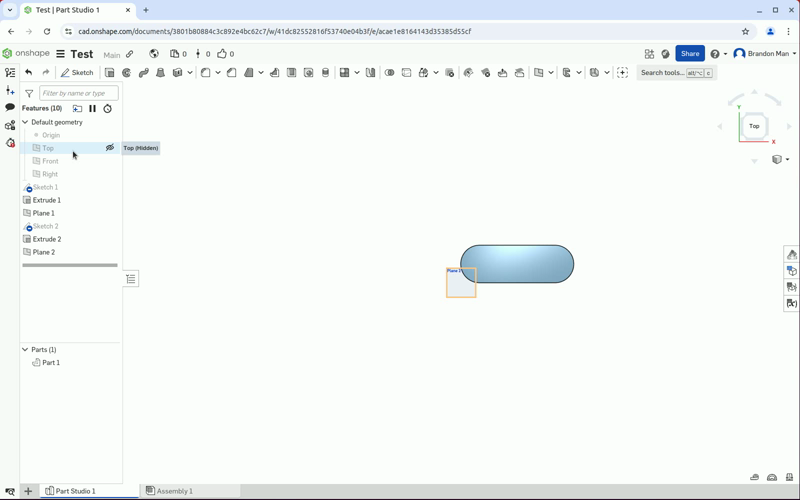
key(shift+s)
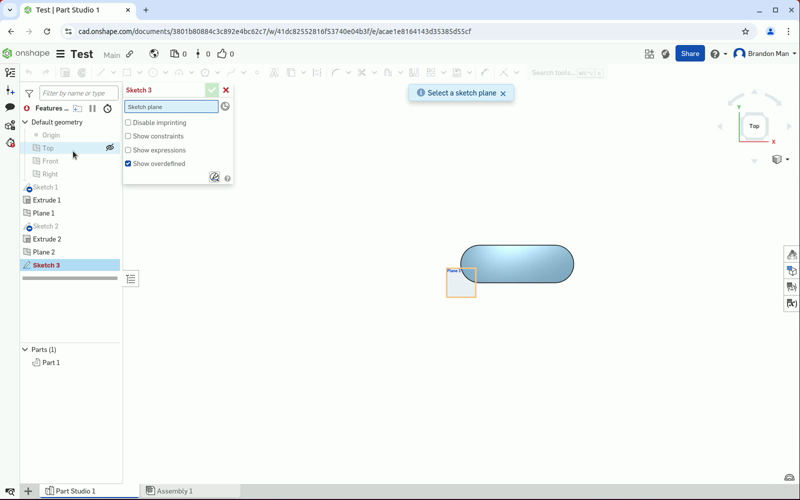
mouse_move(73, 254)
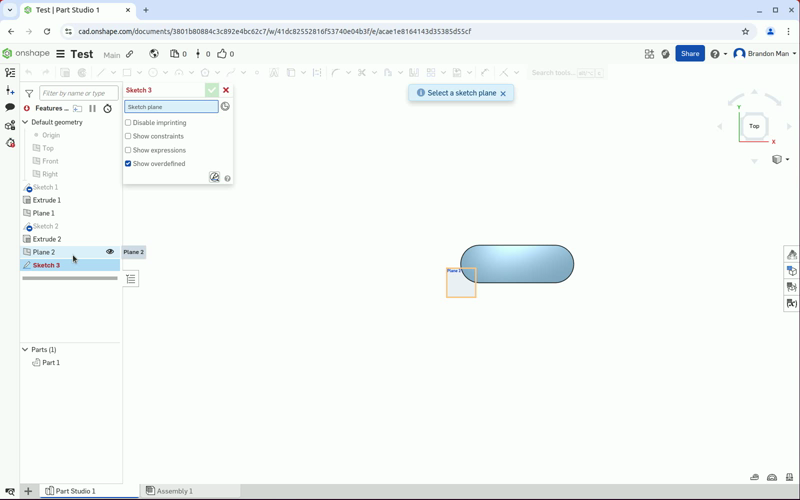
click(73, 254)
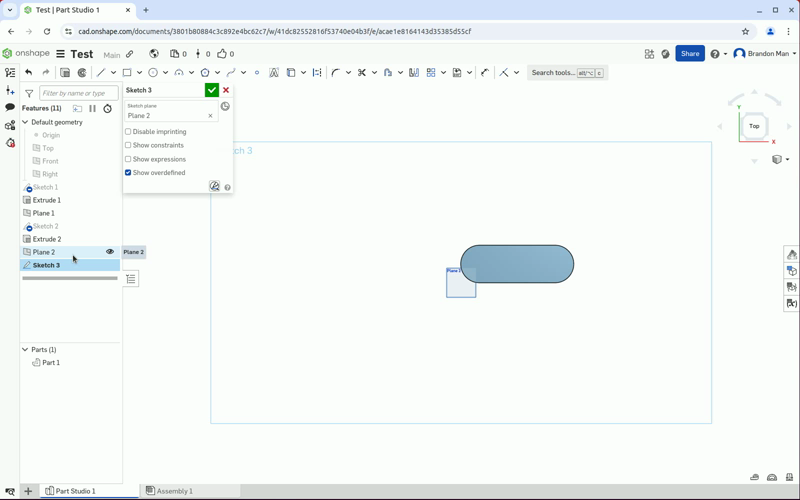
mouse_move(73, 352)
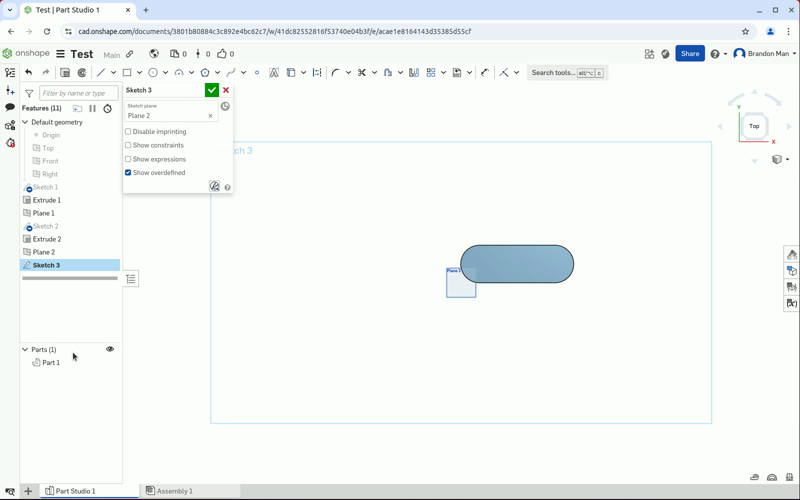
key(y)
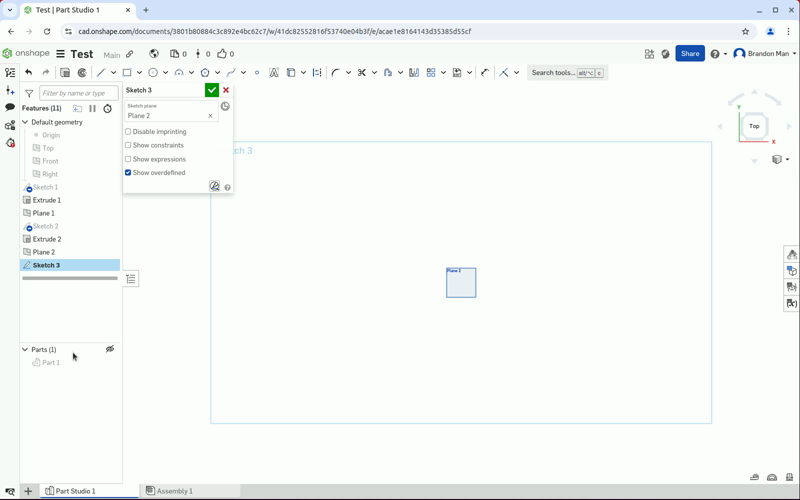
key(a)
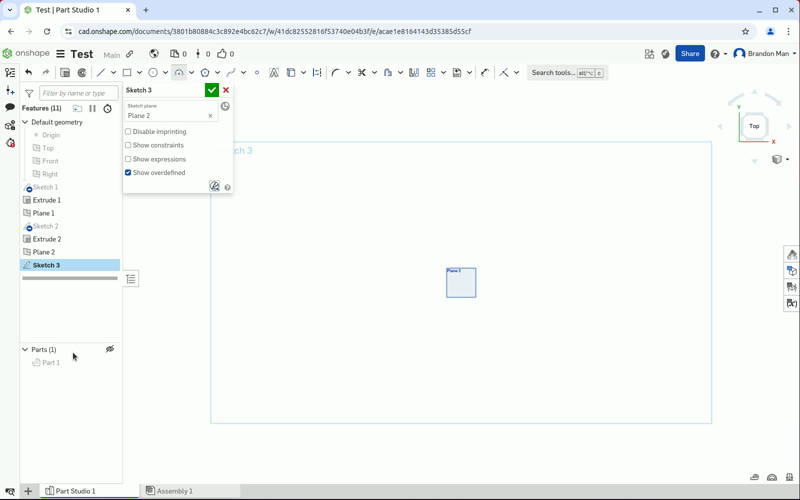
key_down(shift)
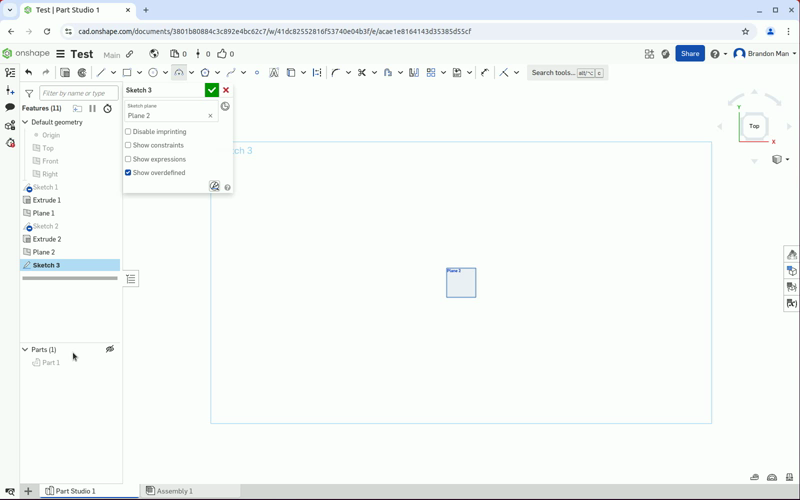
mouse_move(465, 271)
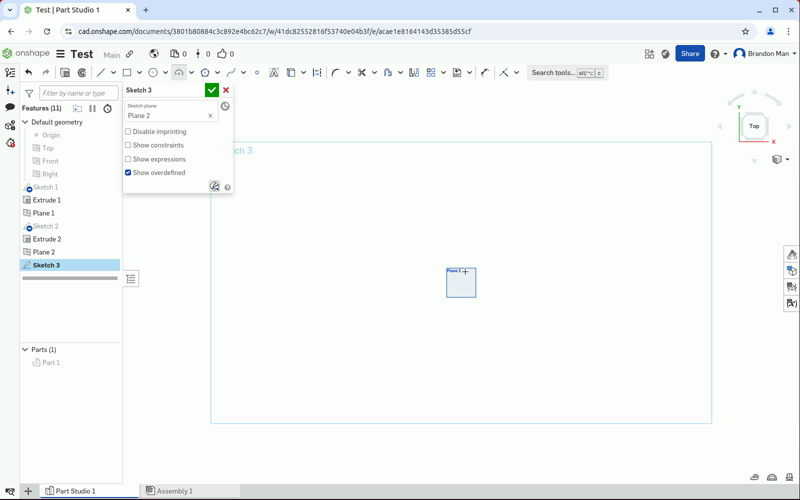
click(465, 271)
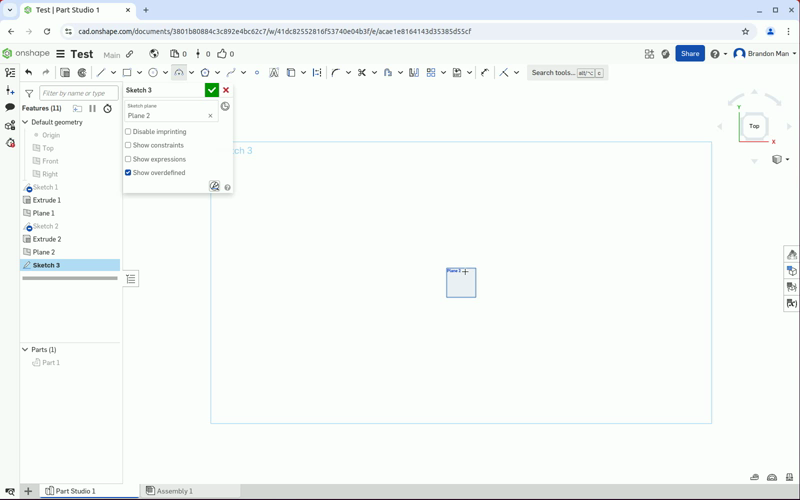
key_up(shift)
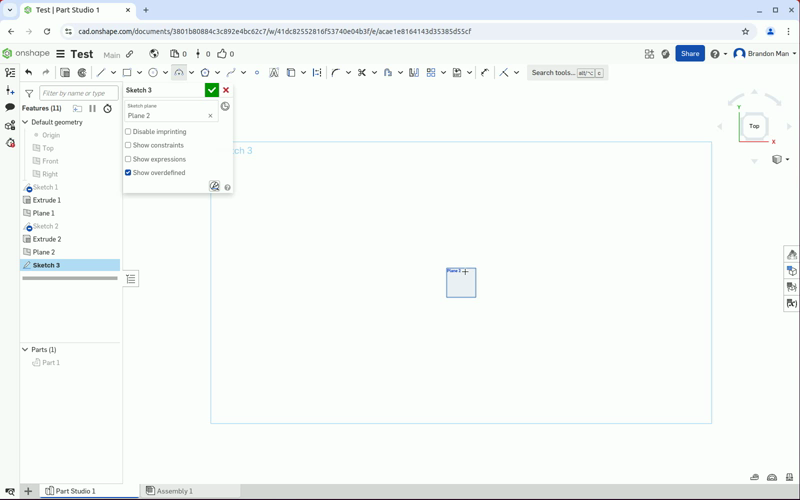
key_down(shift)
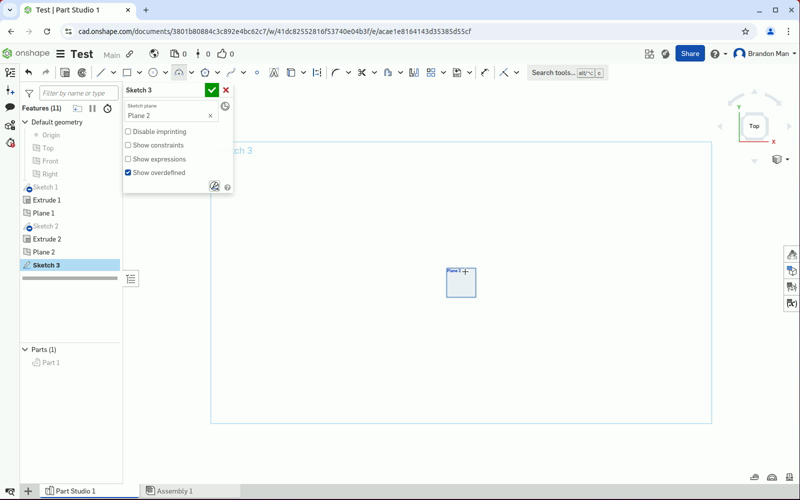
mouse_move(465, 257)
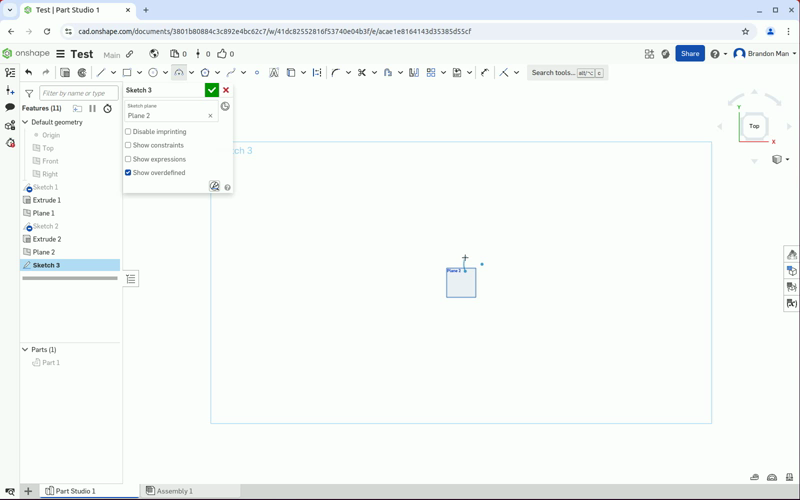
click(465, 257)
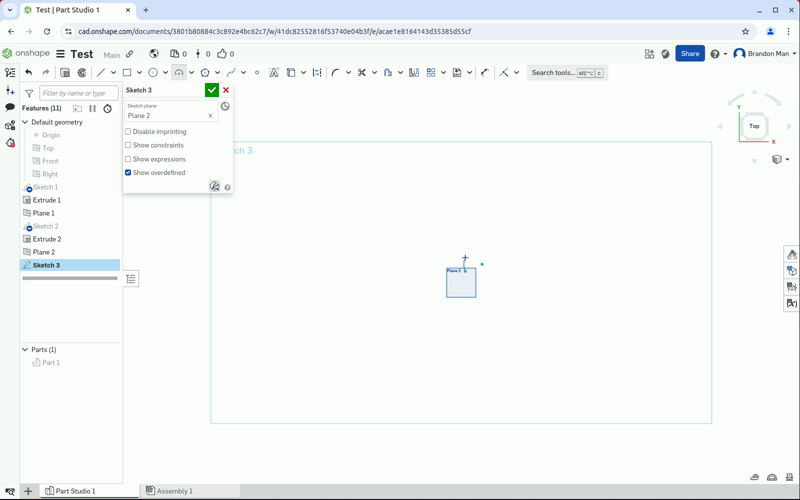
mouse_move(477, 264)
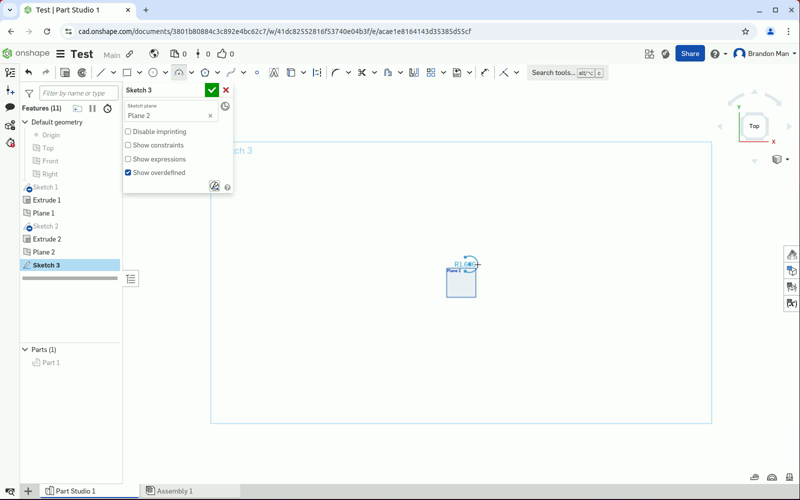
click(477, 264)
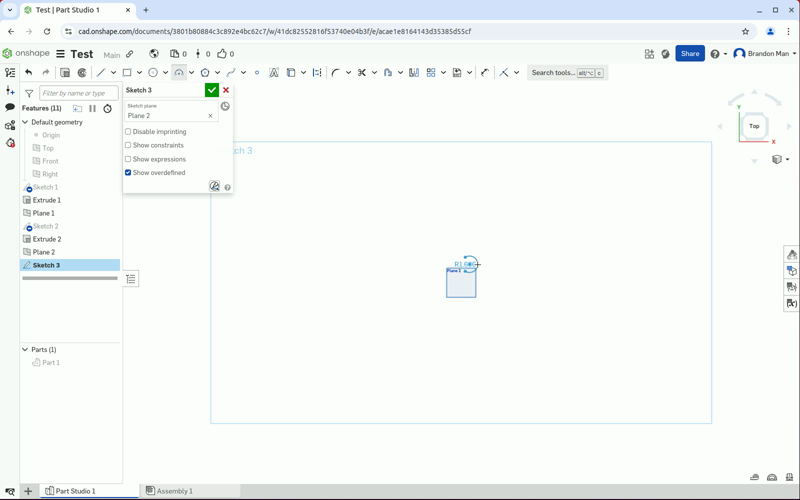
key_up(shift)
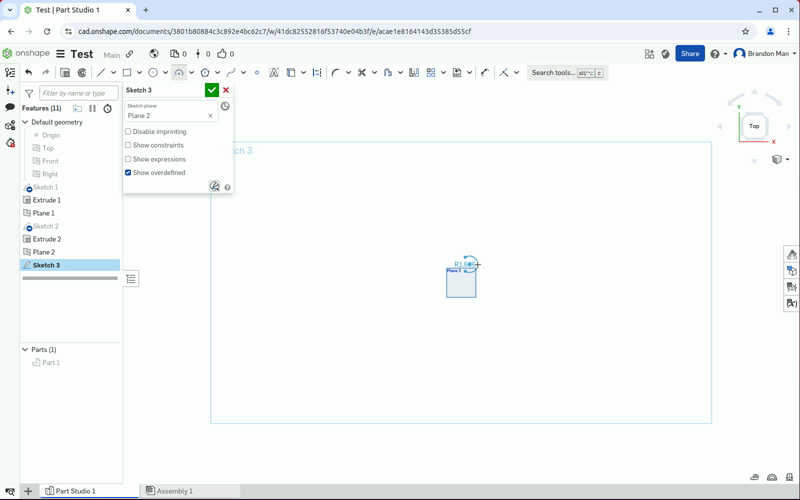
mouse_move(465, 257)
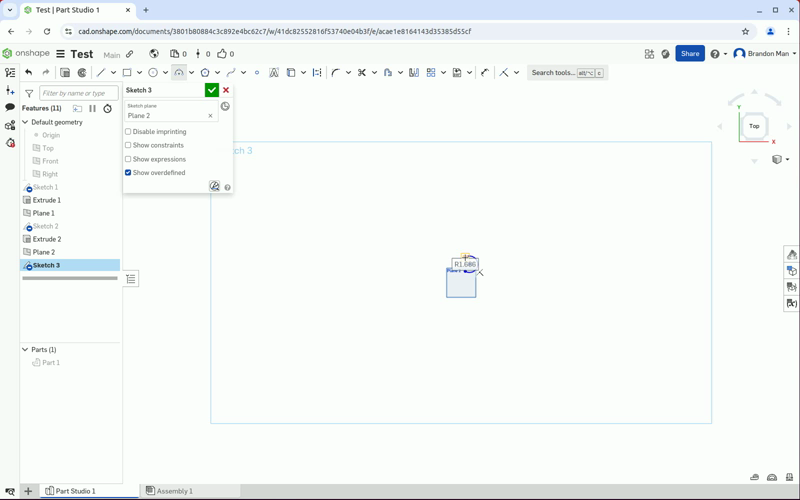
click(465, 257)
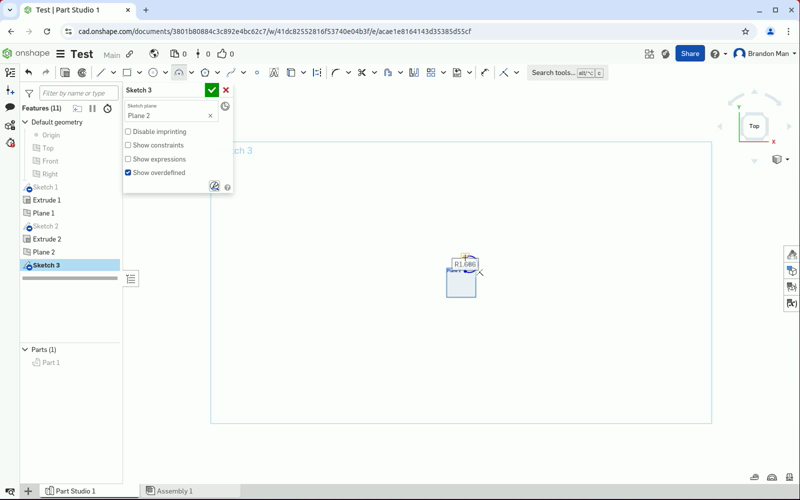
mouse_move(465, 271)
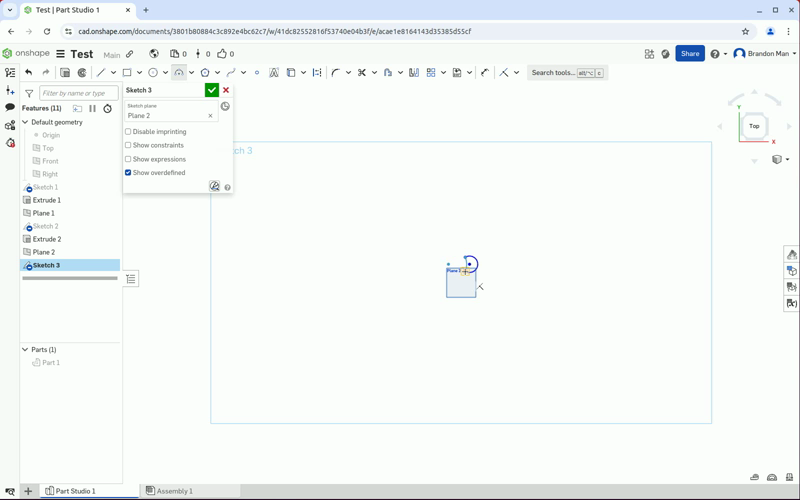
click(465, 271)
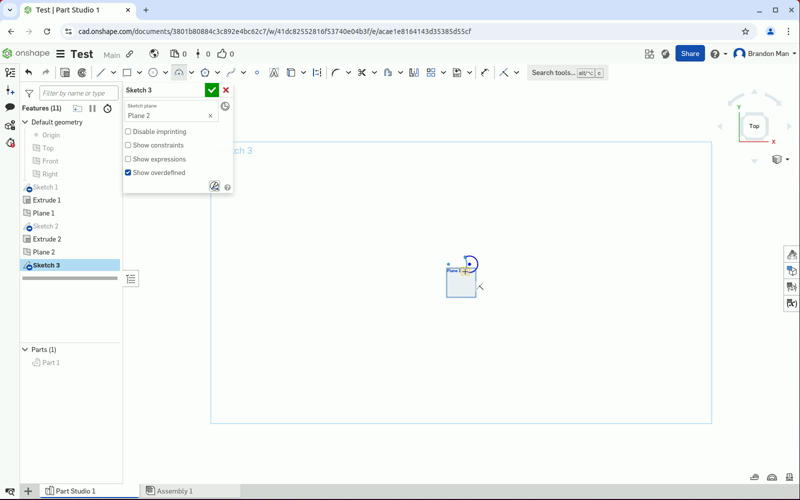
key_down(shift)
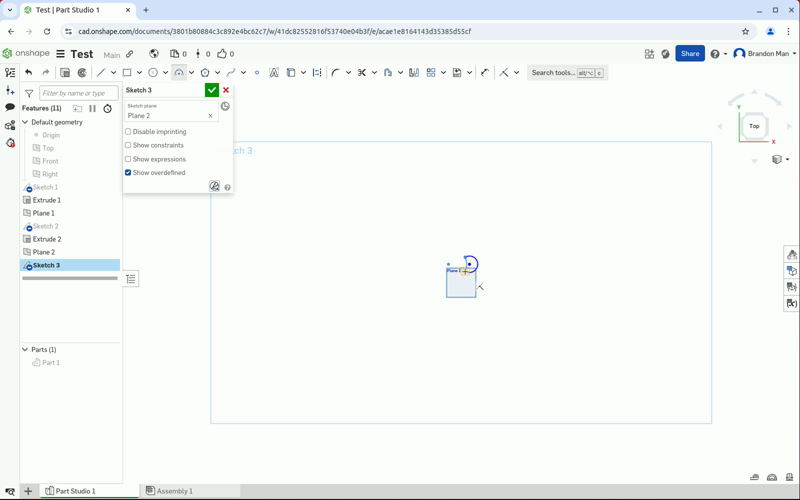
mouse_move(463, 264)
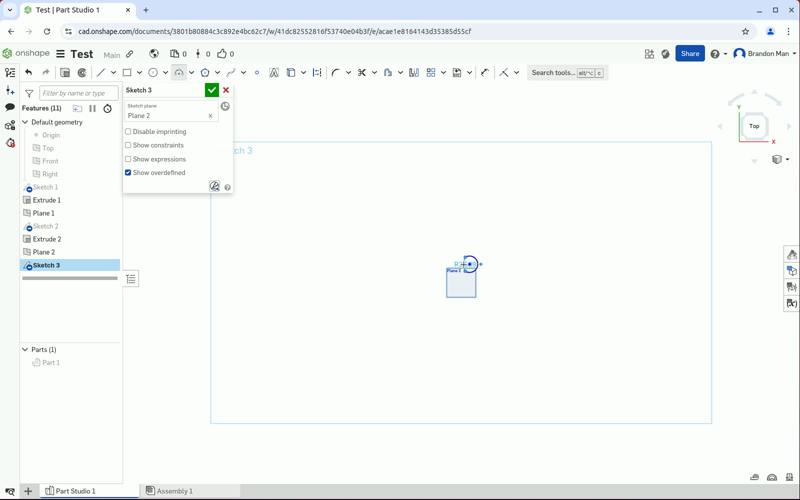
click(463, 264)
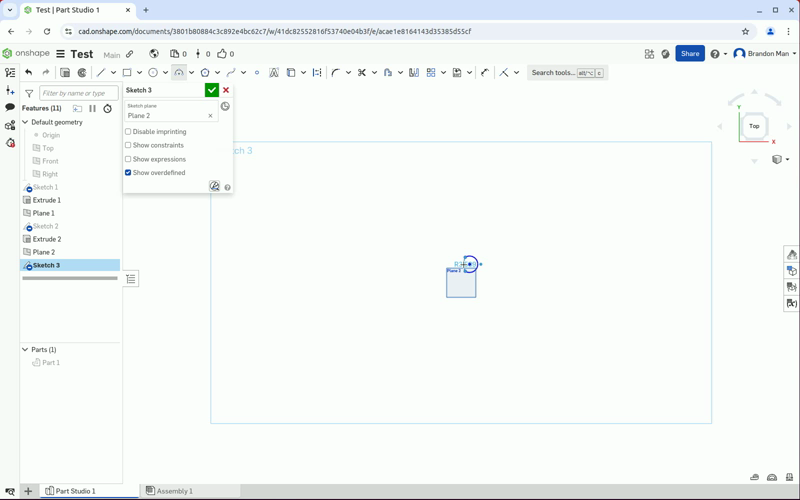
key_up(shift)
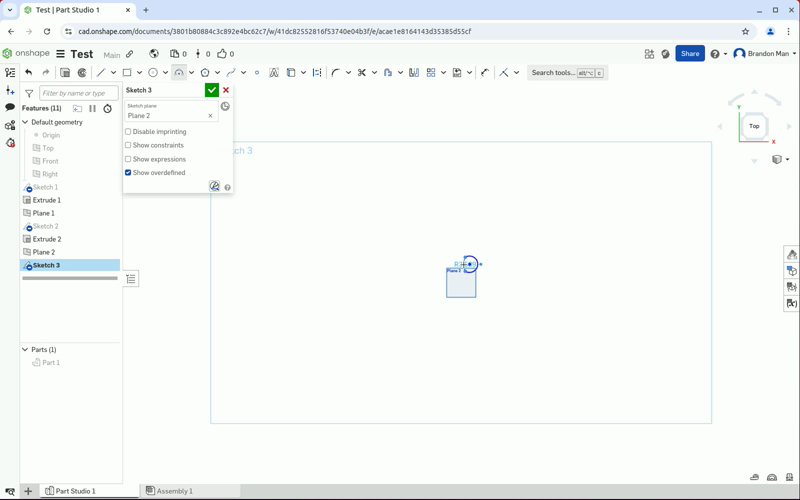
key(esc)
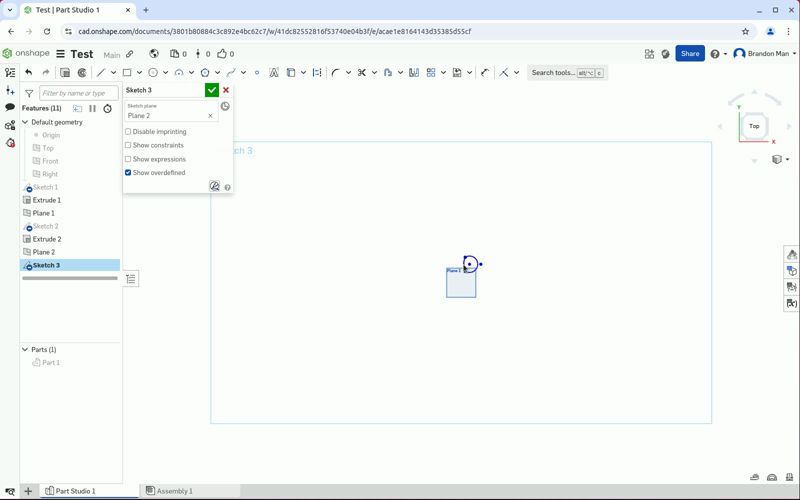
mouse_move(474, 262)
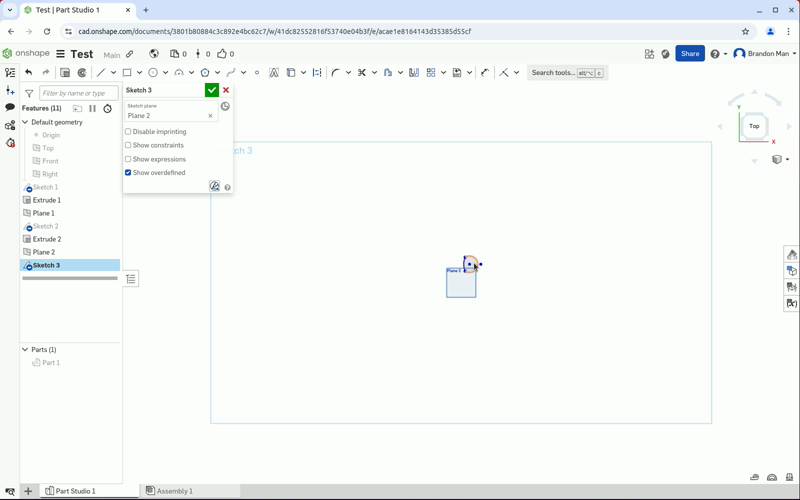
scroll(6)
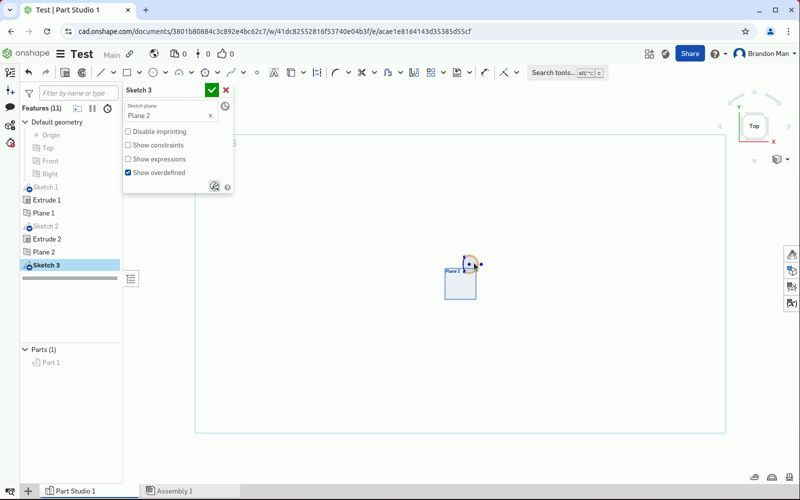
scroll(6)
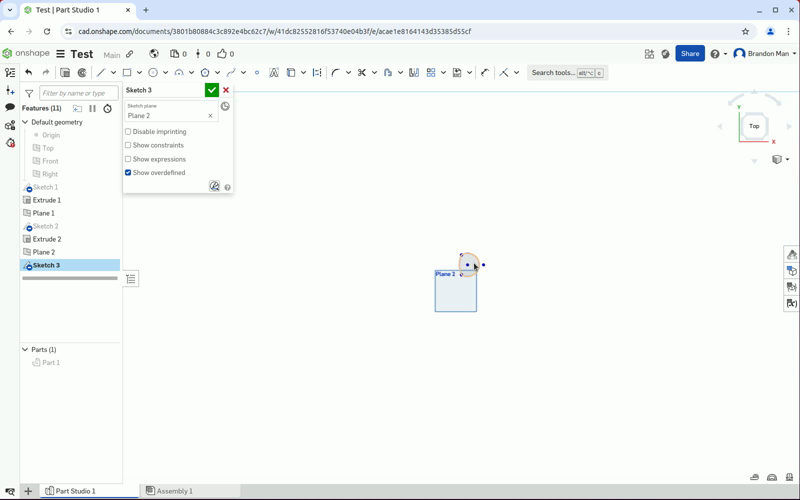
scroll(6)
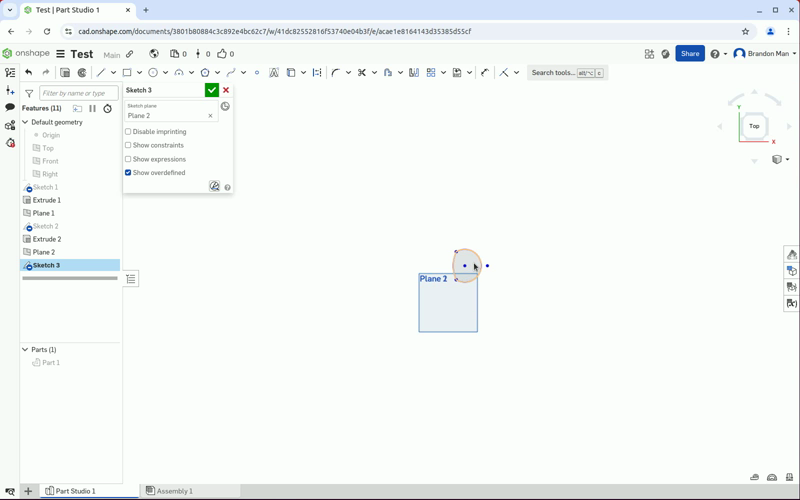
scroll(6)
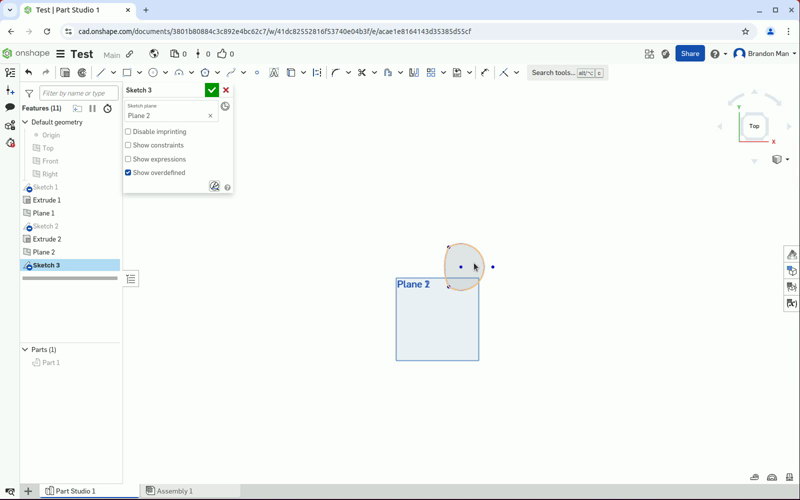
scroll(6)
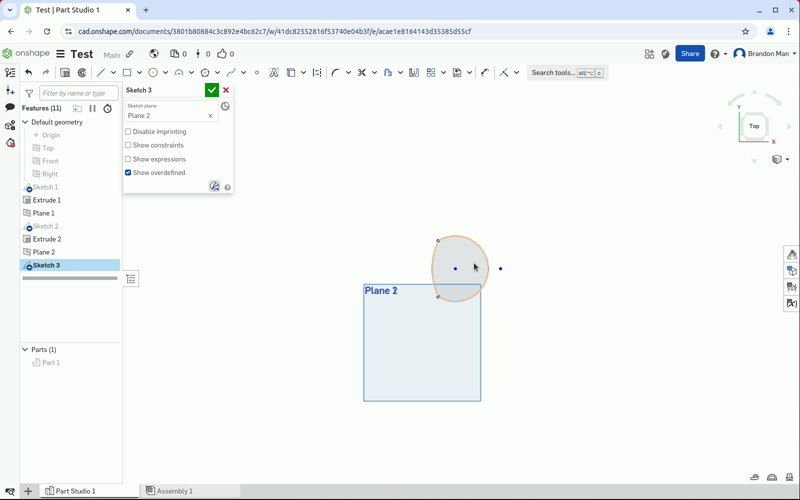
scroll(6)
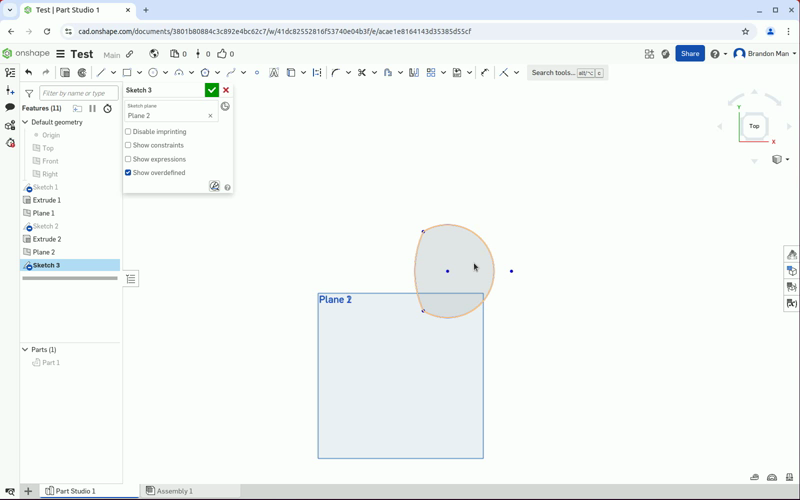
scroll(6)
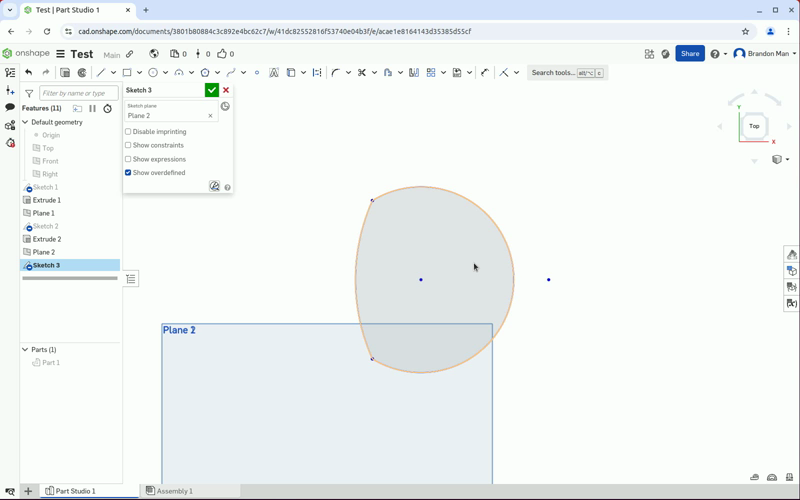
click(474, 262)
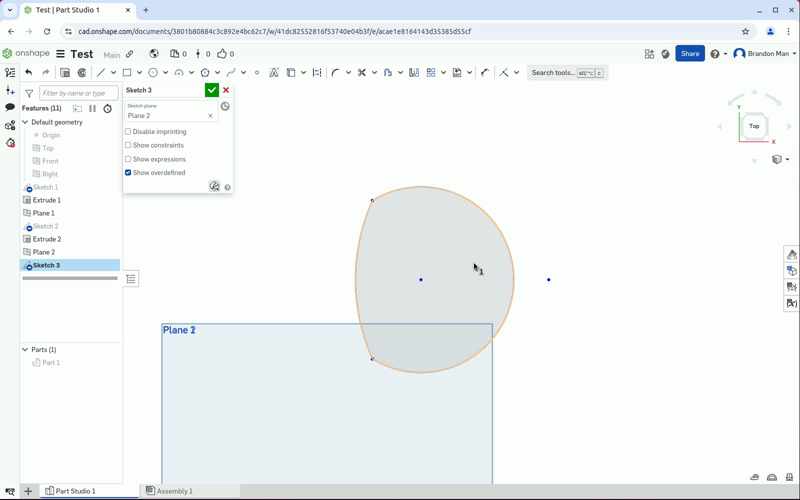
scroll(-6)
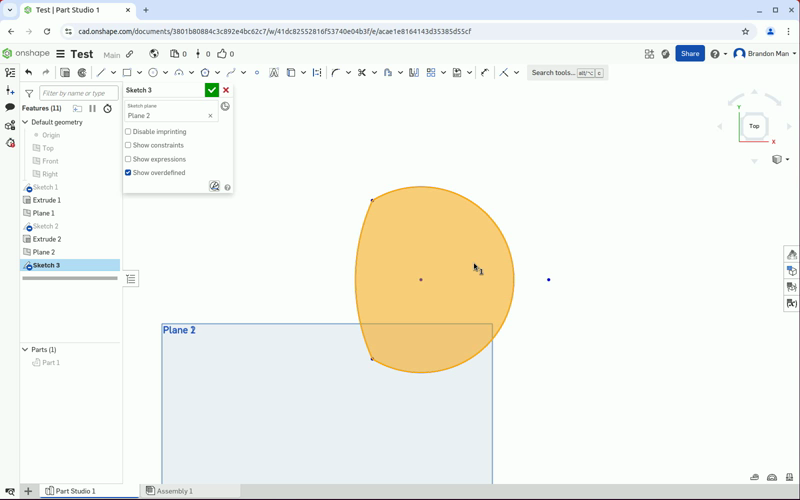
scroll(-6)
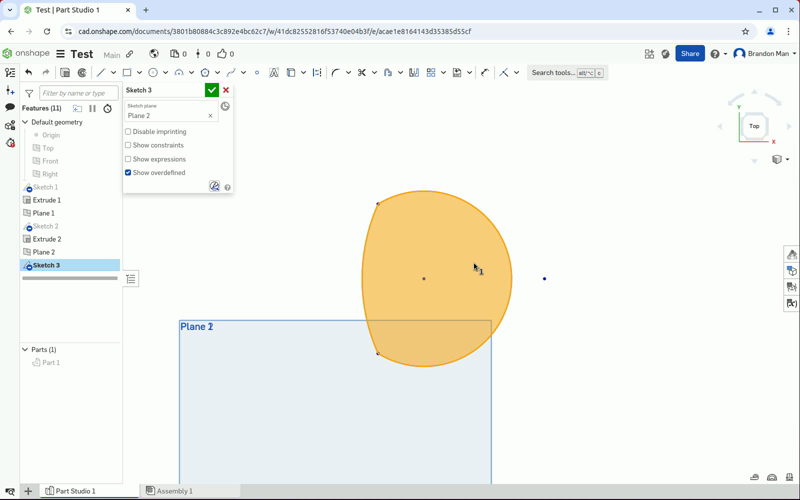
scroll(-6)
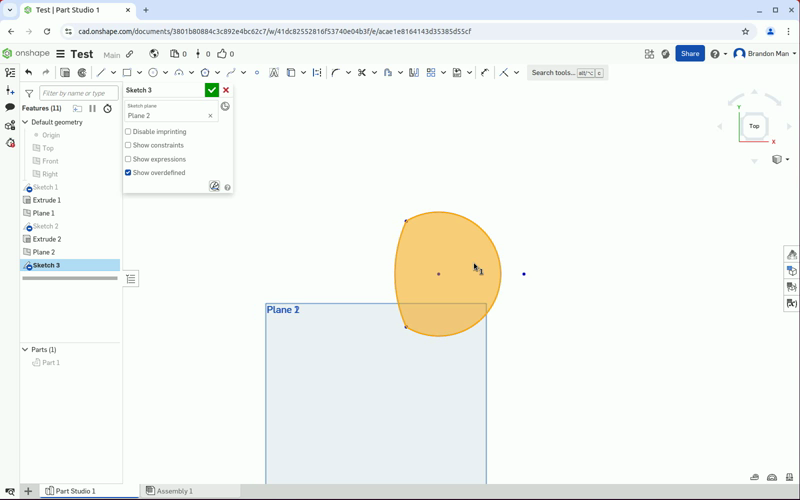
scroll(-6)
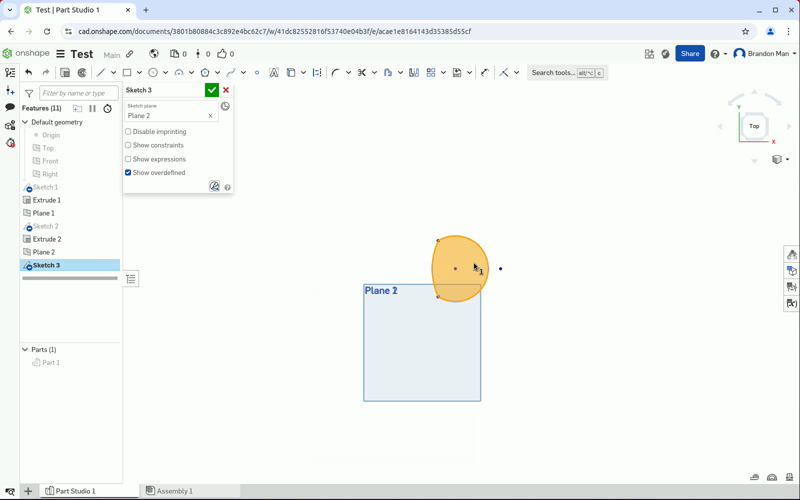
scroll(-6)
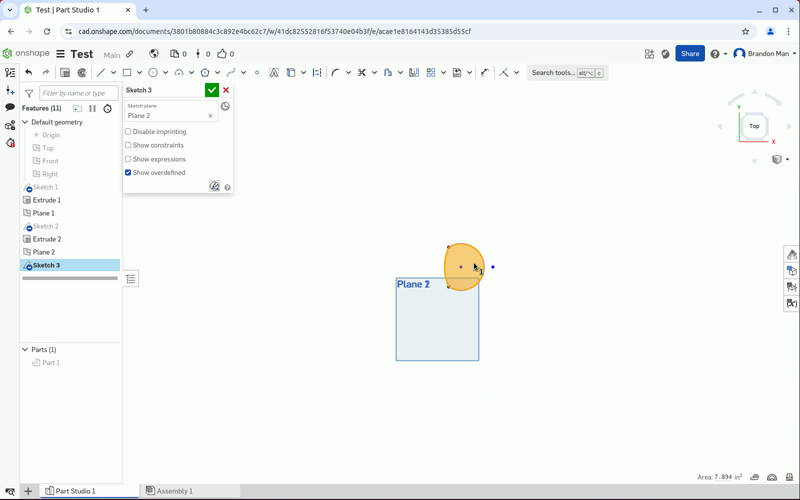
scroll(-6)
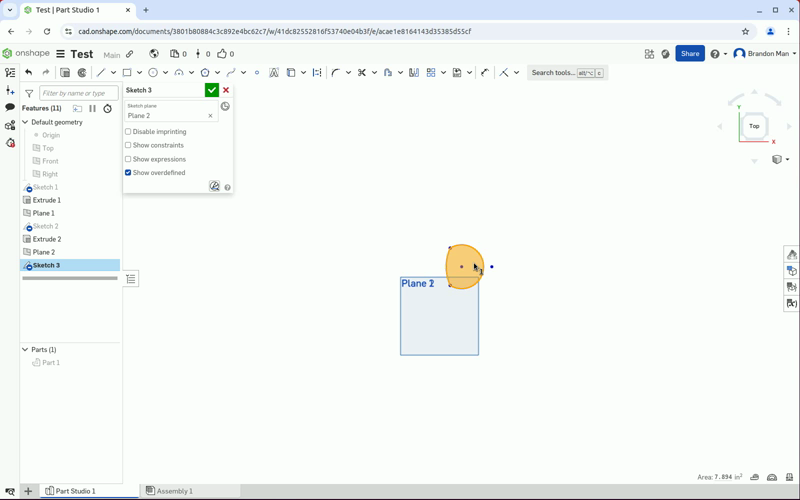
scroll(-6)
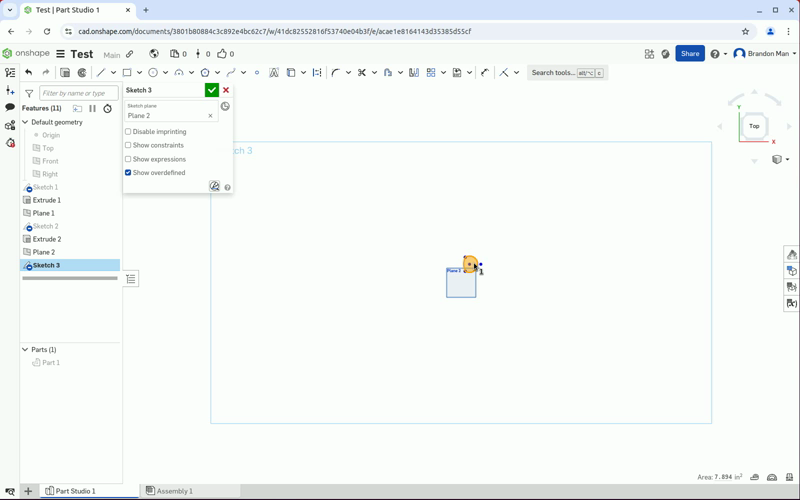
mouse_move(73, 352)
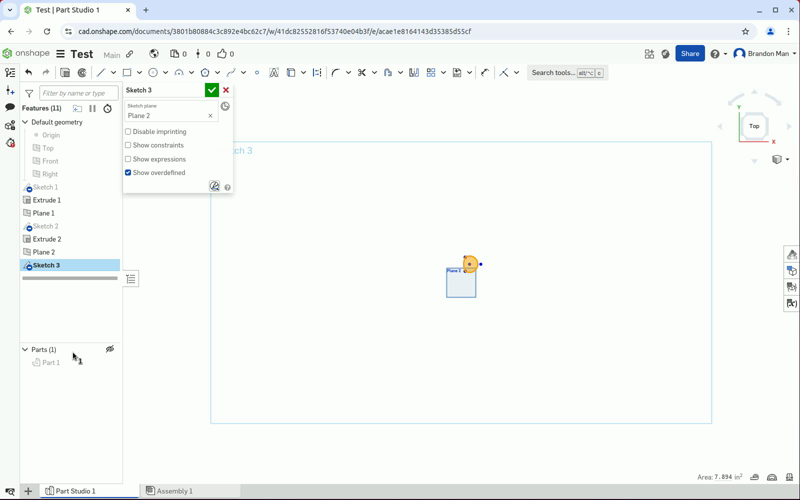
key(shift+y)
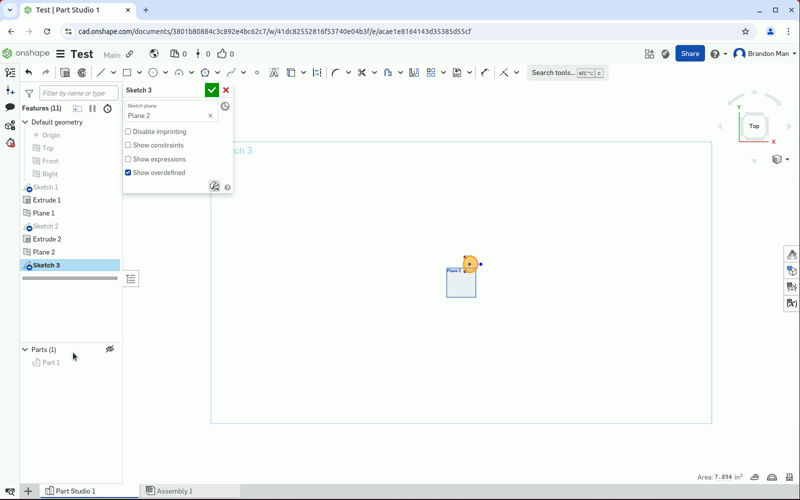
key(shift+e)
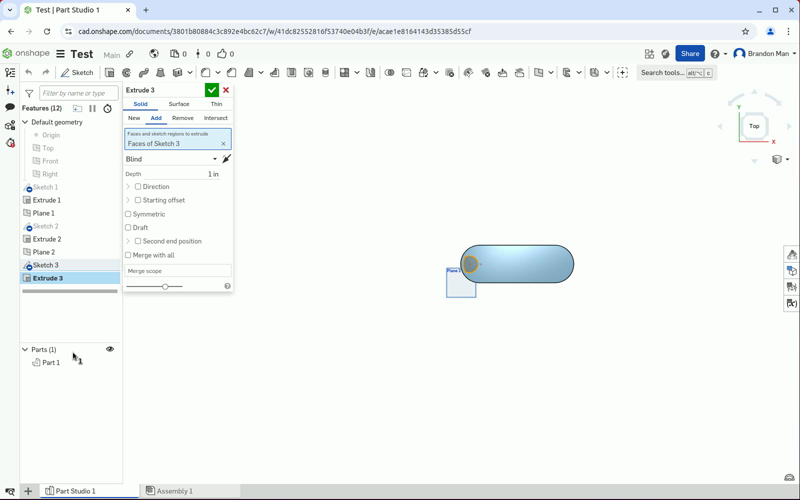
mouse_move(143, 106)
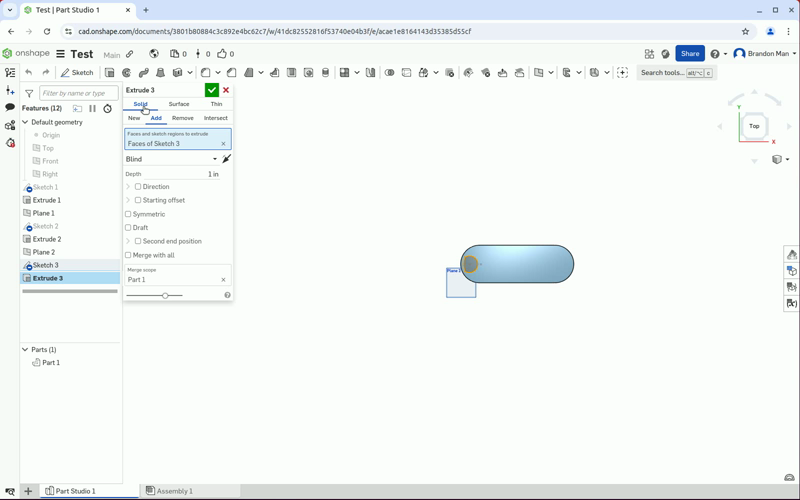
click(143, 106)
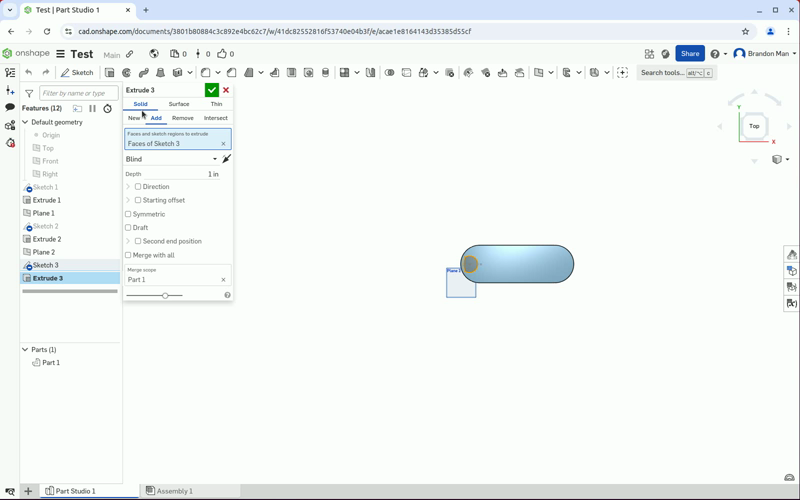
mouse_move(137, 120)
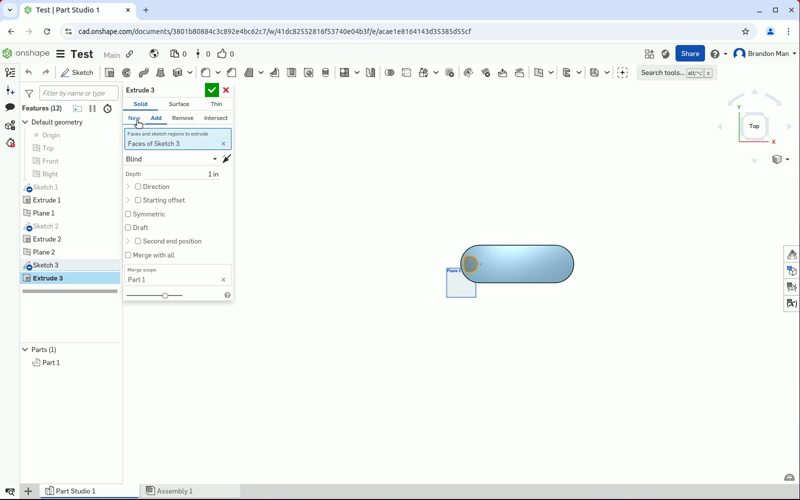
click(137, 120)
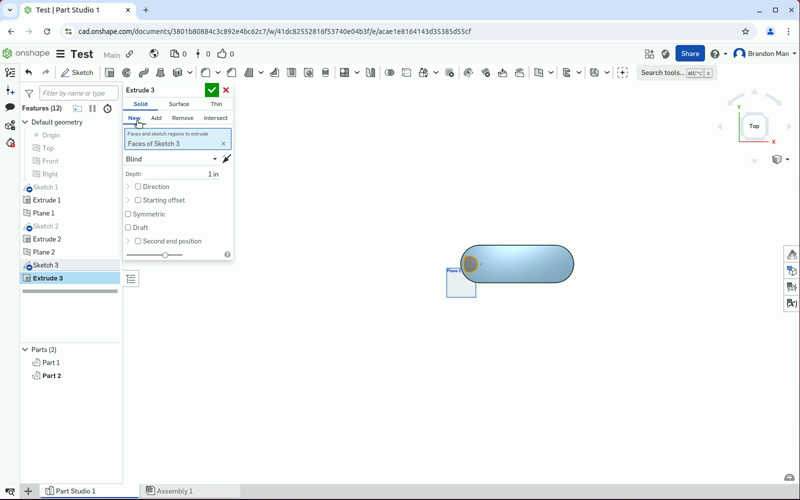
key(tab, 4)
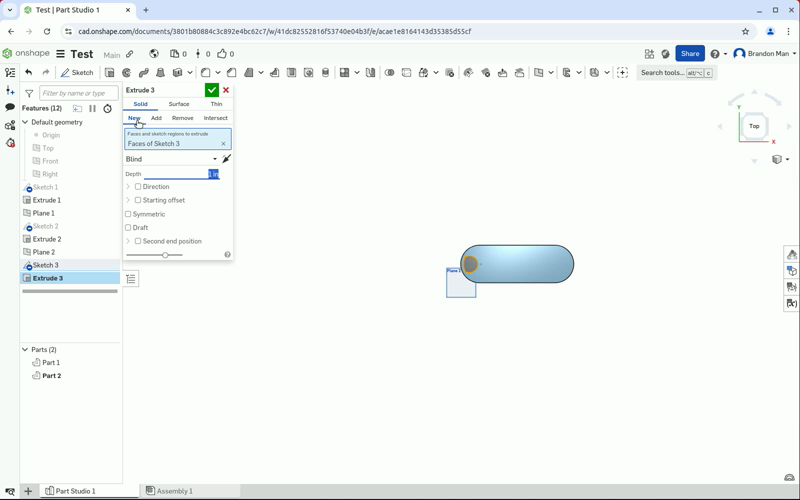
text(0.481)
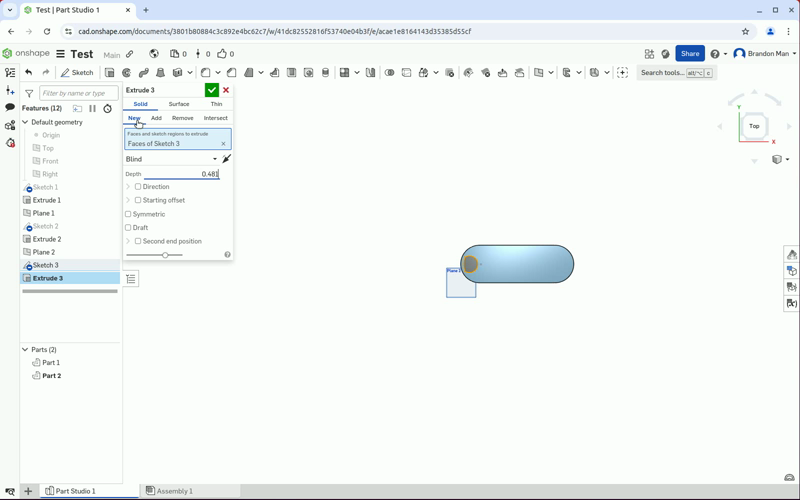
key(enter)
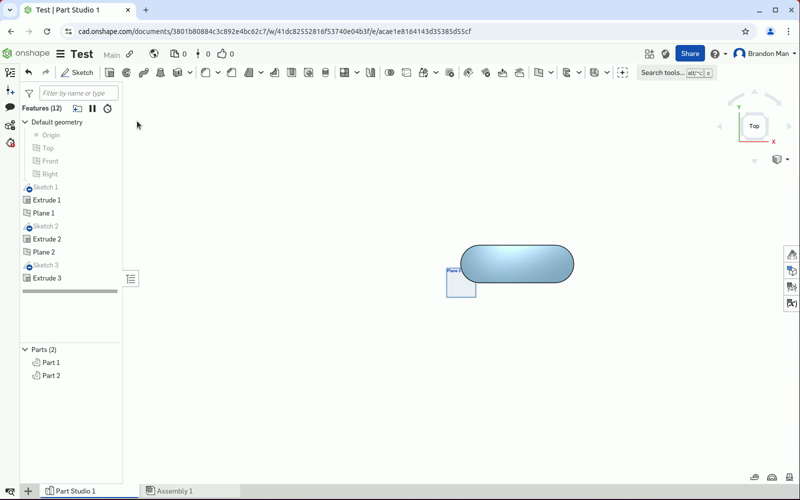
key(shift+h)
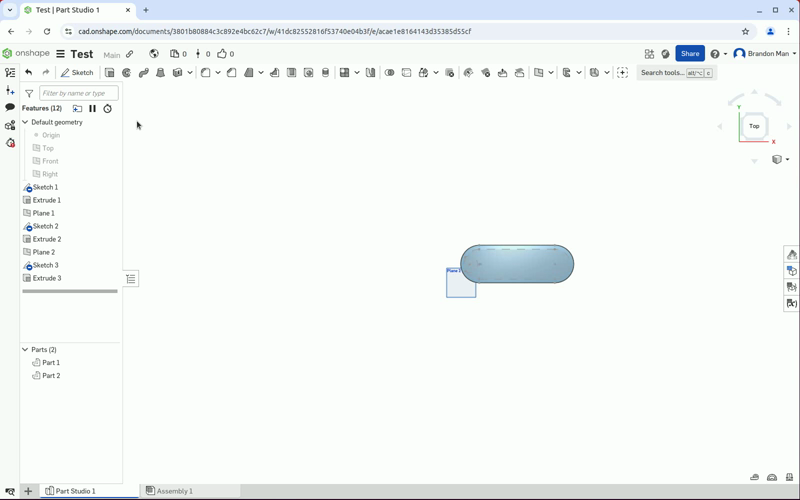
key(shift+h)
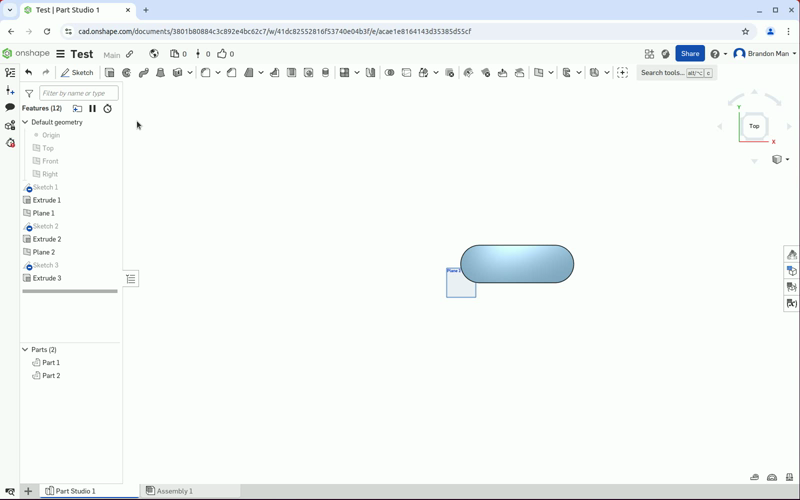
mouse_move(73, 189)
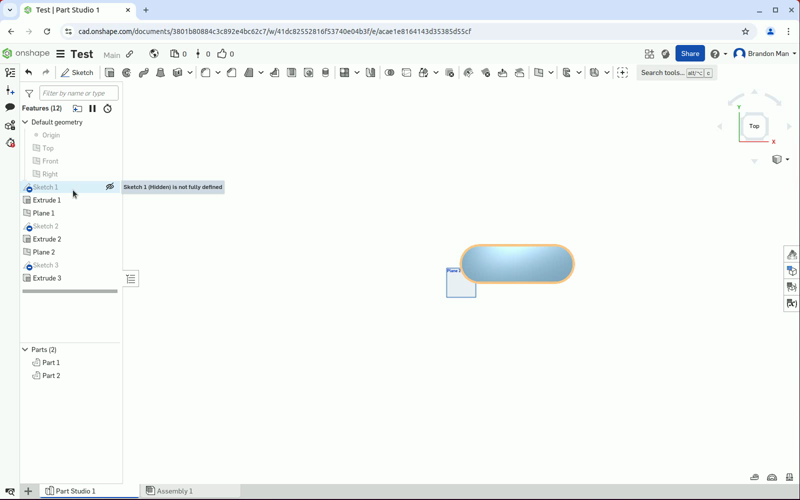
click(73, 189)
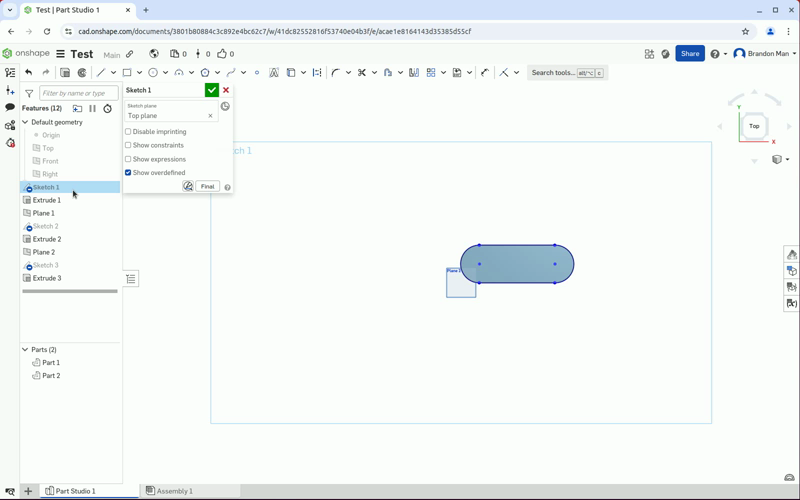
mouse_move(229, 92)
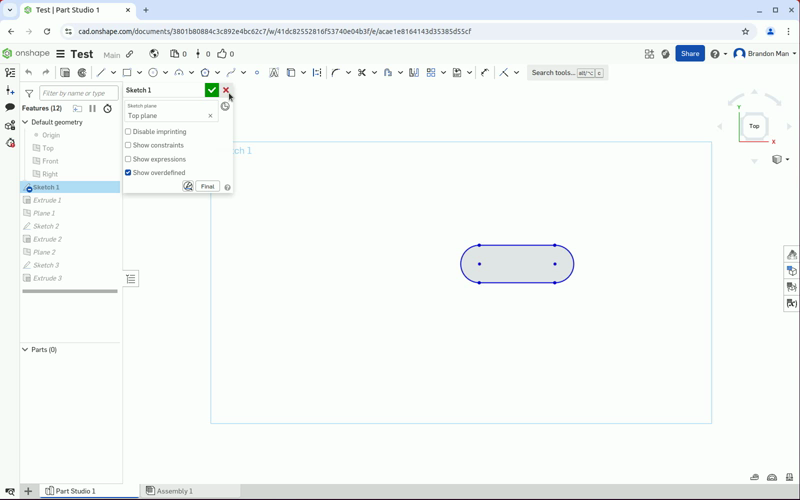
click(229, 92)
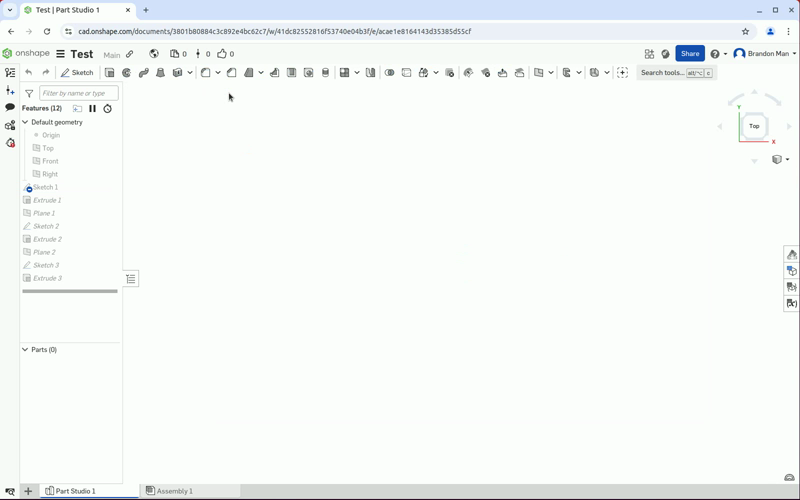
key(shift+s)
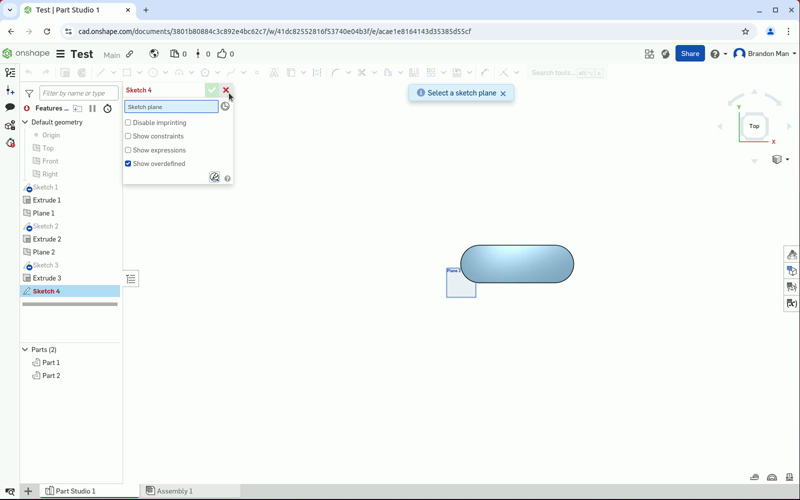
mouse_move(73, 215)
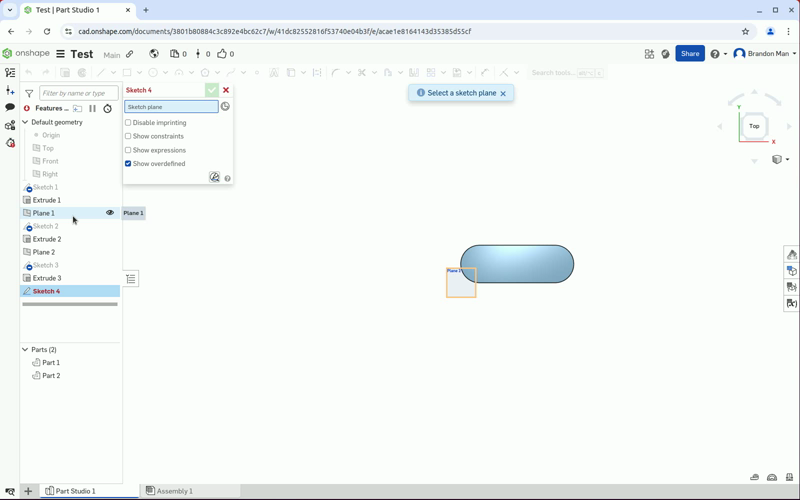
click(73, 215)
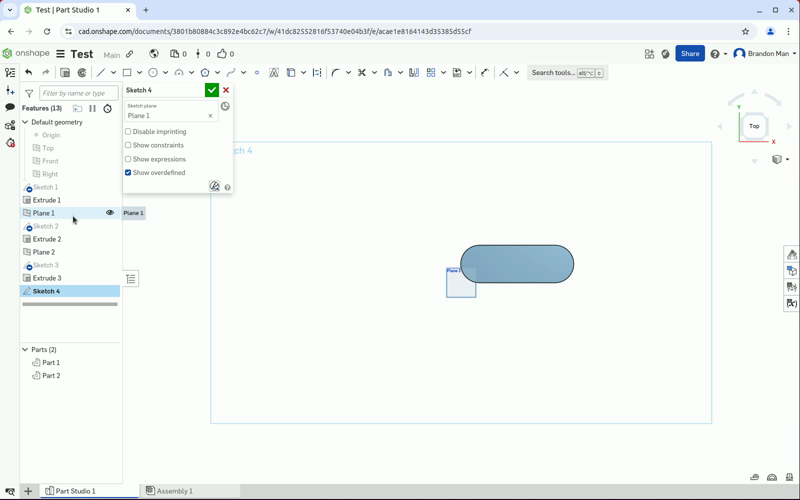
mouse_move(73, 352)
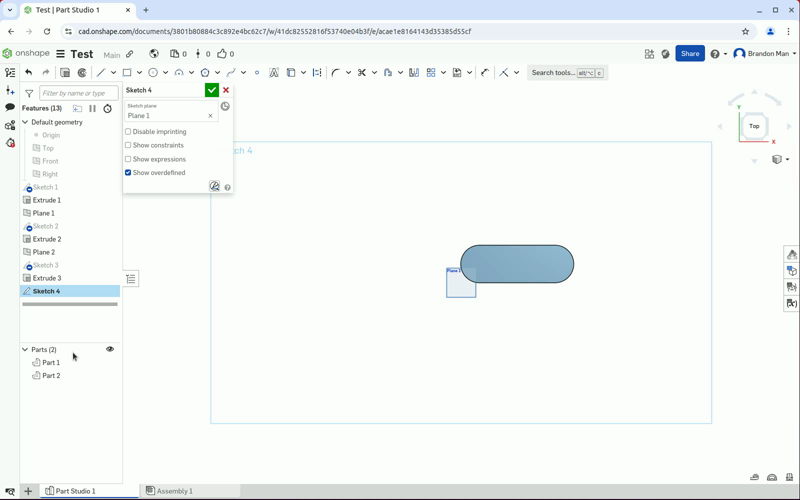
key(y)
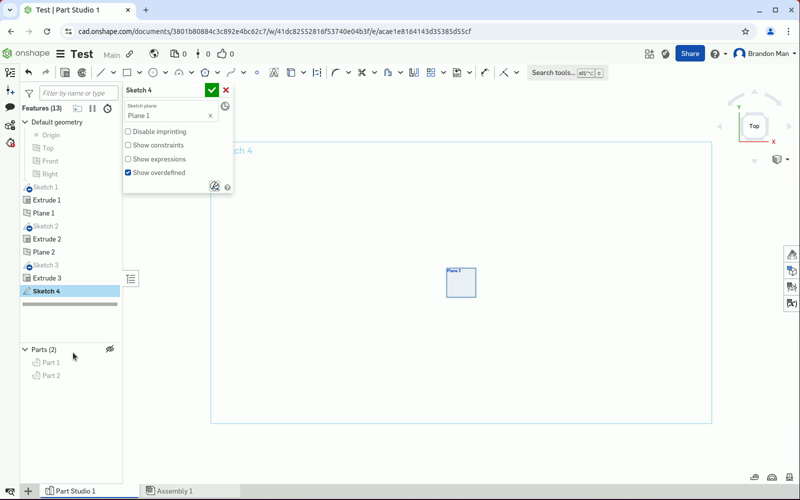
key(c)
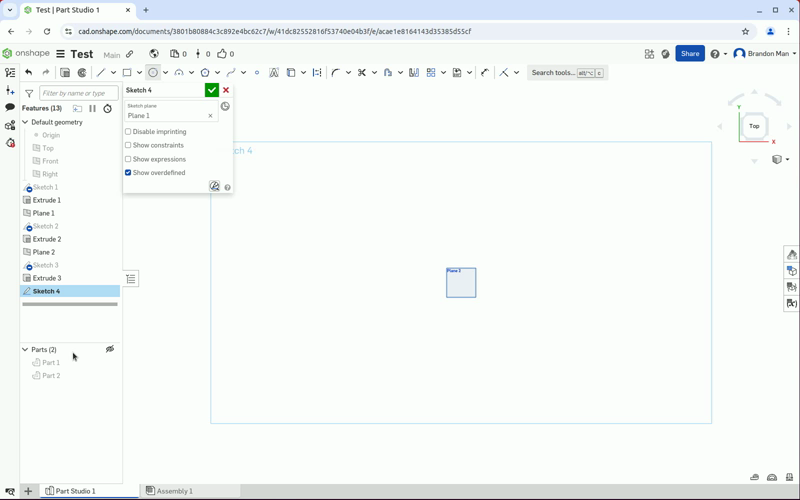
key_down(shift)
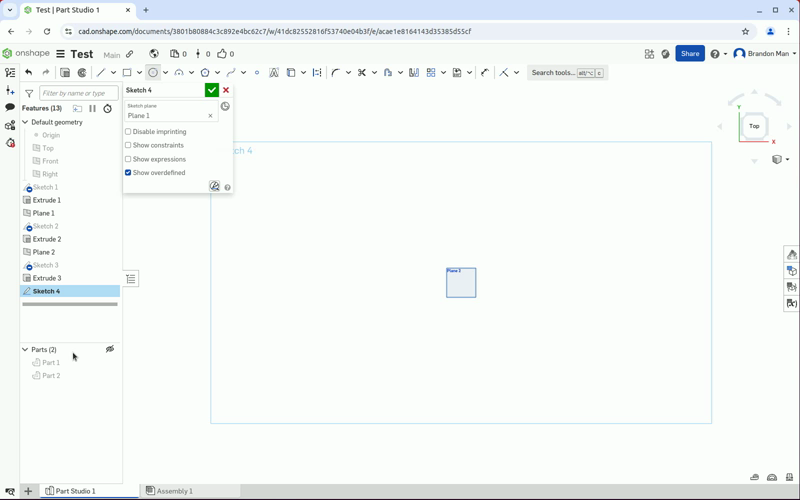
mouse_move(469, 264)
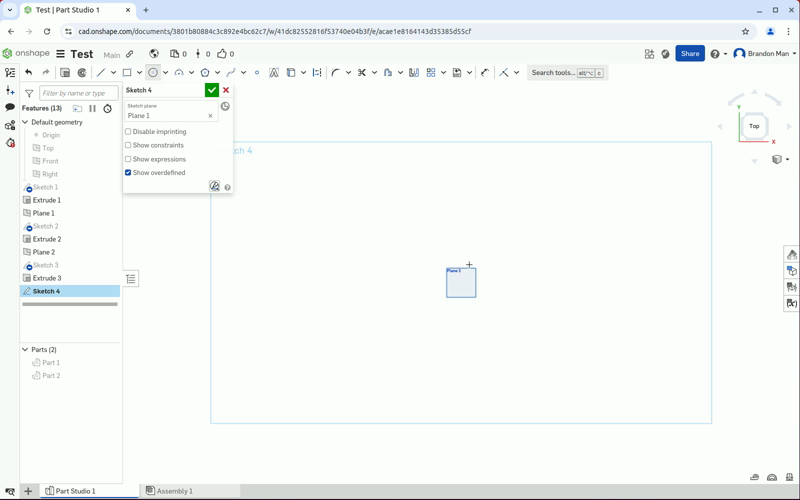
click(469, 264)
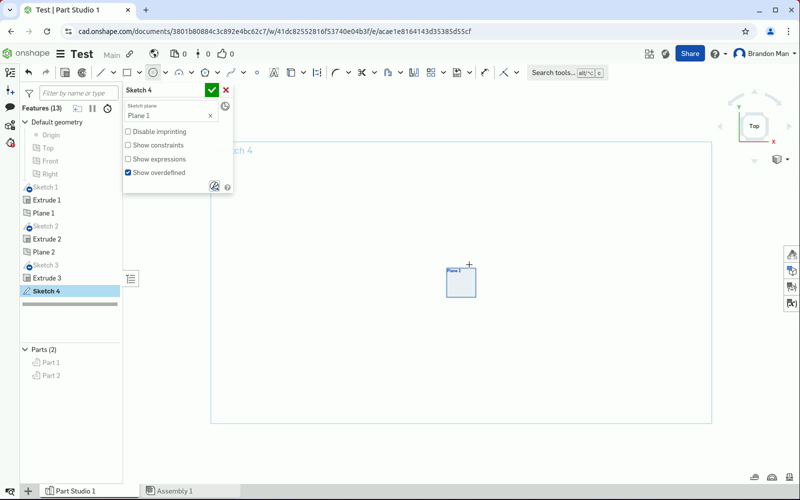
key_up(shift)
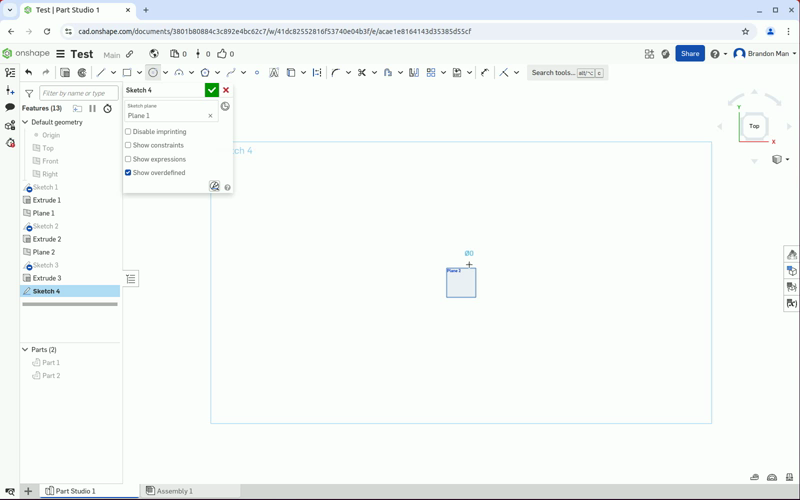
mouse_move(473, 264)
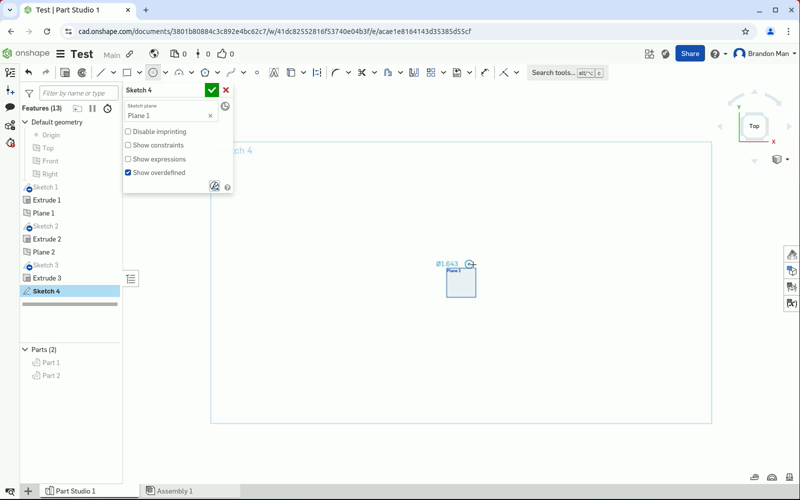
click(473, 264)
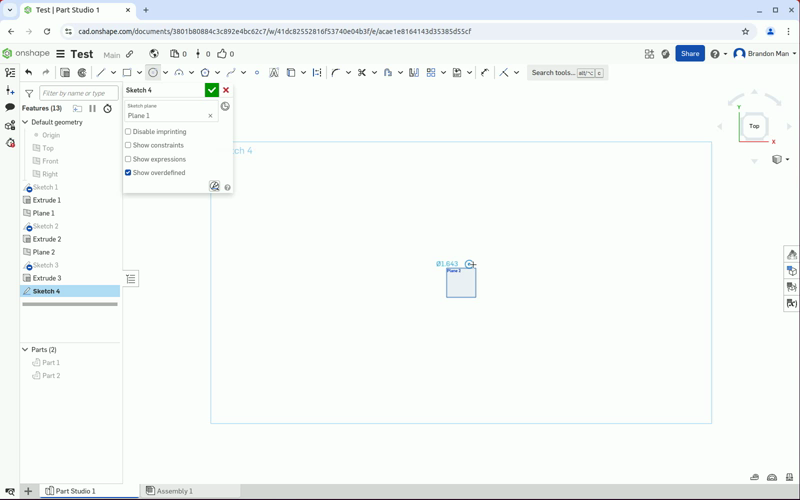
key(esc)
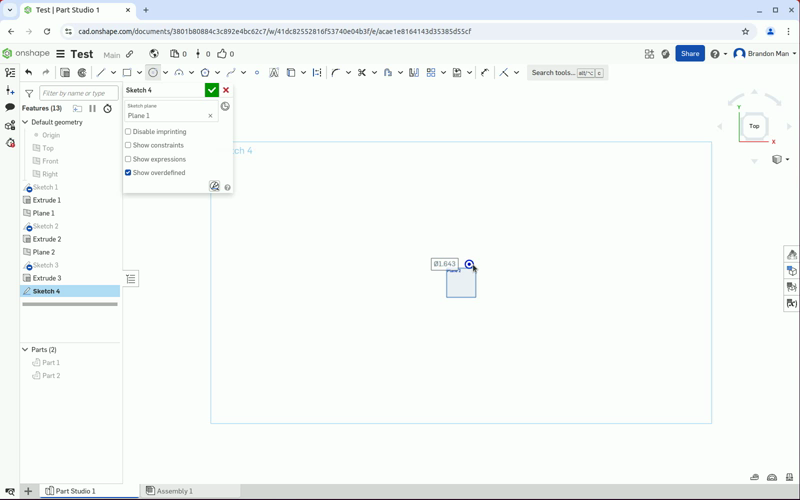
mouse_move(469, 265)
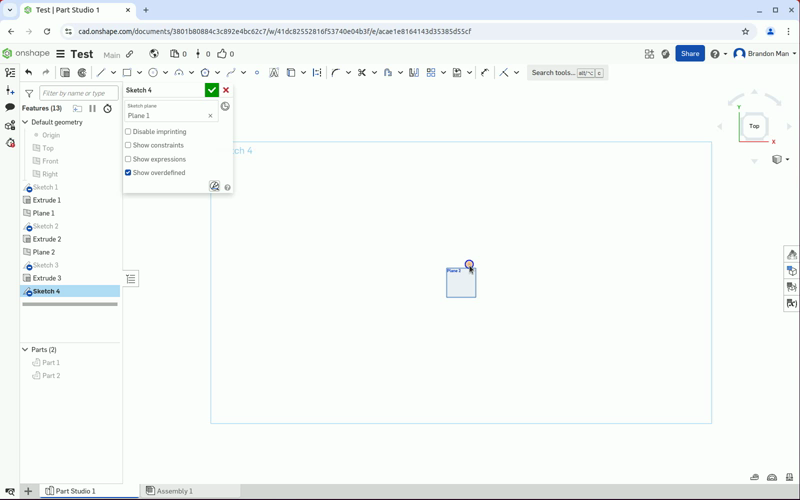
scroll(6)
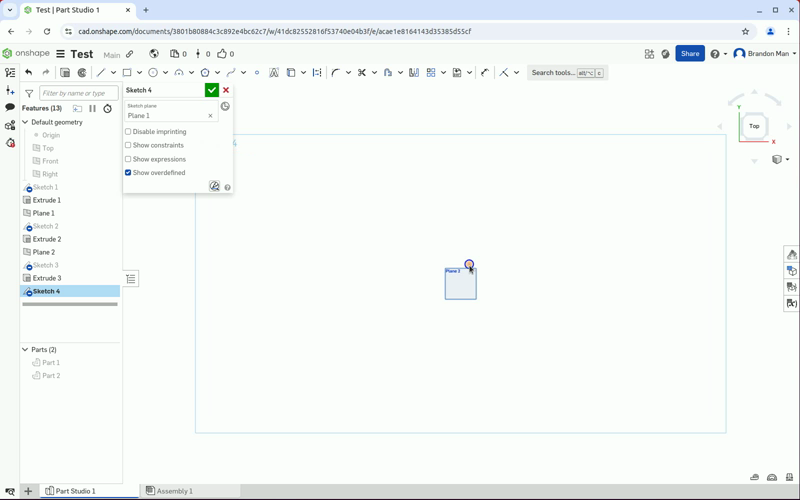
scroll(6)
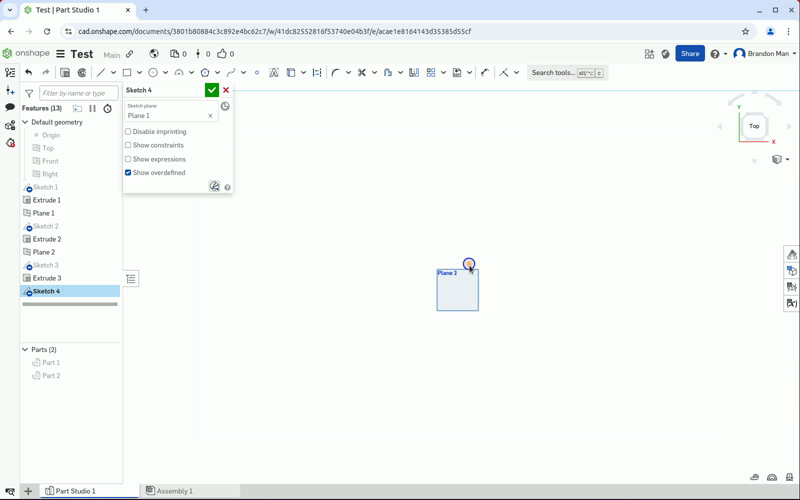
scroll(6)
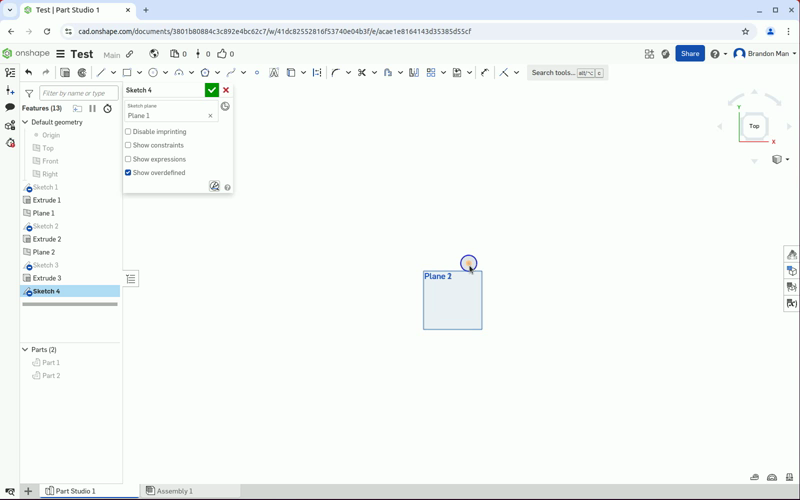
scroll(6)
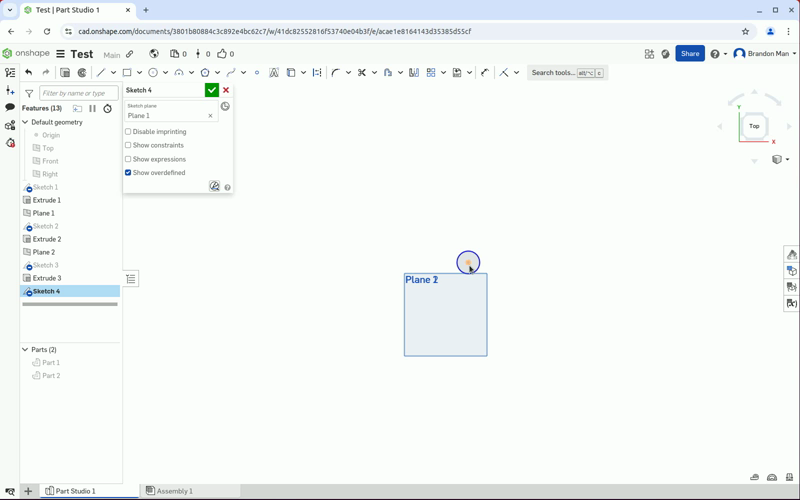
scroll(6)
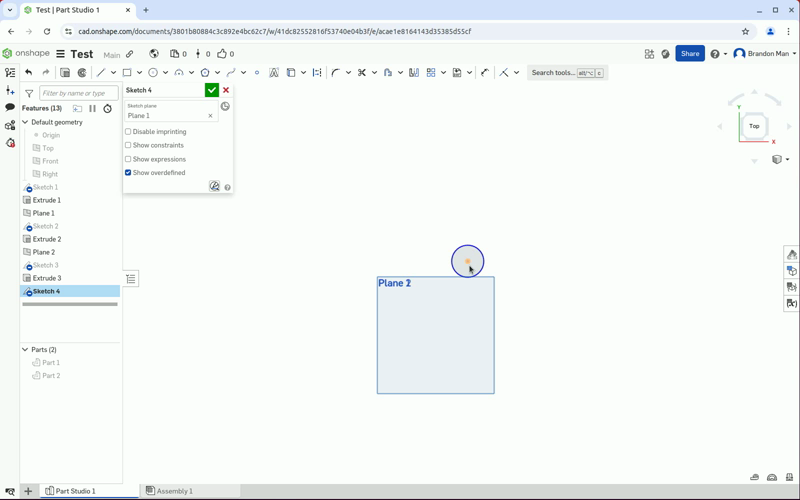
scroll(6)
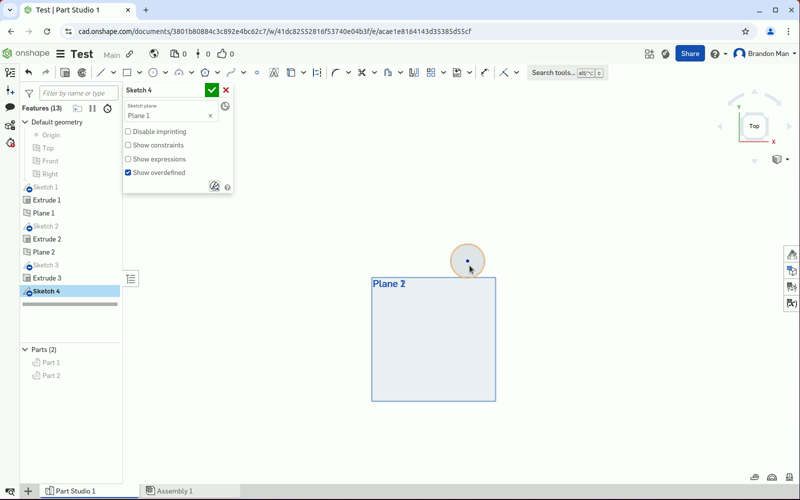
scroll(6)
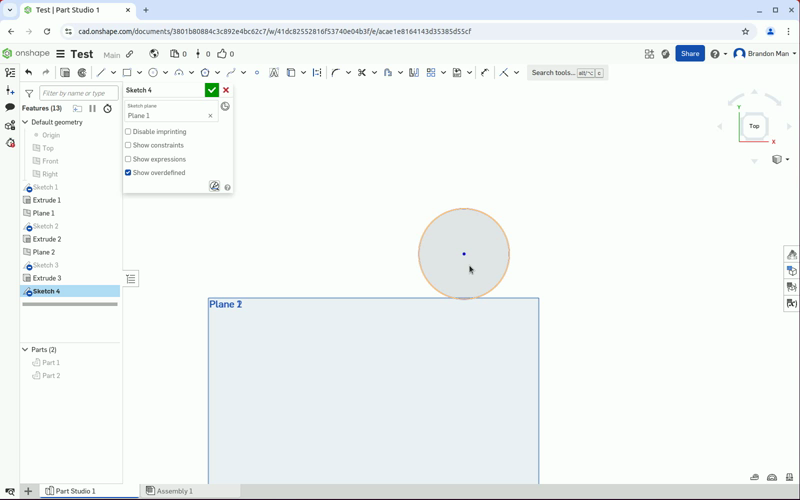
click(469, 265)
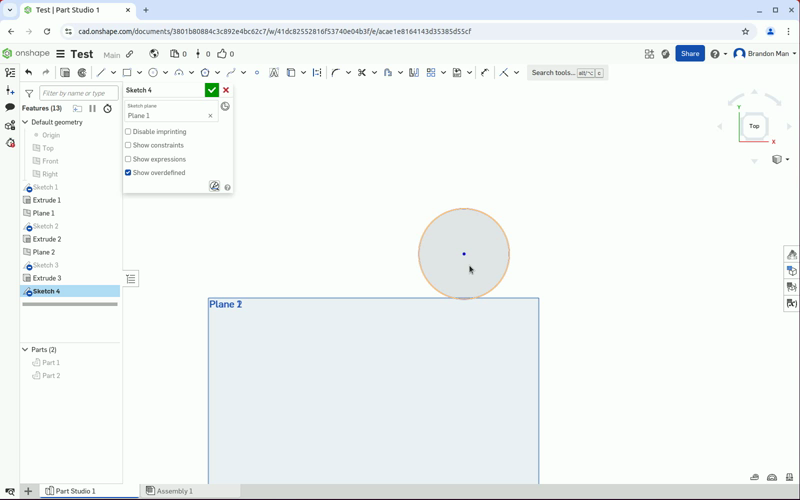
scroll(-6)
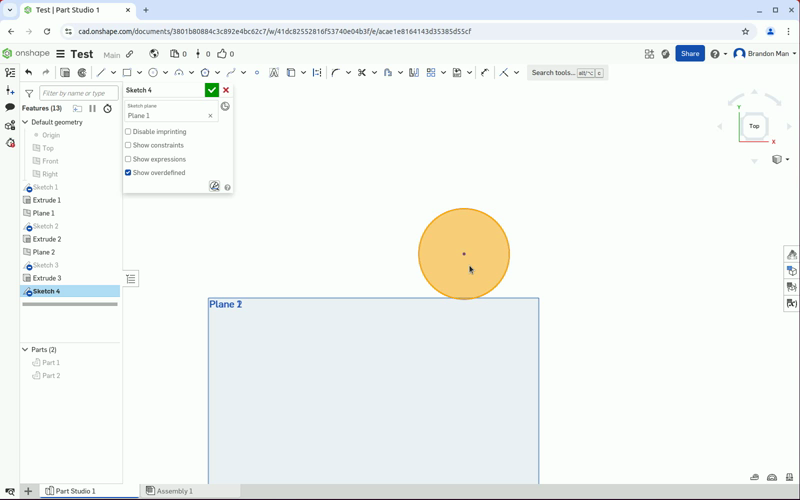
scroll(-6)
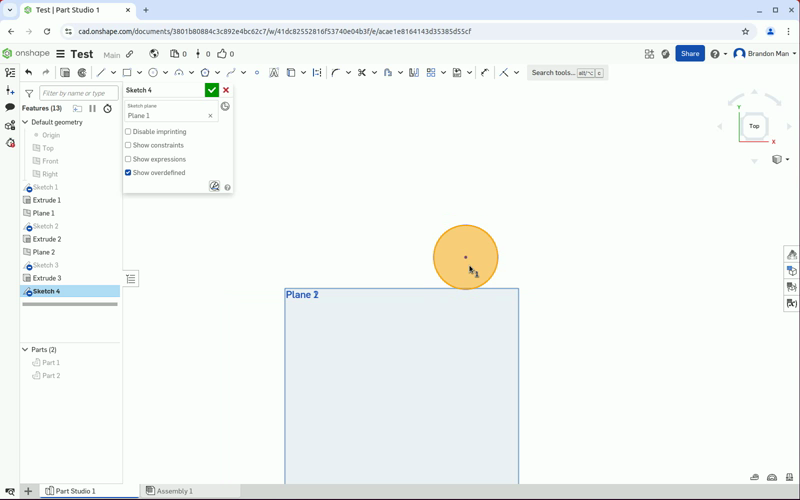
scroll(-6)
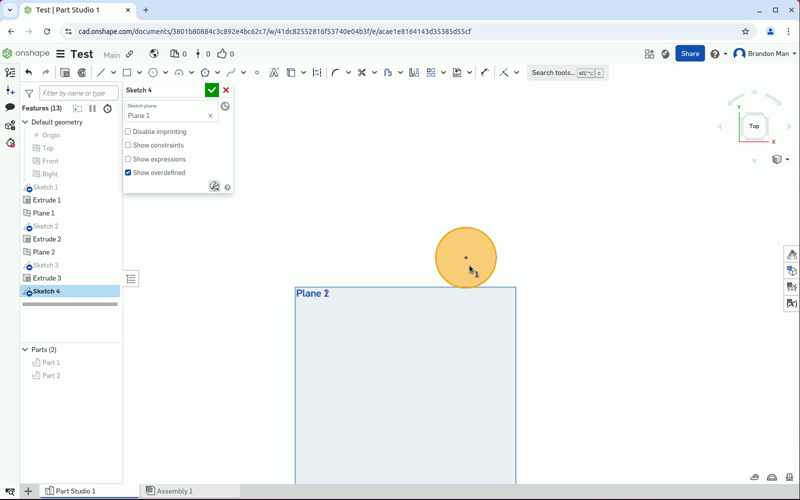
scroll(-6)
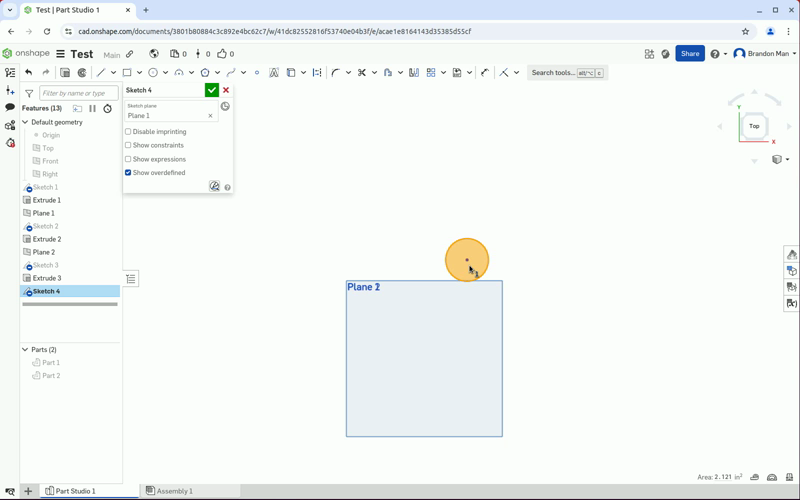
scroll(-6)
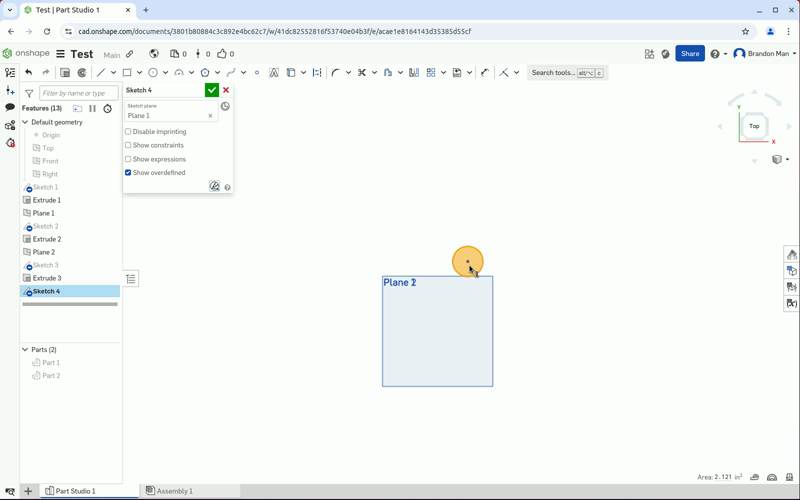
scroll(-6)
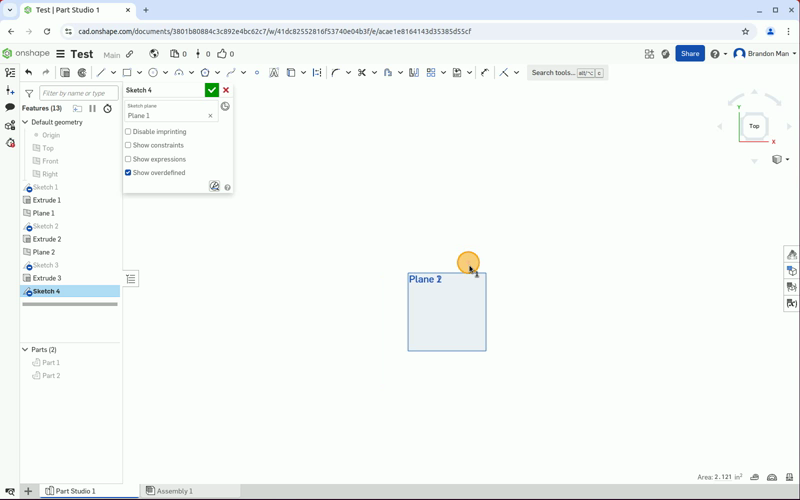
scroll(-6)
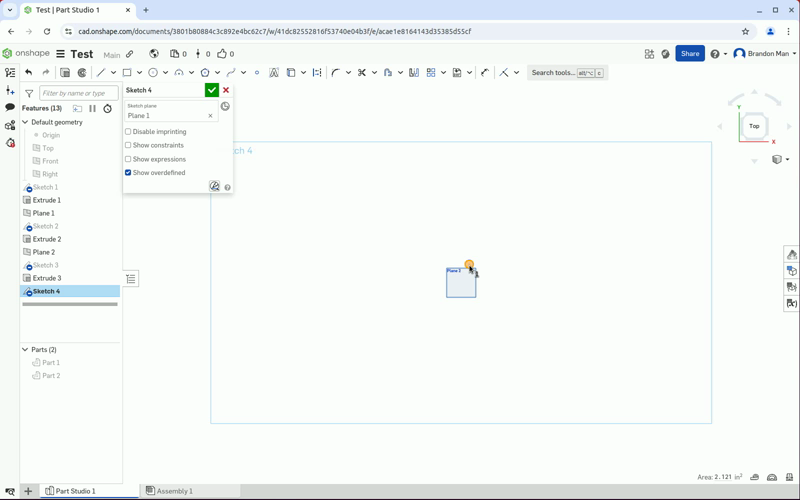
mouse_move(73, 352)
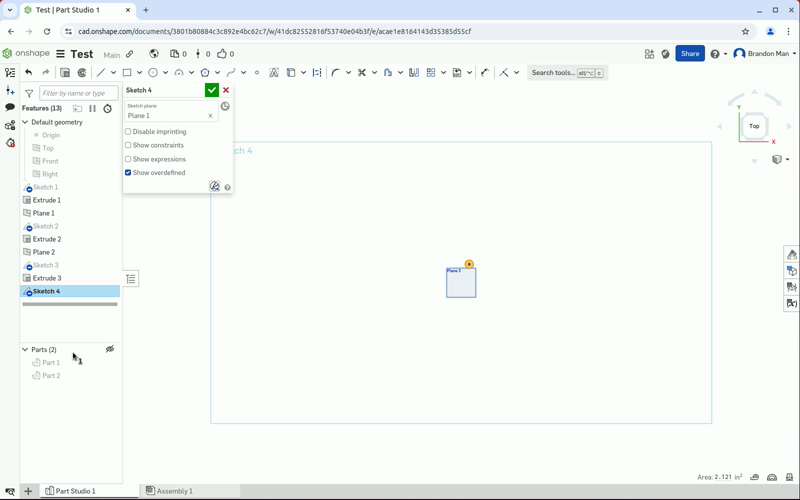
key(shift+y)
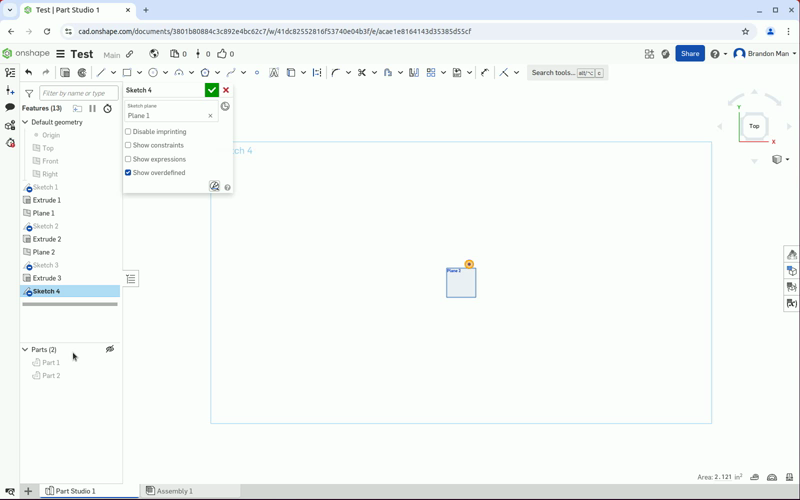
key(shift+e)
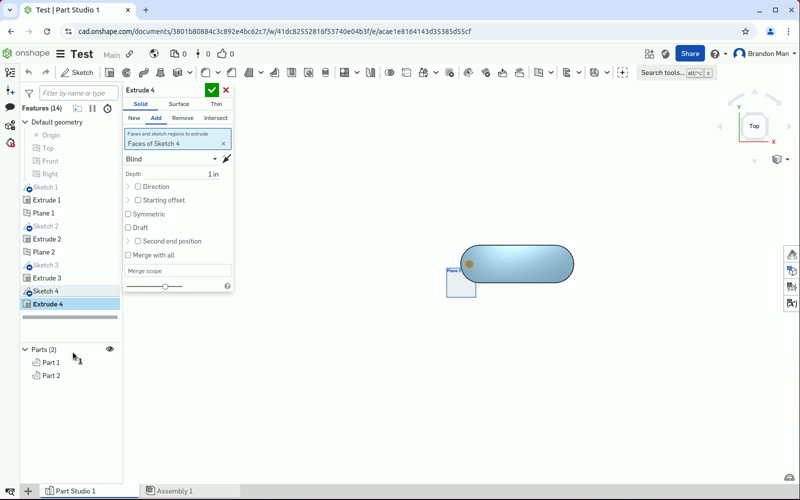
mouse_move(143, 106)
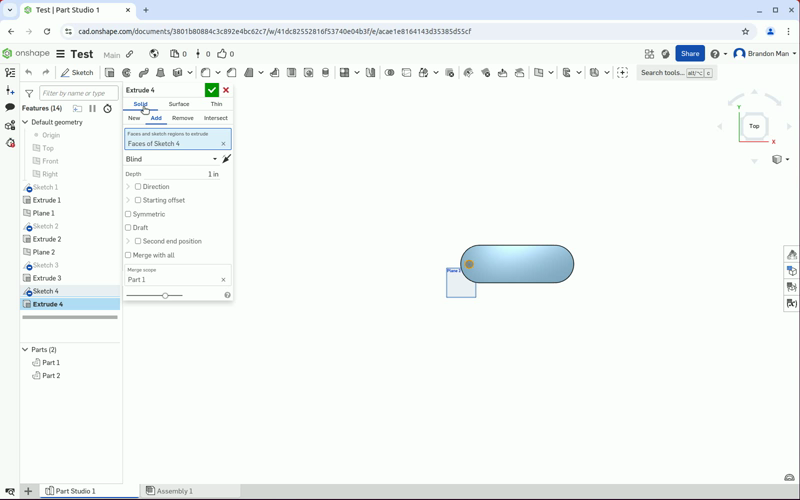
click(143, 106)
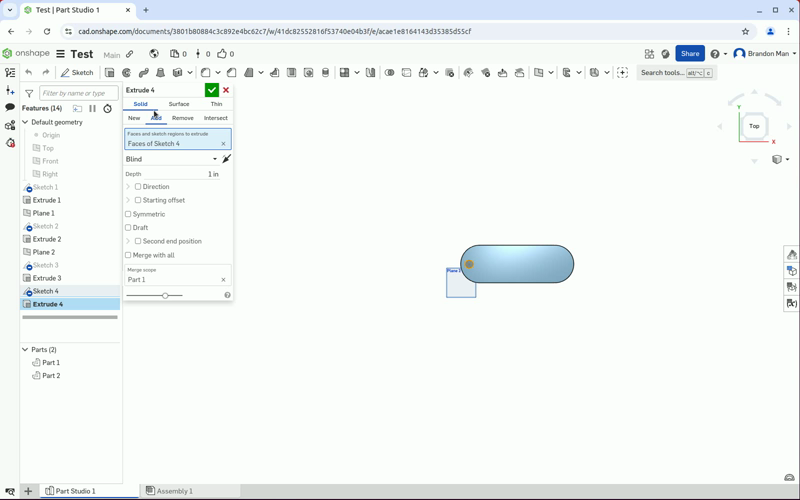
mouse_move(186, 120)
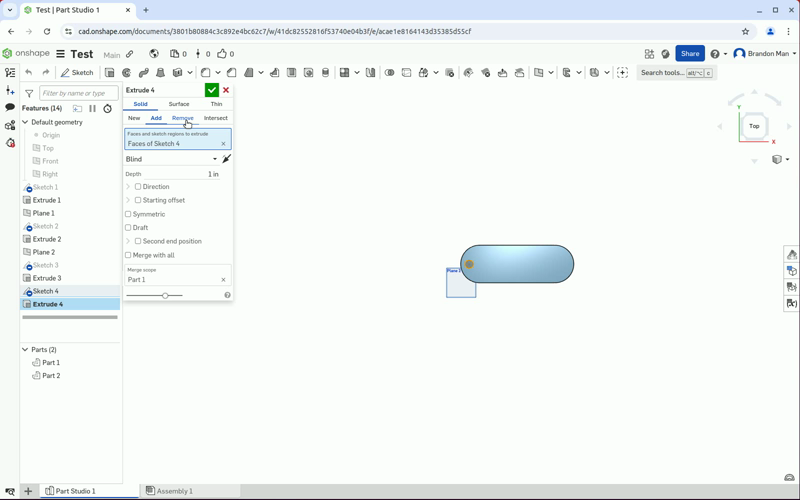
click(186, 120)
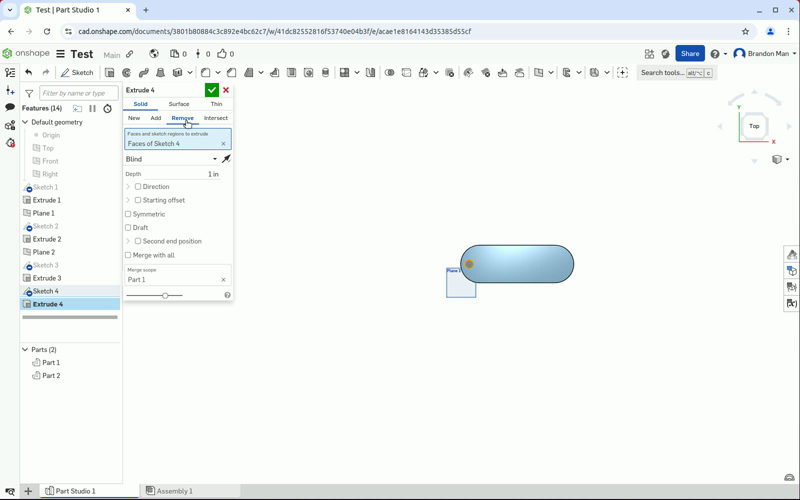
key(tab, 4)
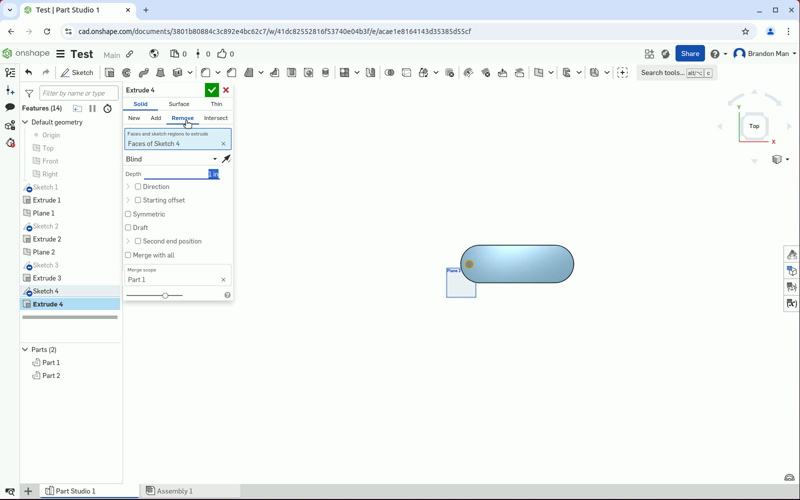
text(7.703)
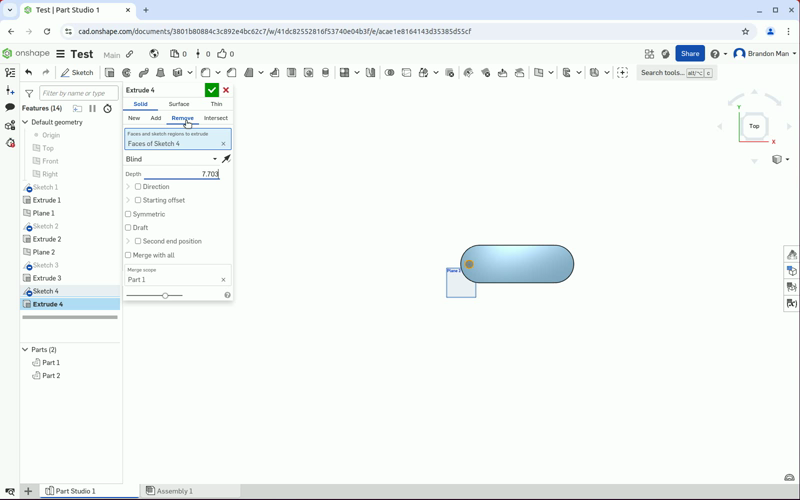
key(tab, 6)
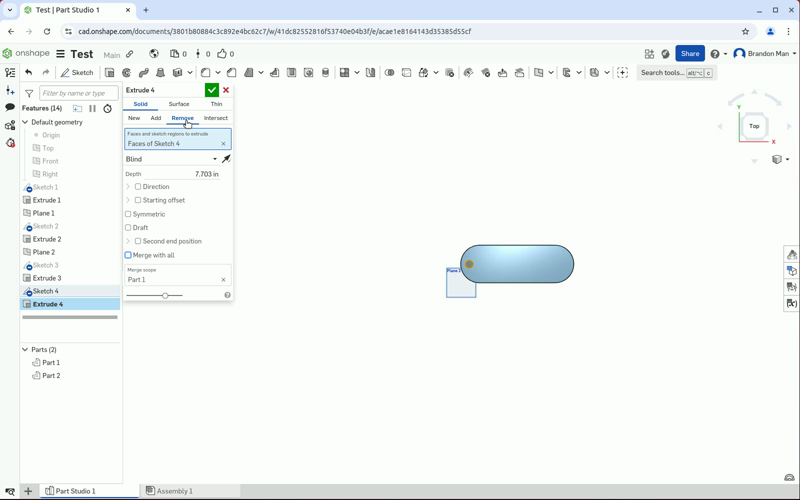
key(space)
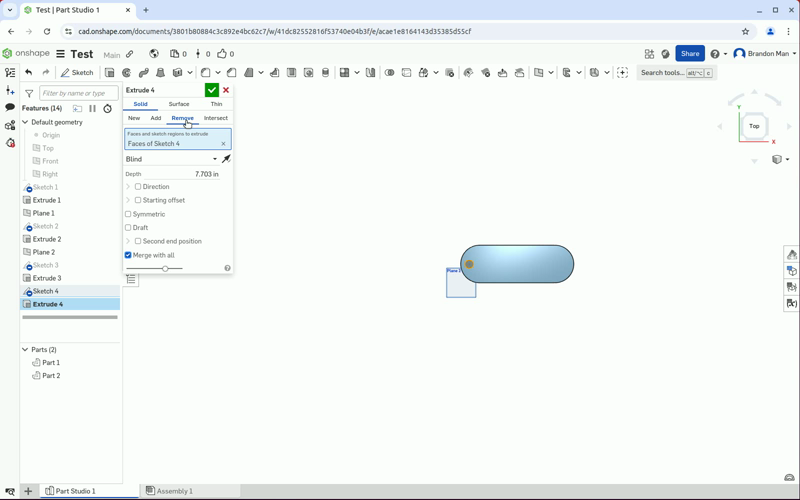
key(enter)
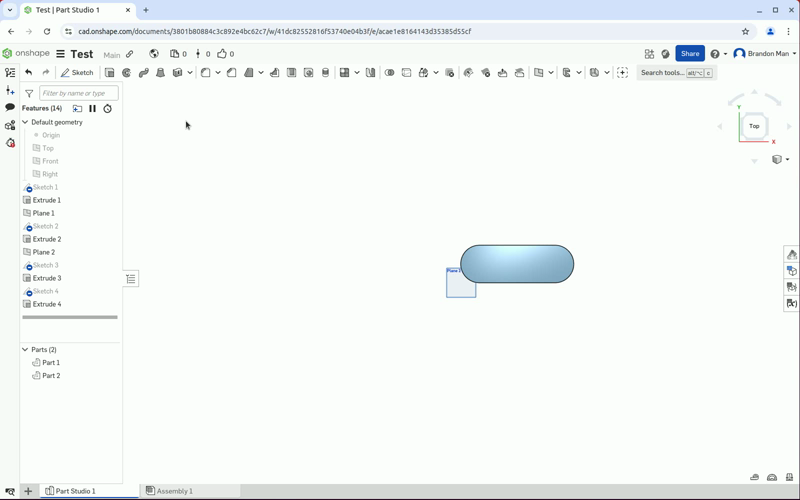
key(shift+h)
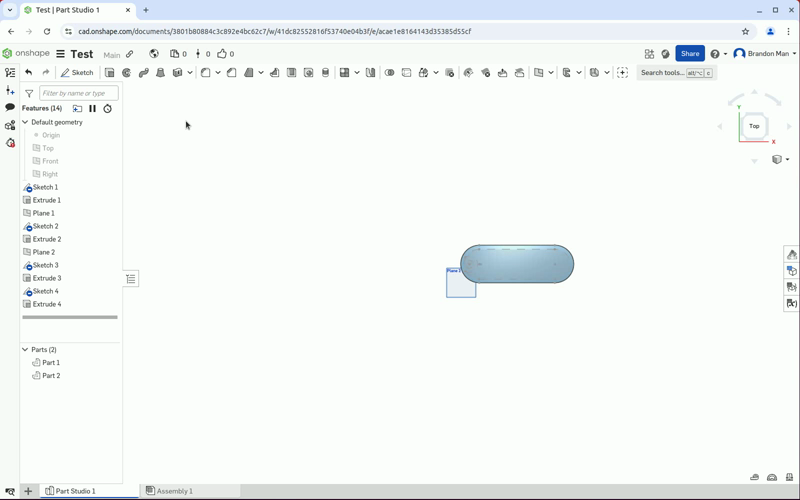
key(shift+h)
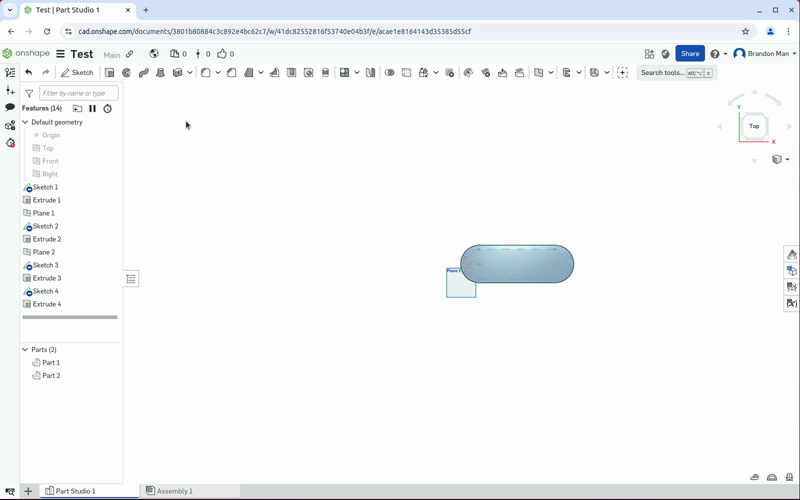
key(shift+7)
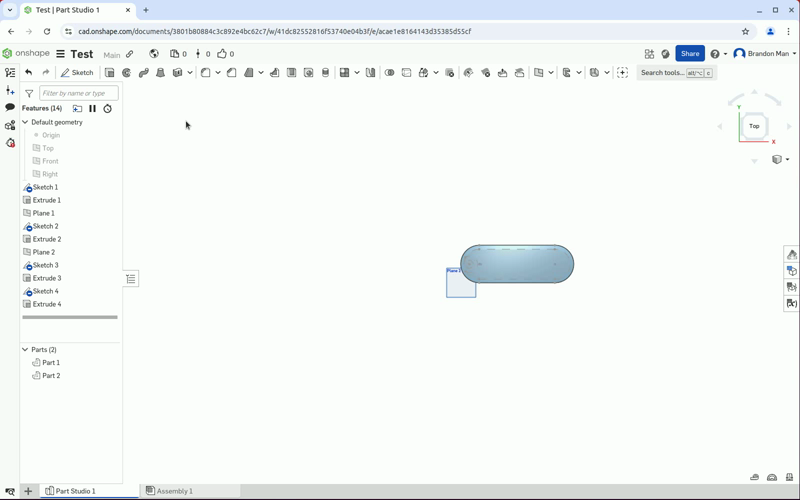
key(up, 3)
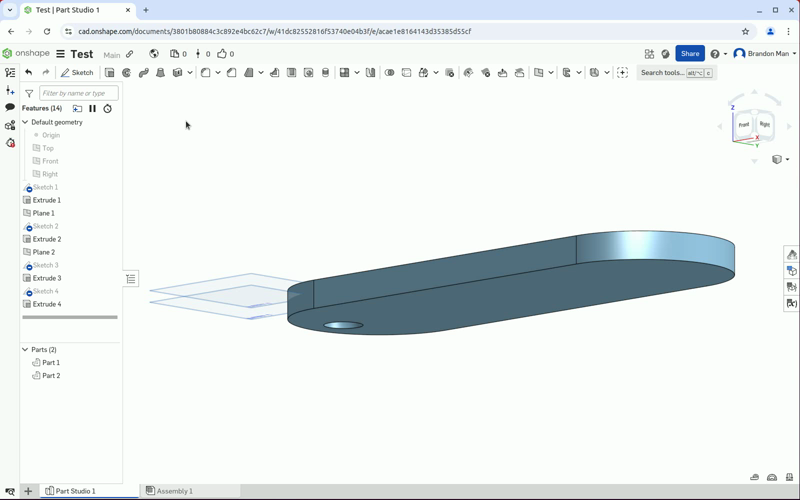
key(left, 3)
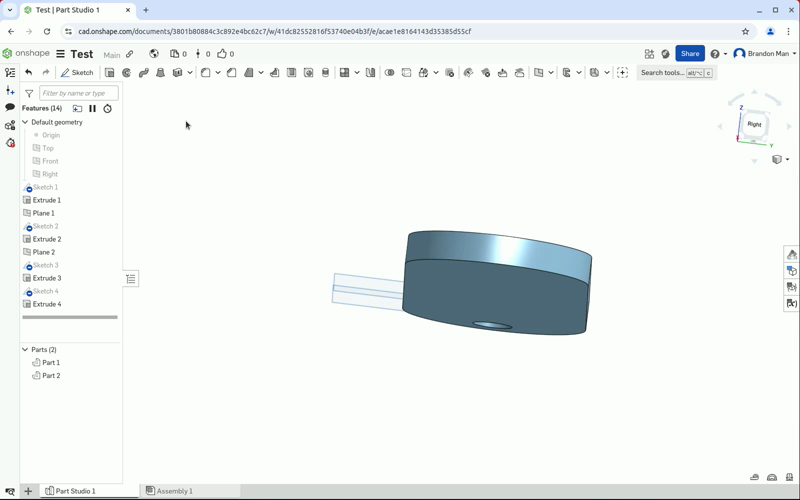
key(right, 3)
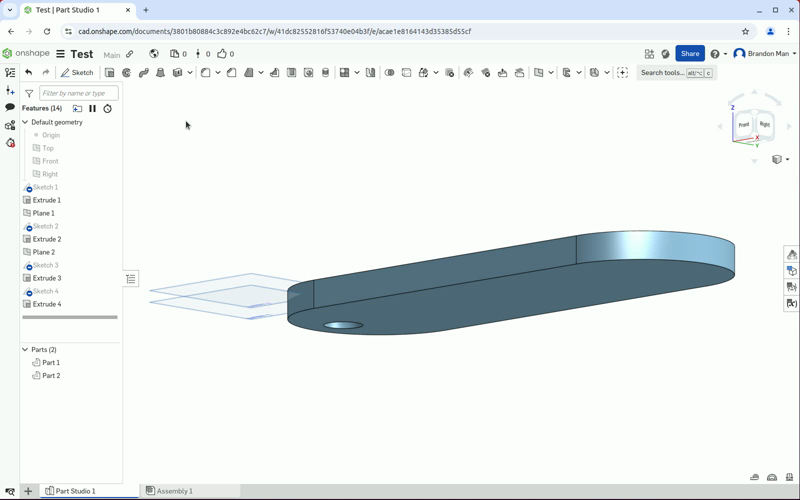
key(down, 3)
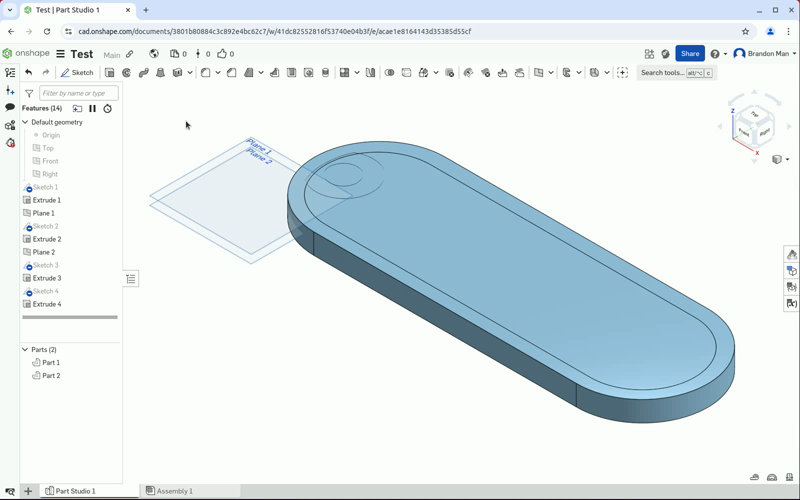
mouse_move(73, 189)
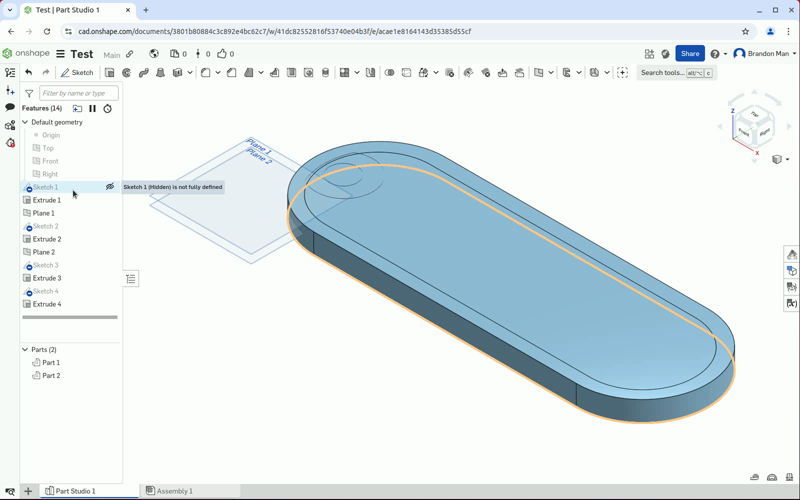
click(73, 189)